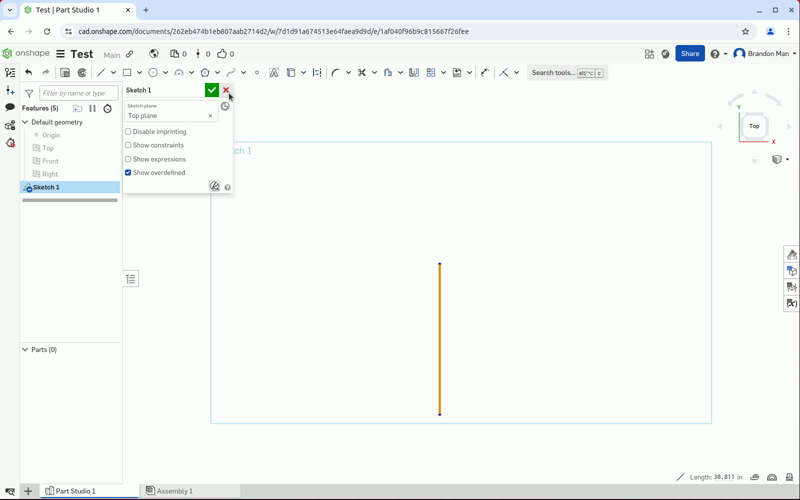
key(shift+h)
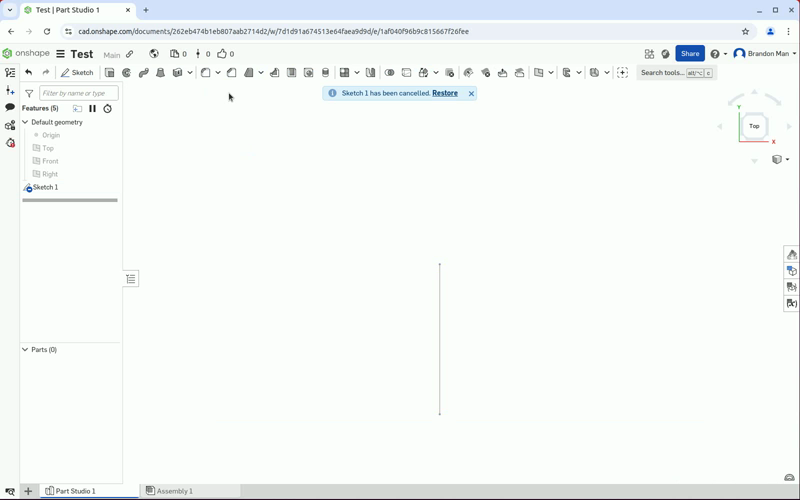
key(shift+s)
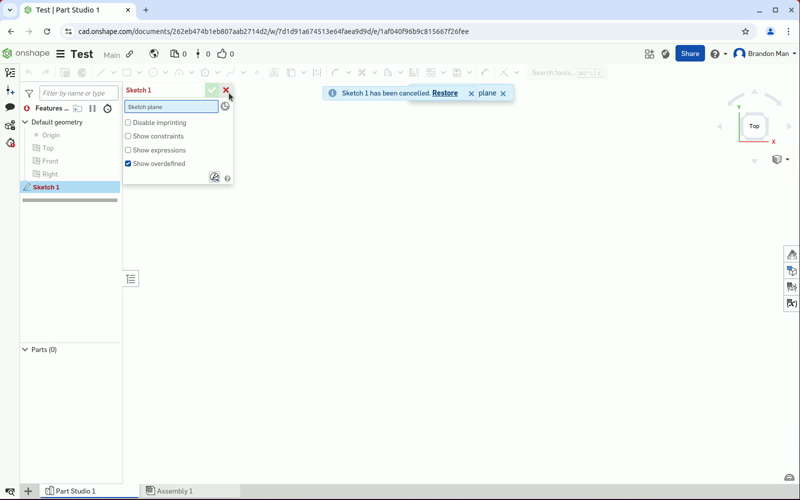
mouse_move(73, 150)
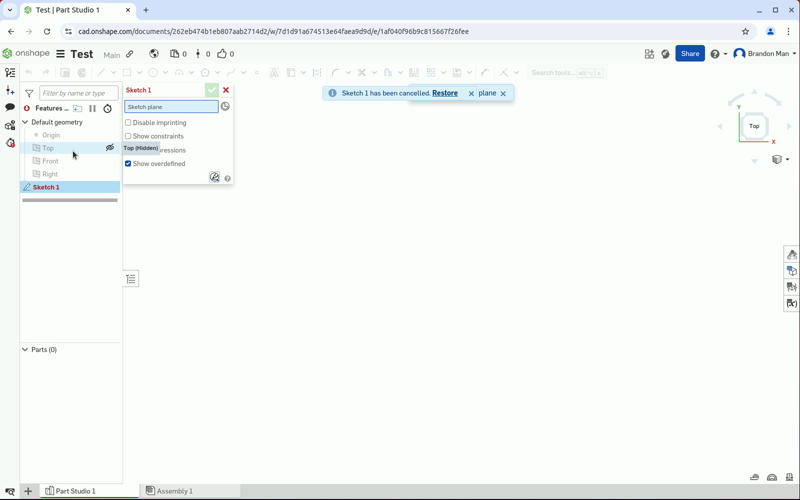
click(73, 150)
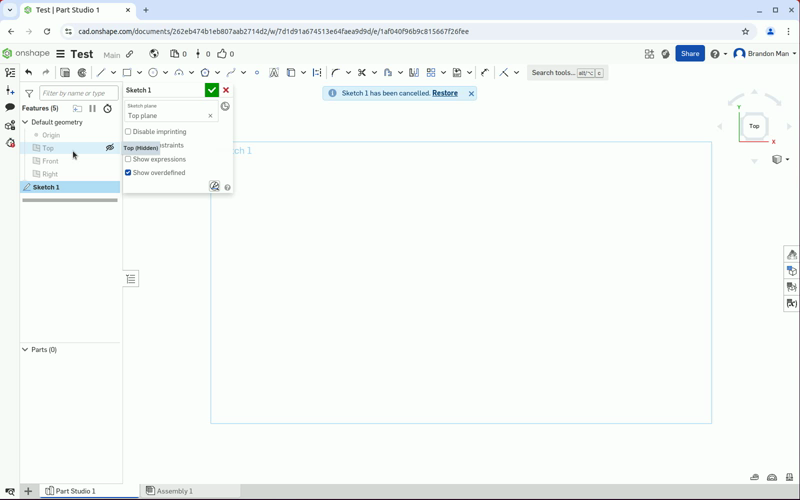
mouse_move(73, 352)
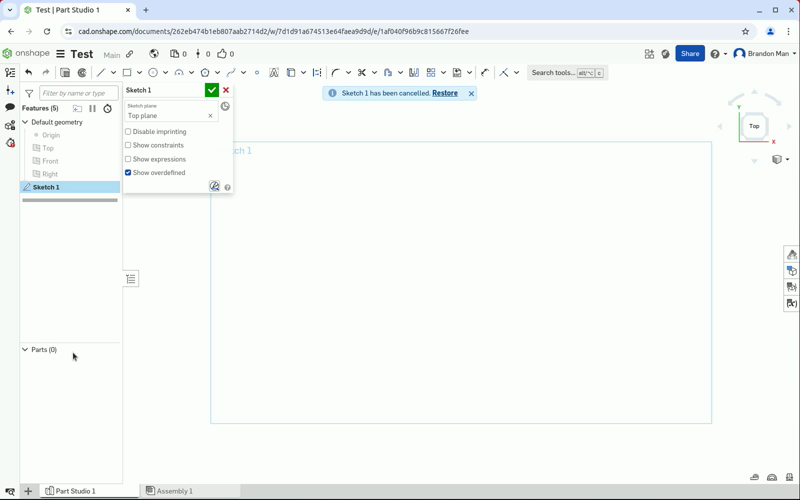
key(y)
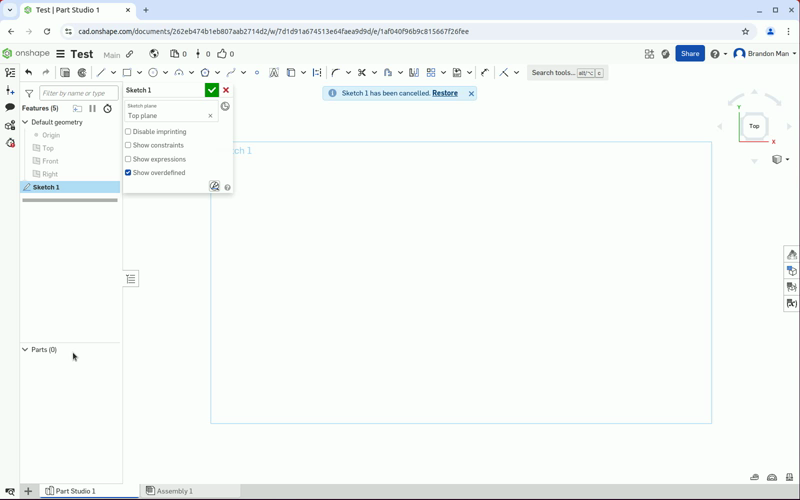
key(c)
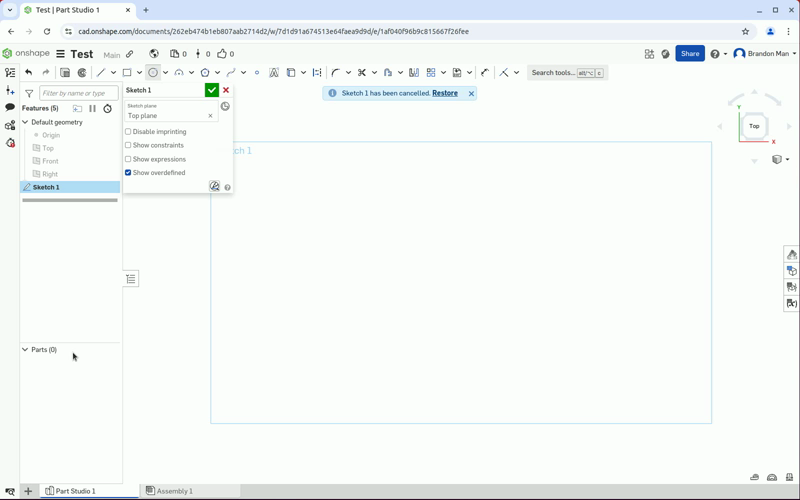
key_down(shift)
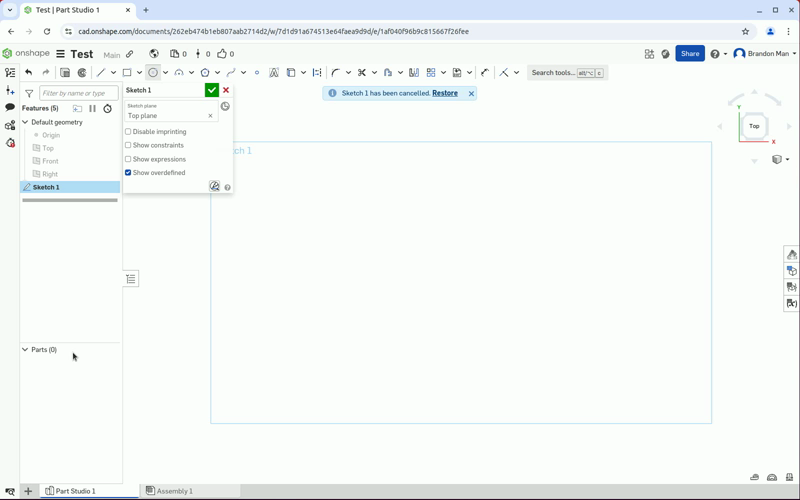
mouse_move(461, 282)
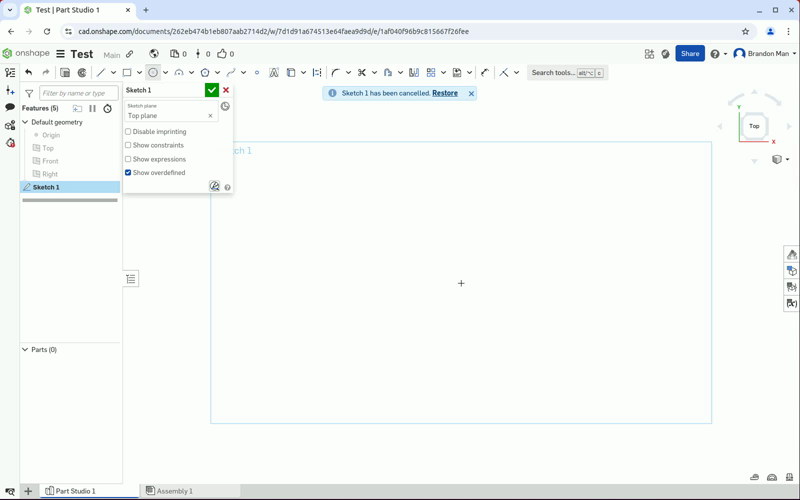
click(461, 282)
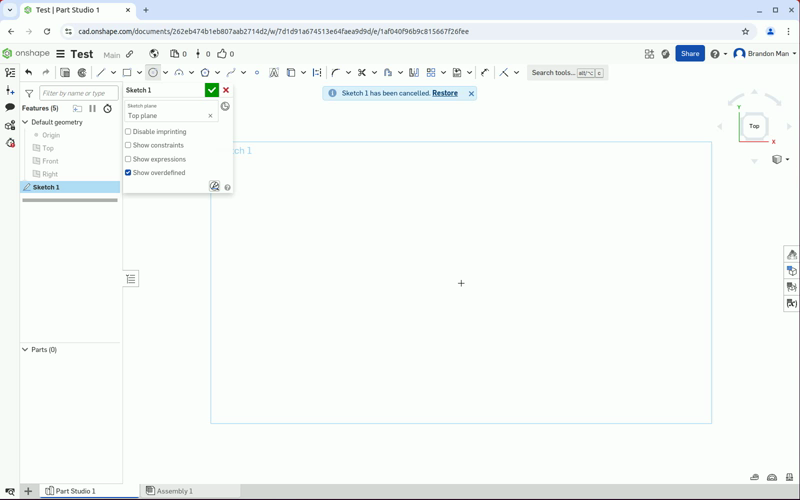
key_up(shift)
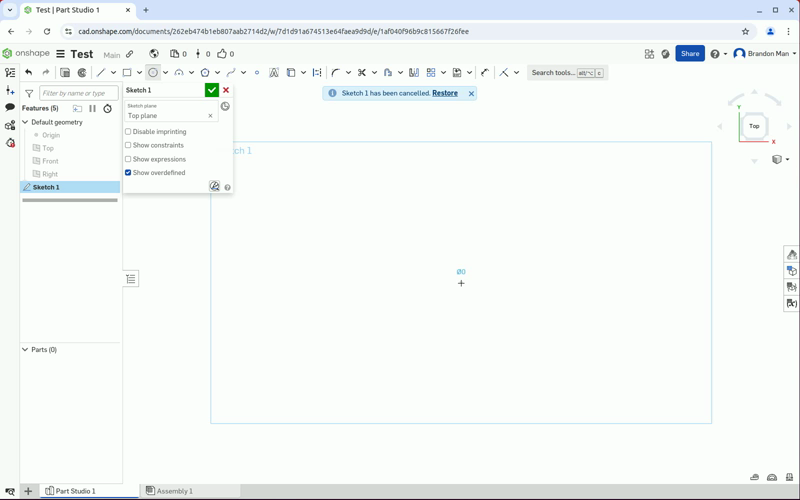
mouse_move(574, 282)
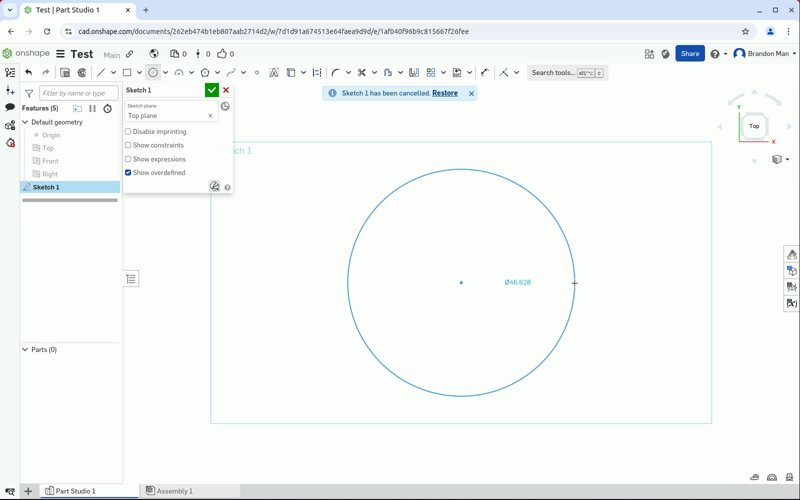
click(574, 282)
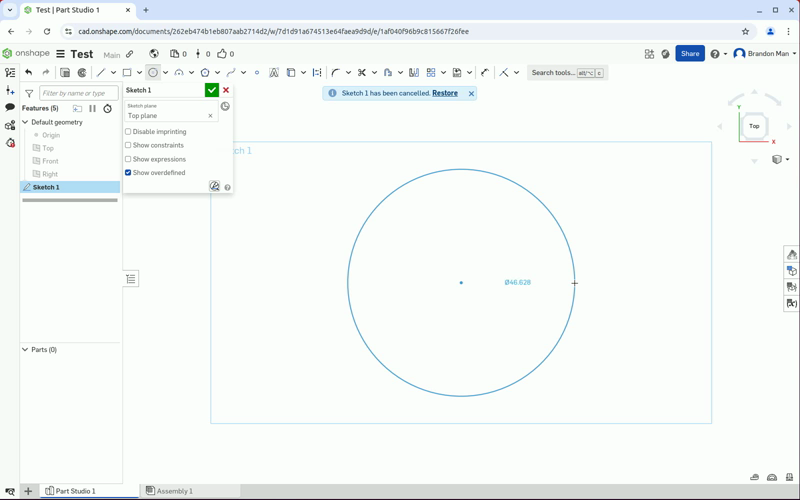
key(esc)
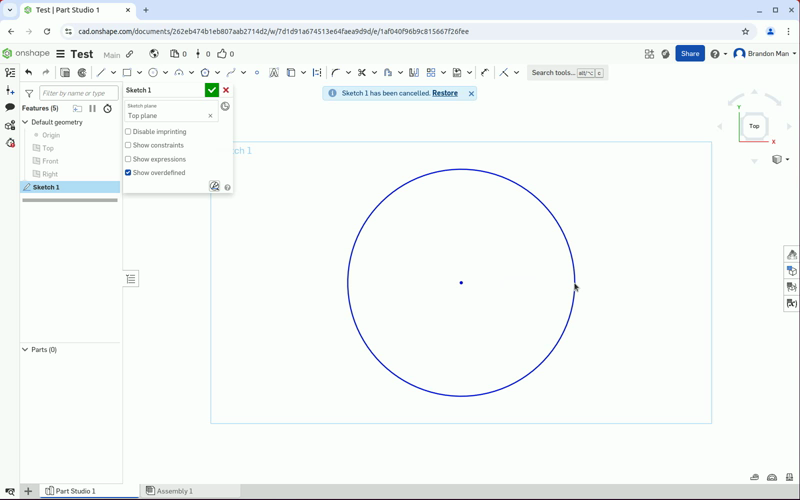
key(c)
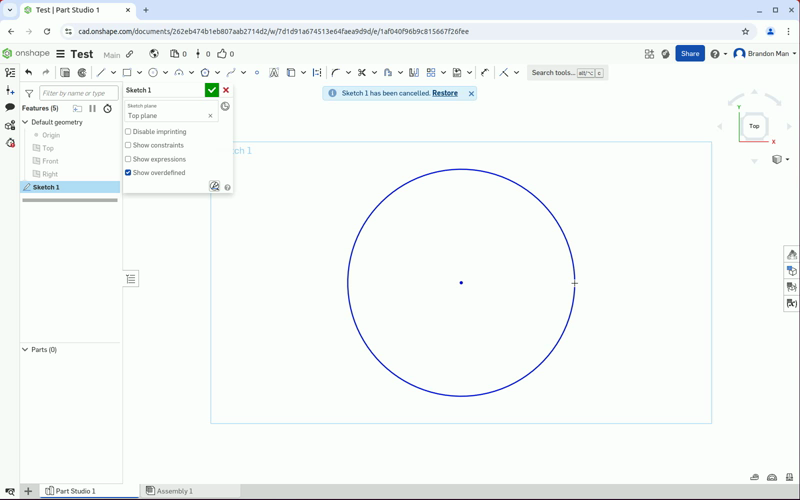
key_down(shift)
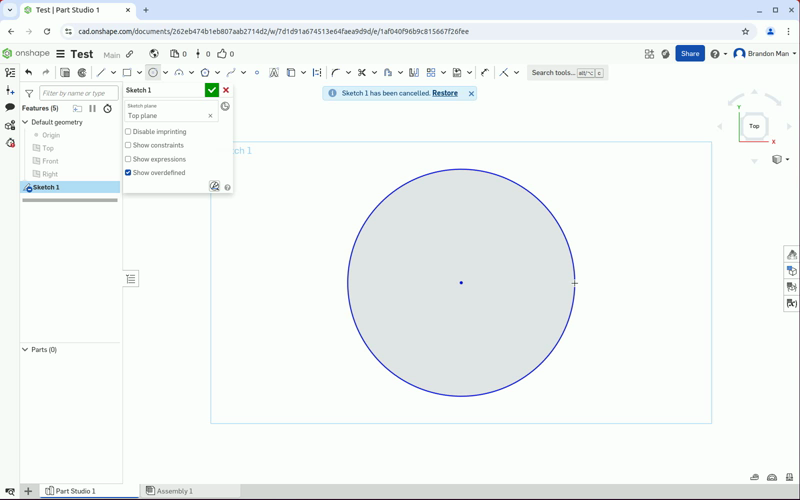
mouse_move(461, 282)
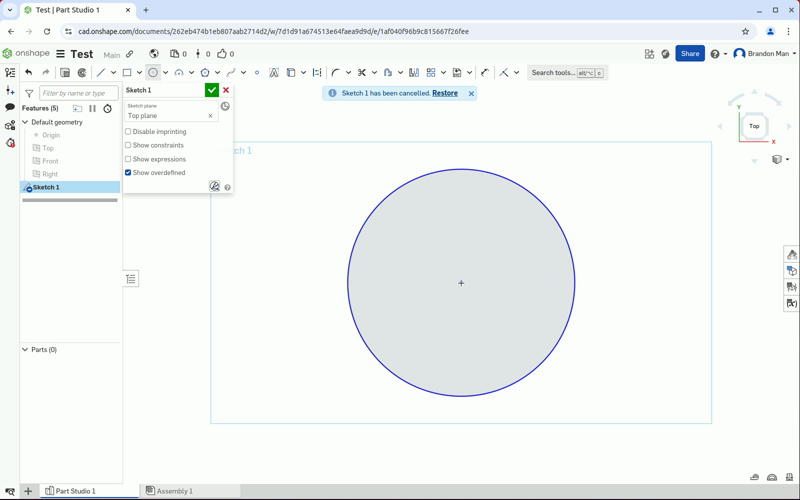
click(461, 282)
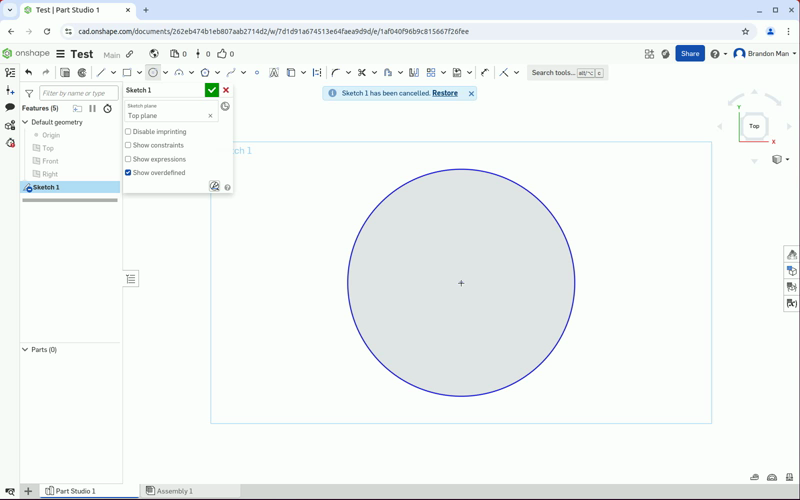
key_up(shift)
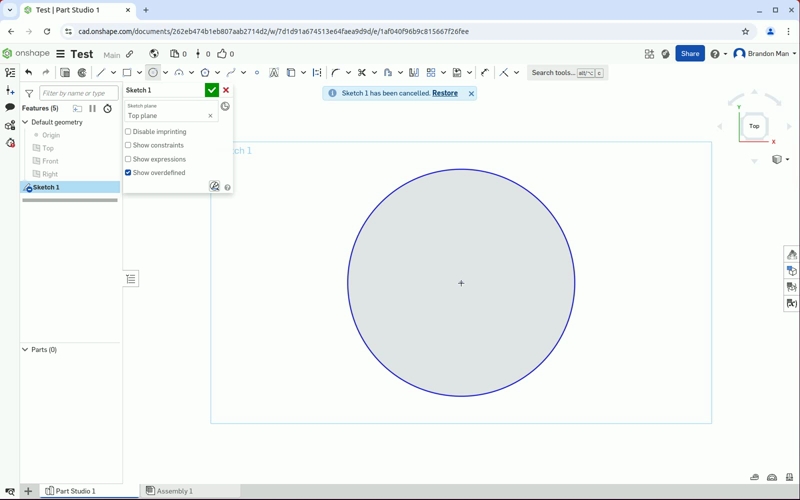
mouse_move(529, 282)
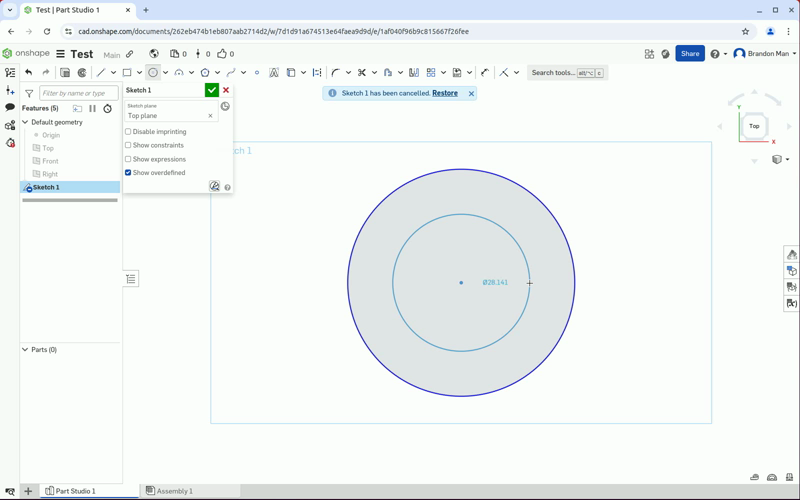
click(529, 282)
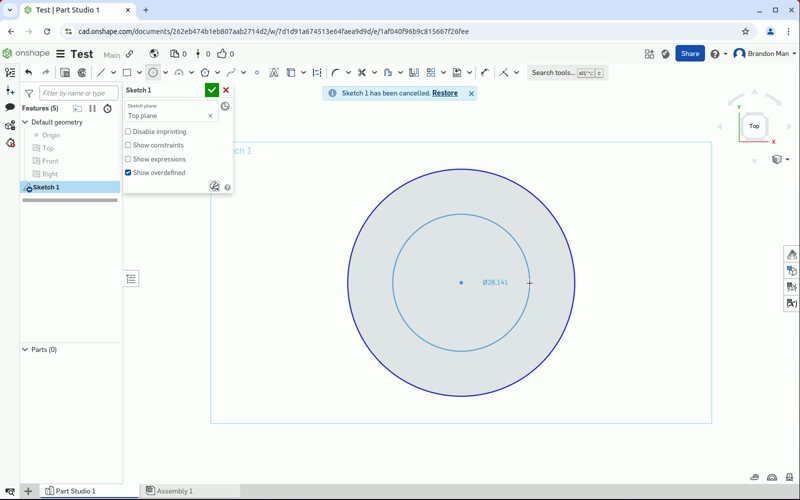
key(esc)
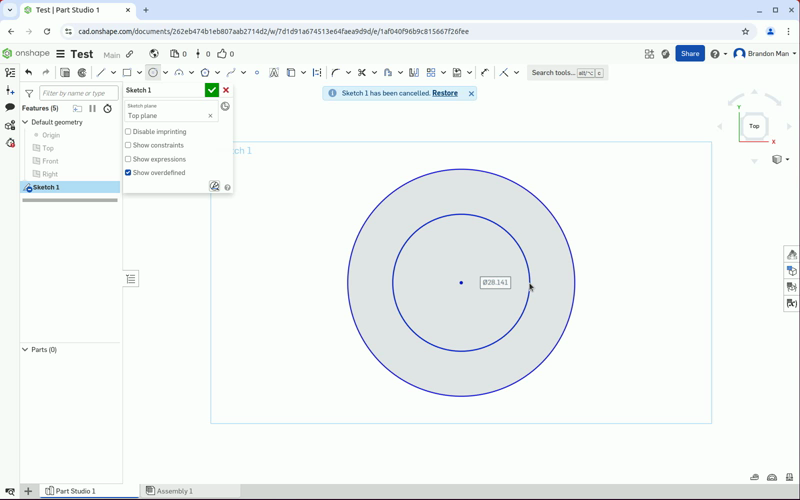
mouse_move(515, 350)
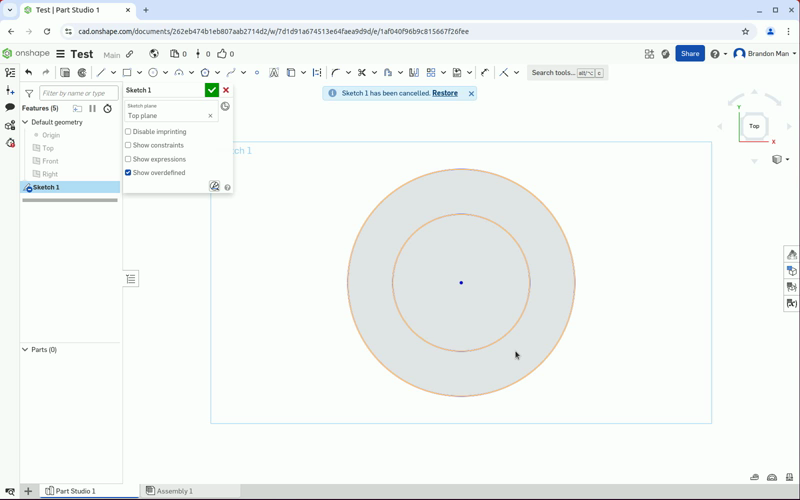
click(515, 350)
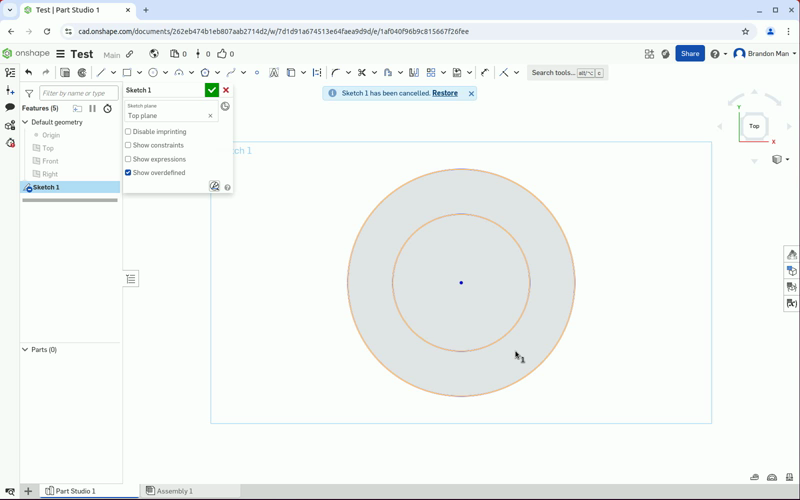
mouse_move(73, 352)
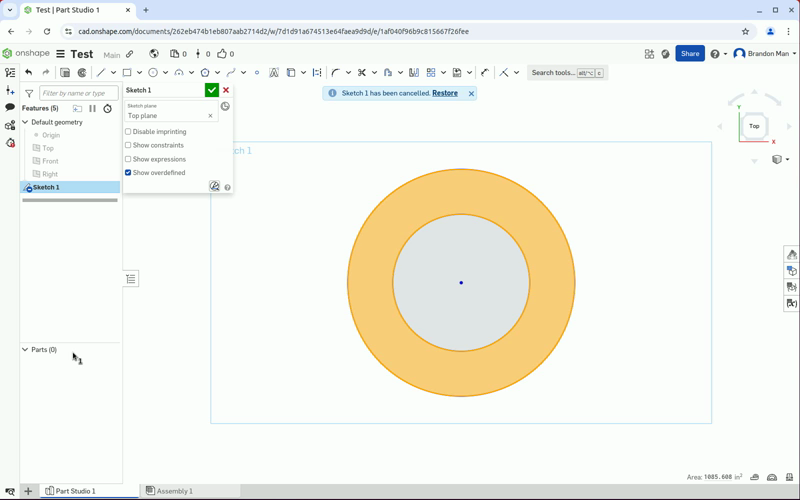
key(shift+y)
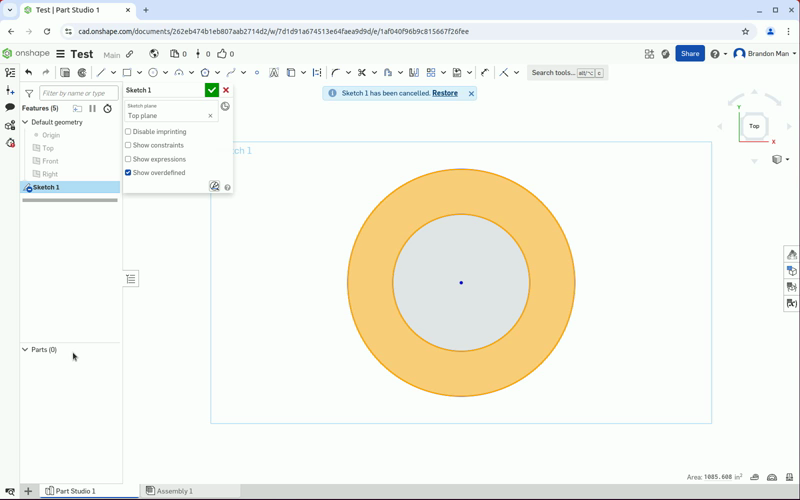
key(shift+e)
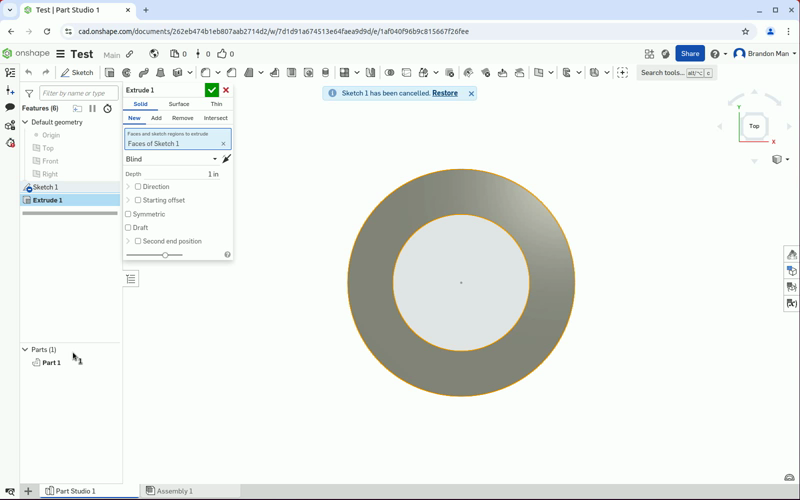
mouse_move(143, 106)
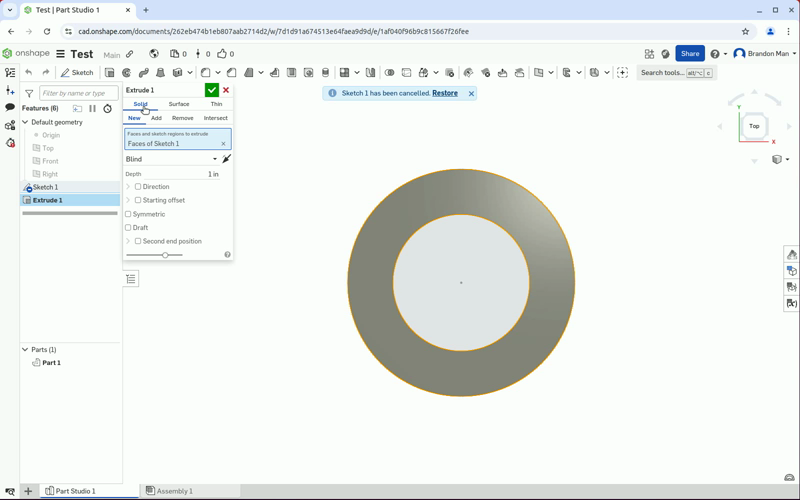
click(143, 106)
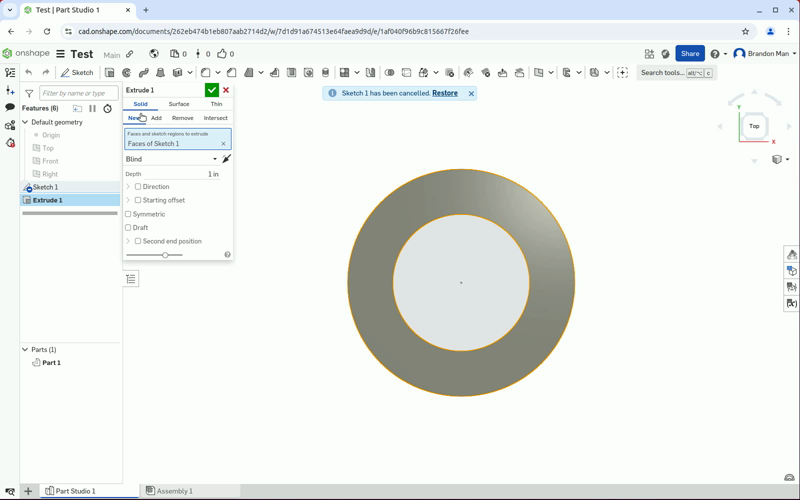
mouse_move(137, 120)
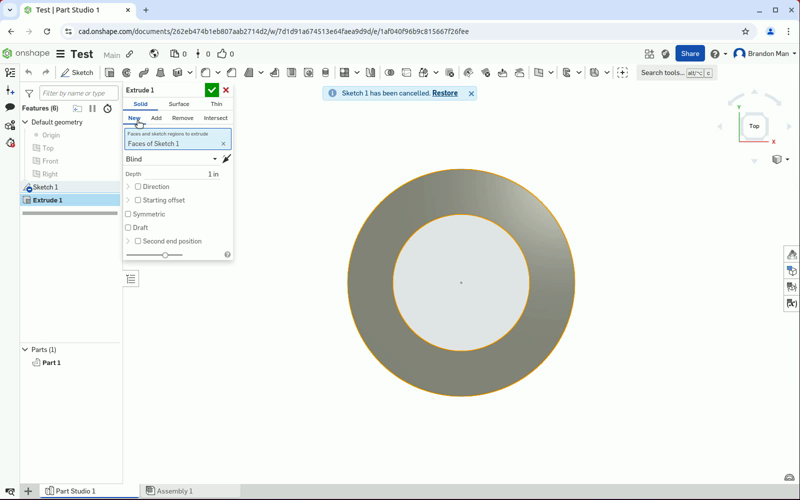
click(137, 120)
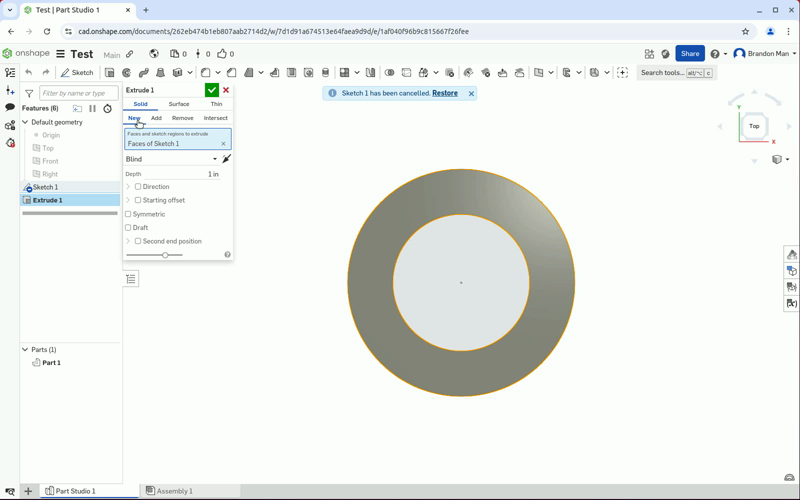
key(tab, 4)
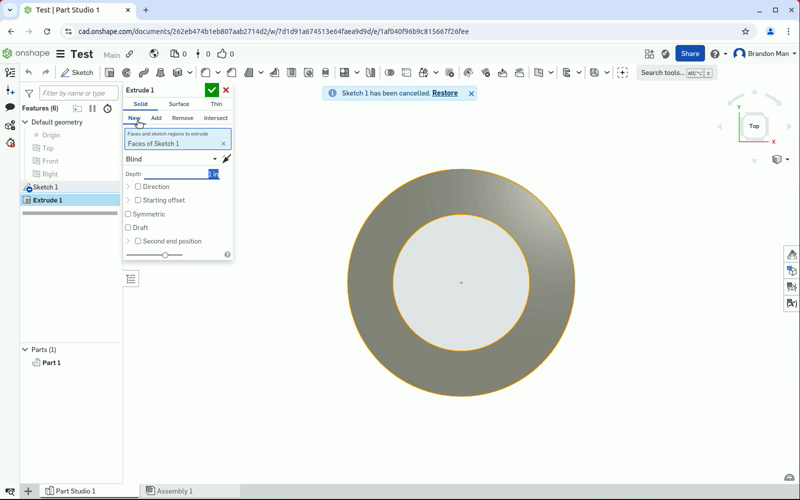
text(1.685)
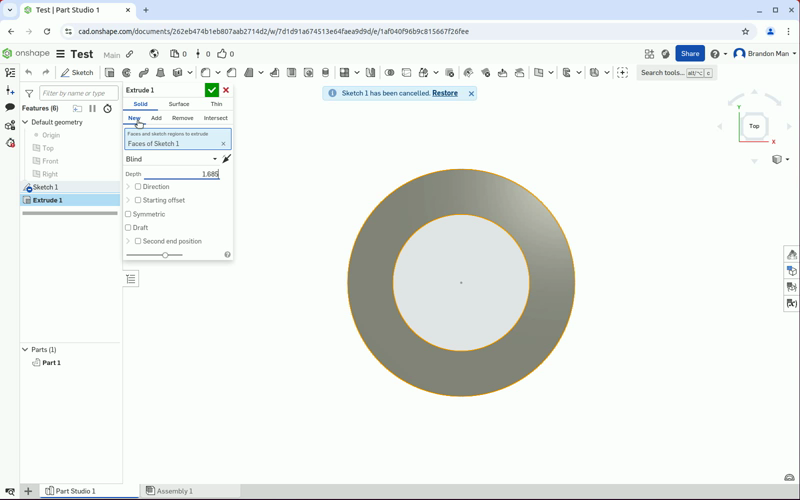
key(enter)
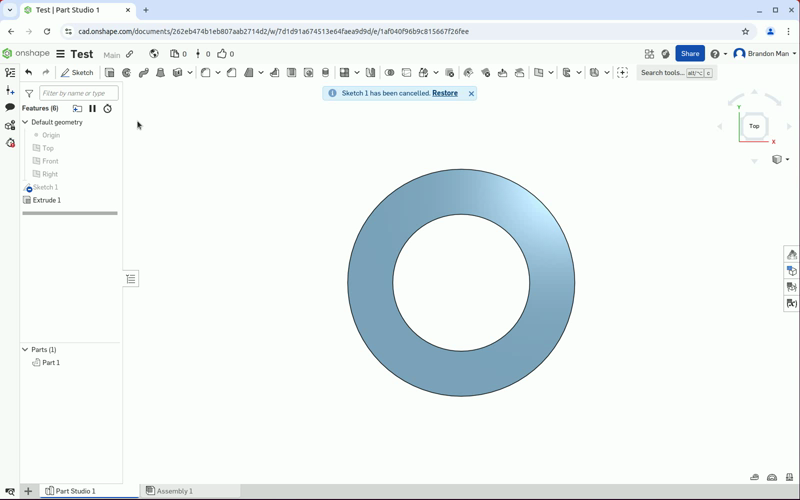
key(shift+h)
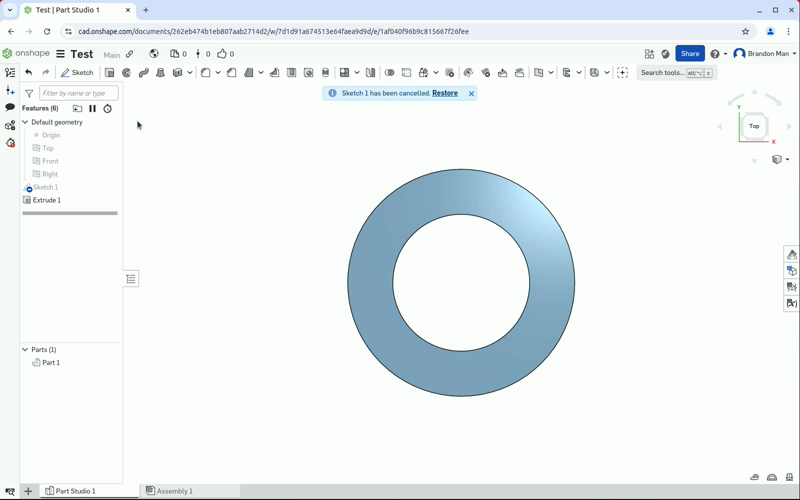
key(shift+h)
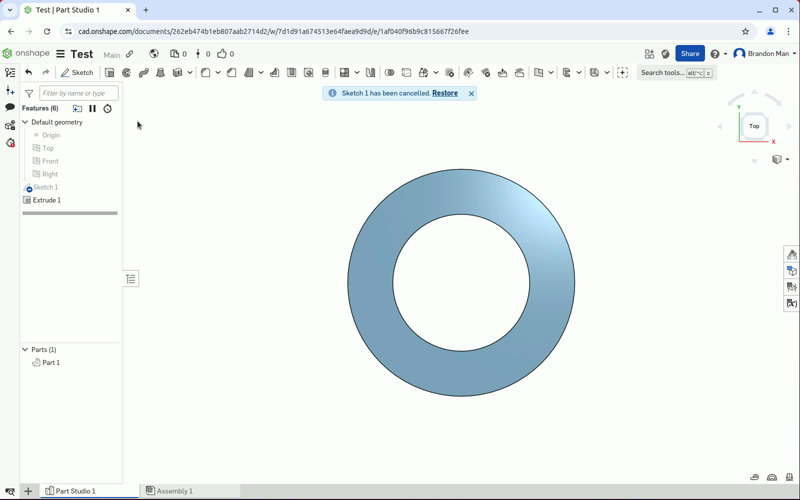
mouse_move(73, 189)
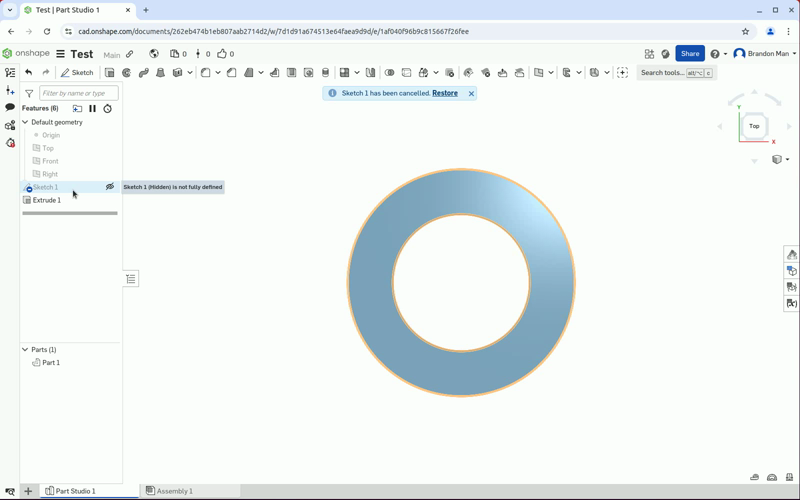
click(73, 189)
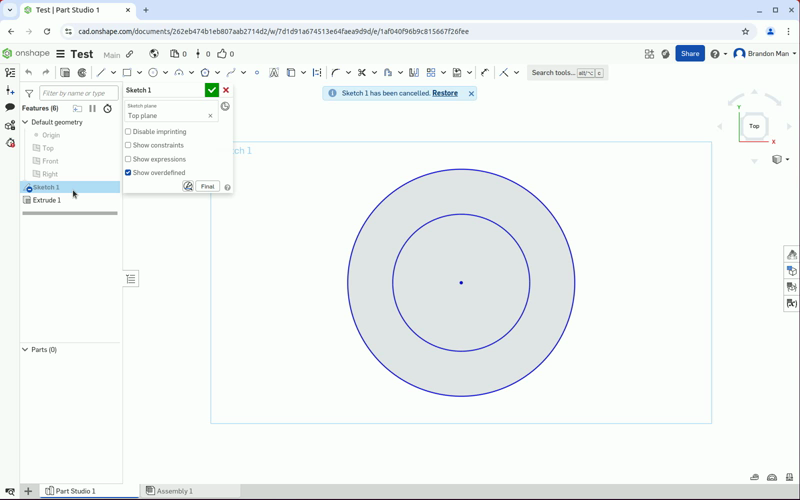
mouse_move(229, 92)
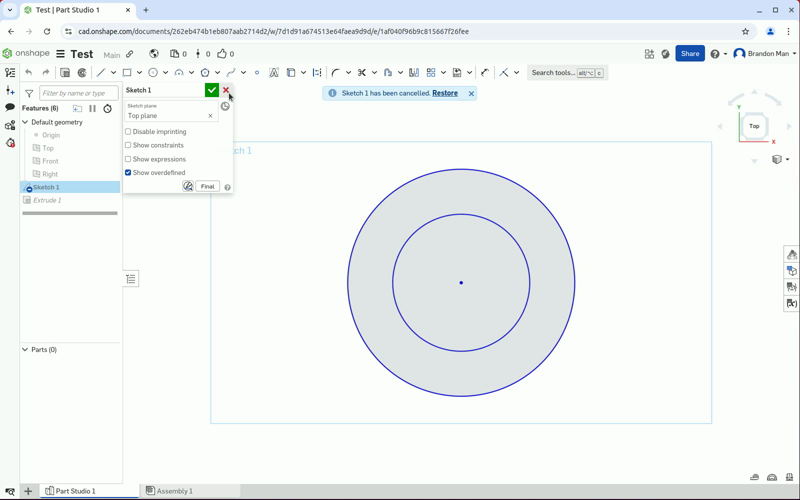
click(229, 92)
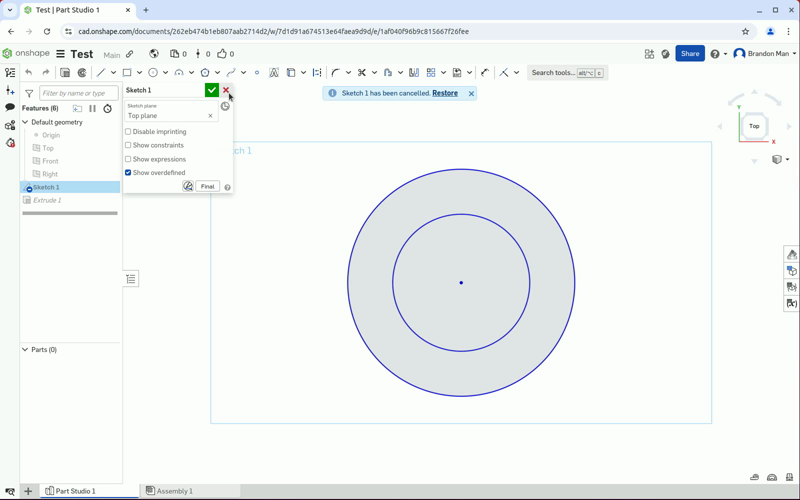
key(shift+s)
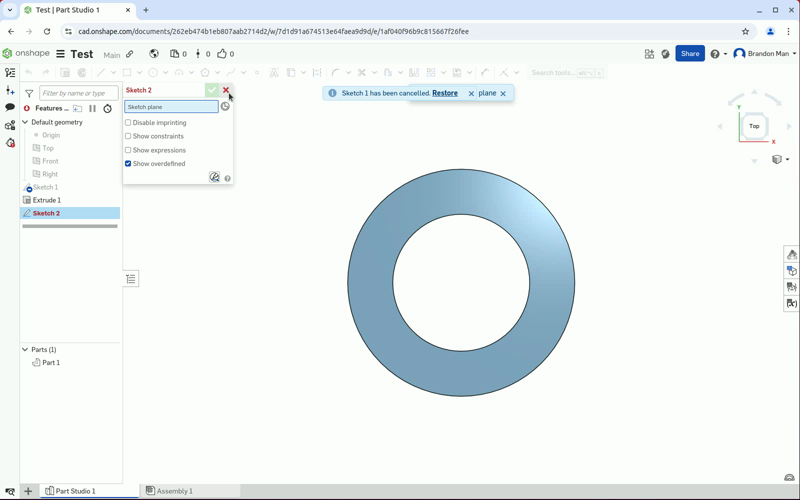
mouse_move(73, 150)
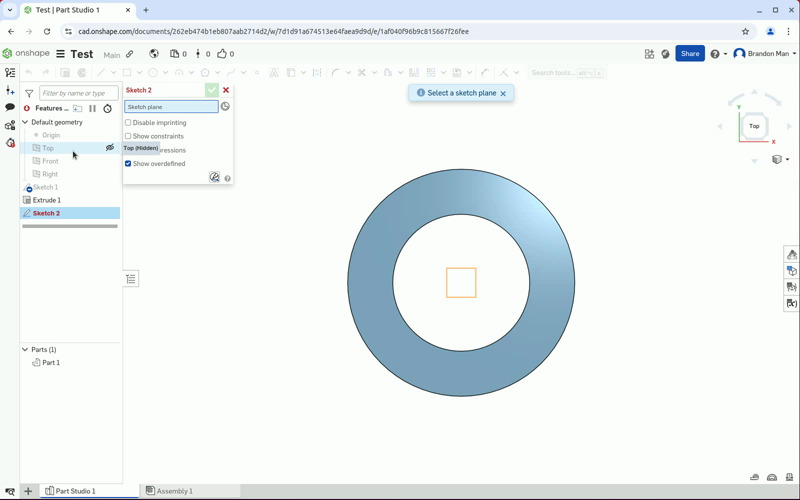
click(73, 150)
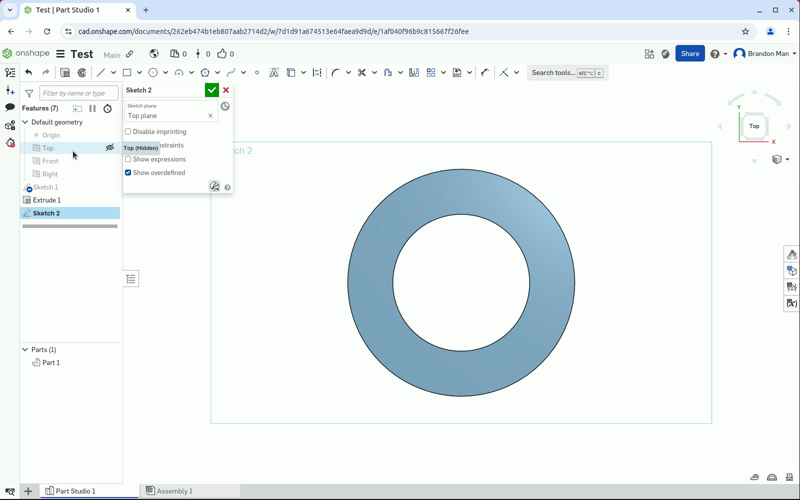
mouse_move(73, 352)
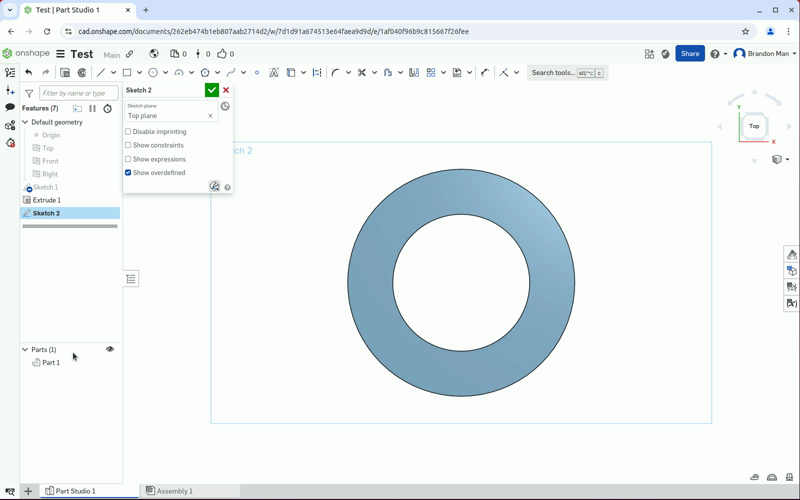
key(y)
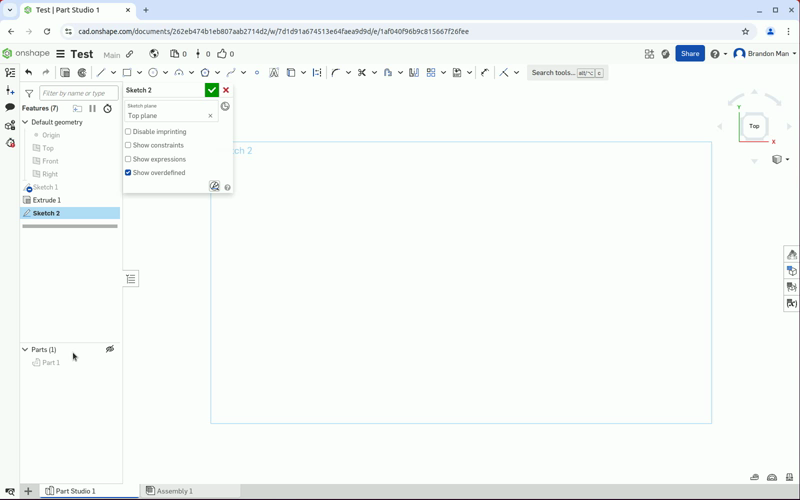
key(c)
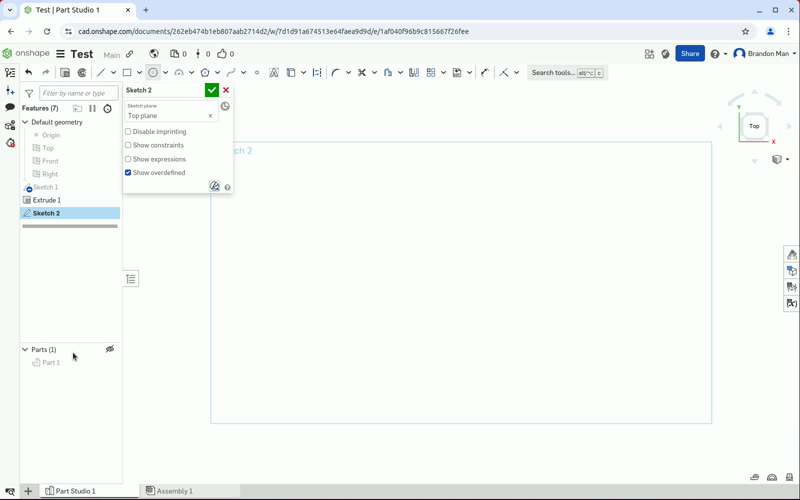
key_down(shift)
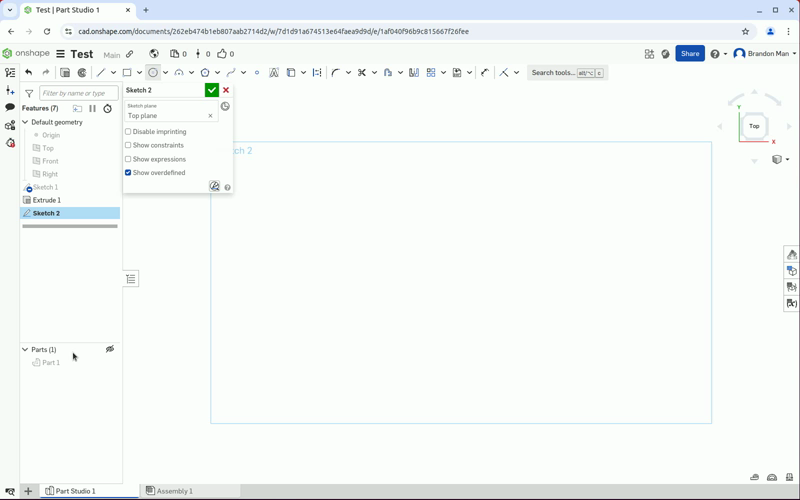
mouse_move(461, 282)
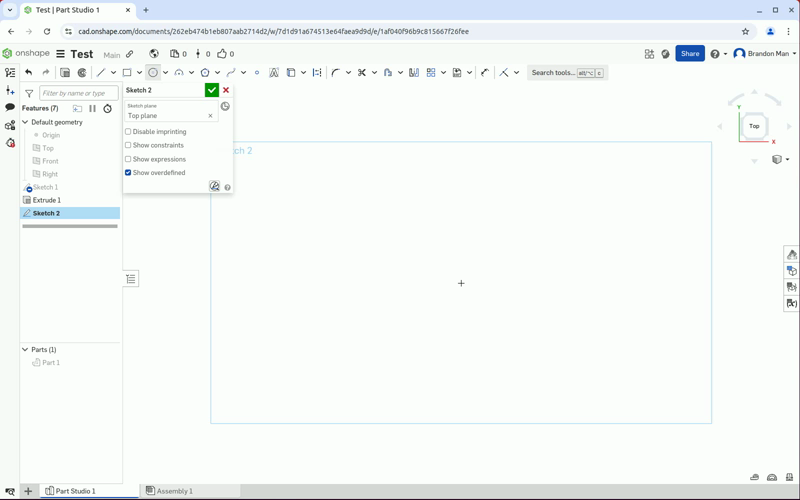
click(461, 282)
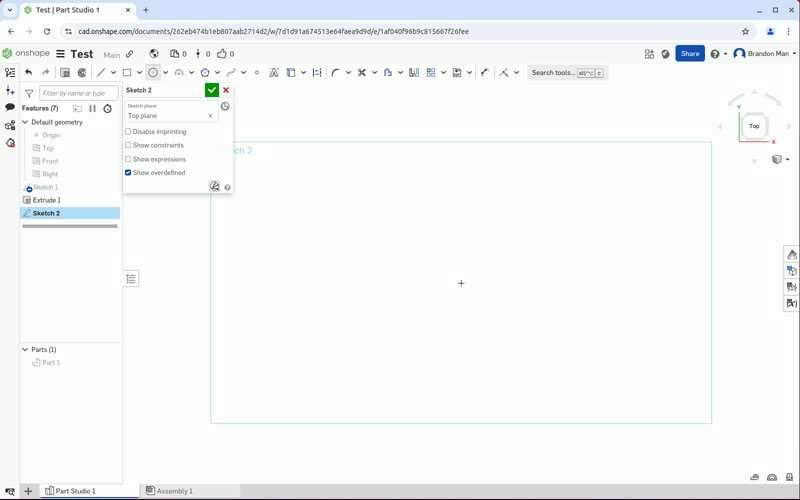
key_up(shift)
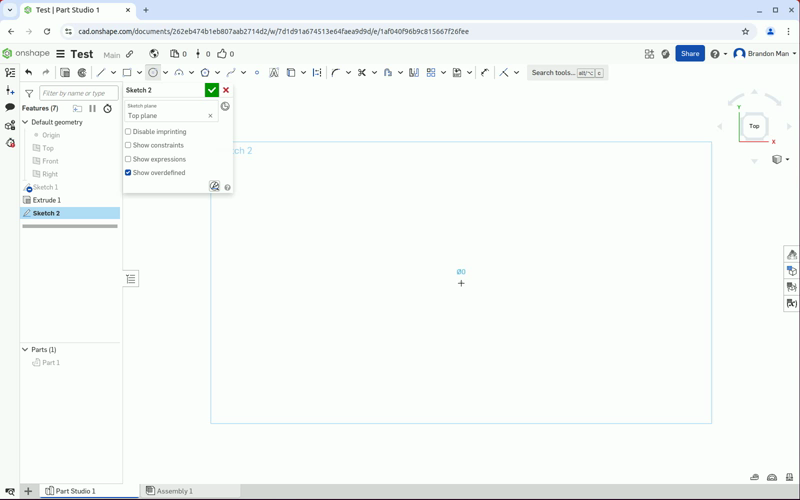
mouse_move(522, 282)
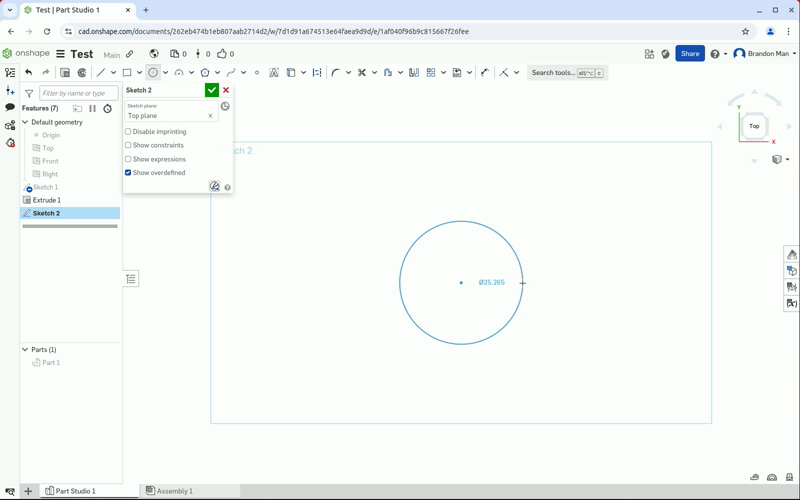
click(522, 282)
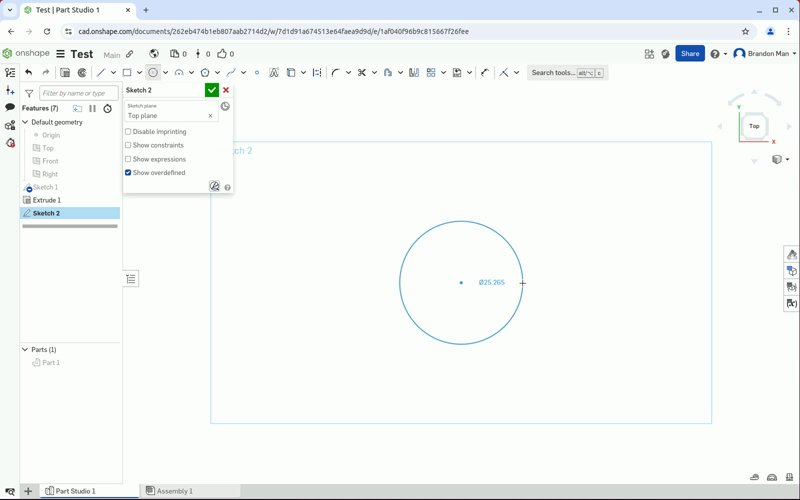
key(esc)
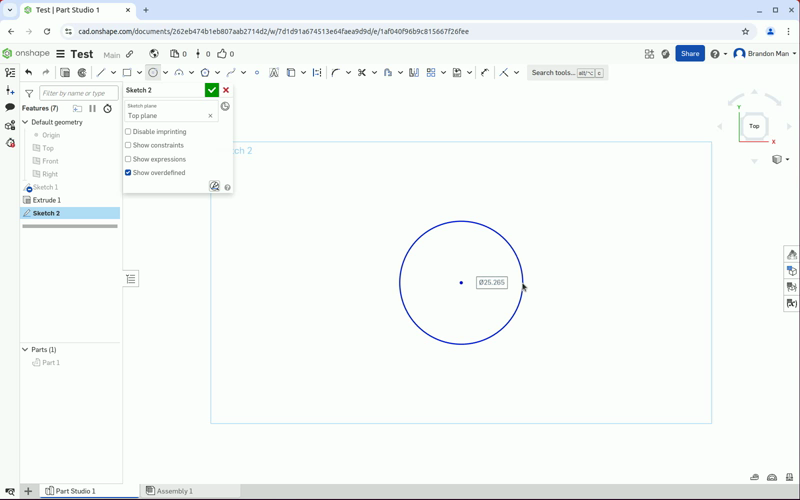
key(c)
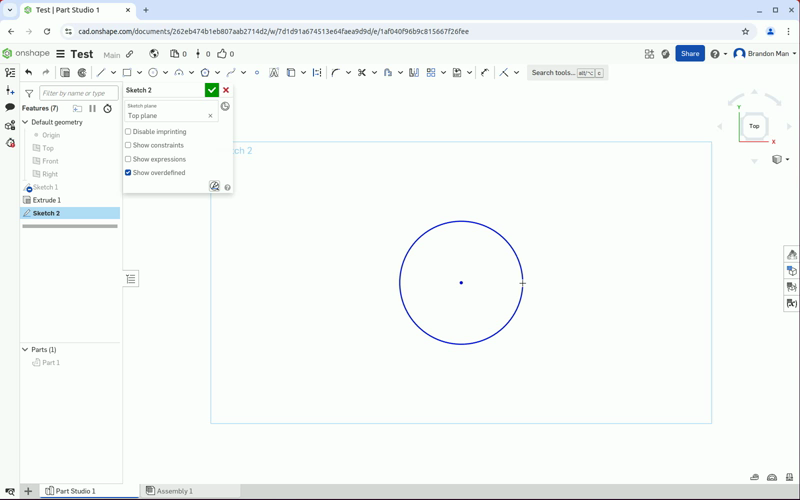
key_down(shift)
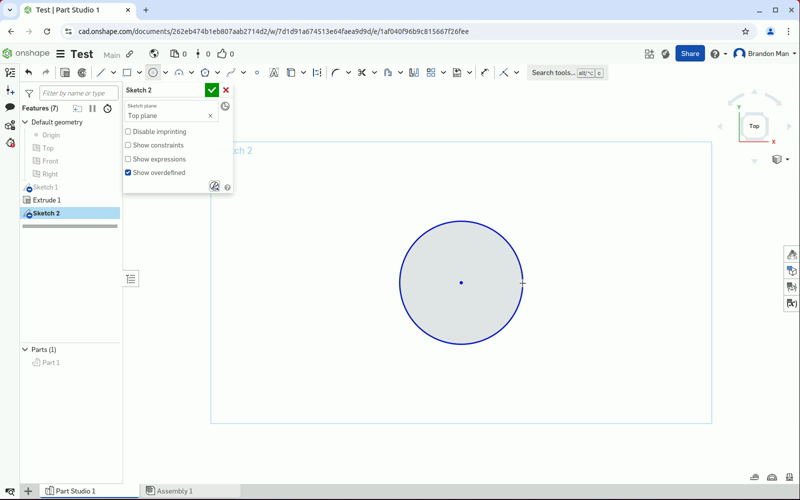
mouse_move(461, 282)
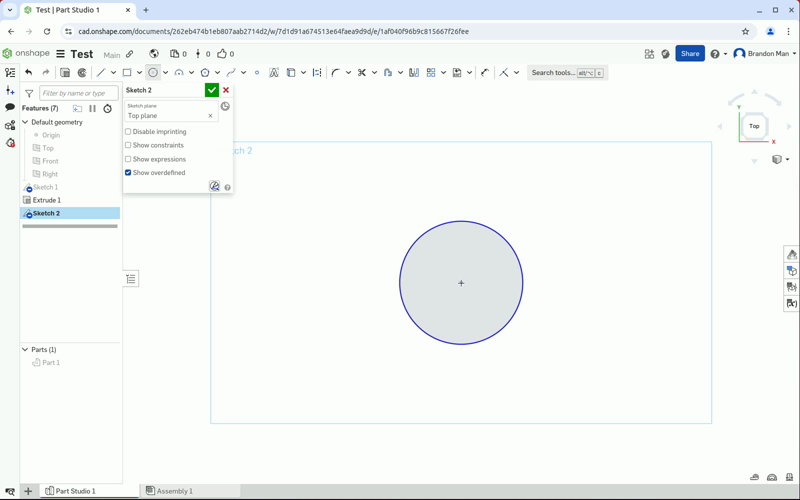
click(461, 282)
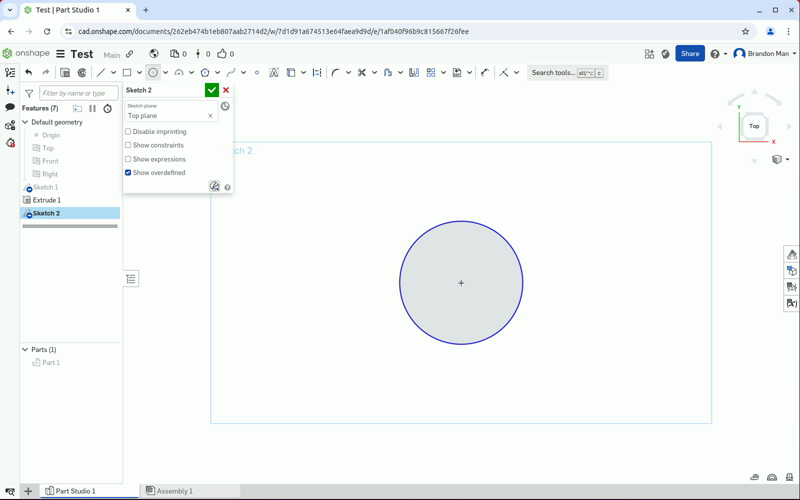
key_up(shift)
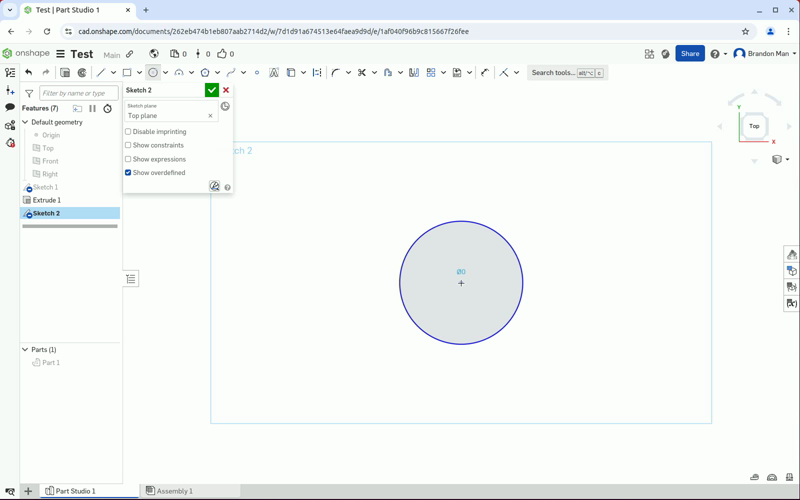
mouse_move(467, 282)
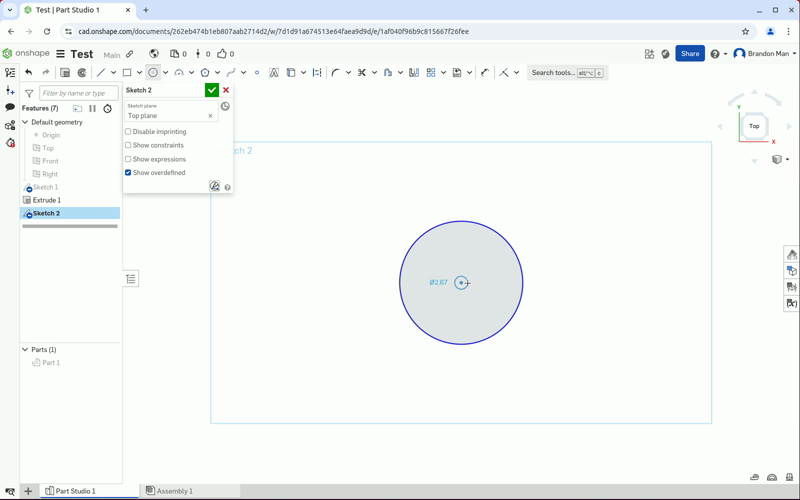
click(467, 282)
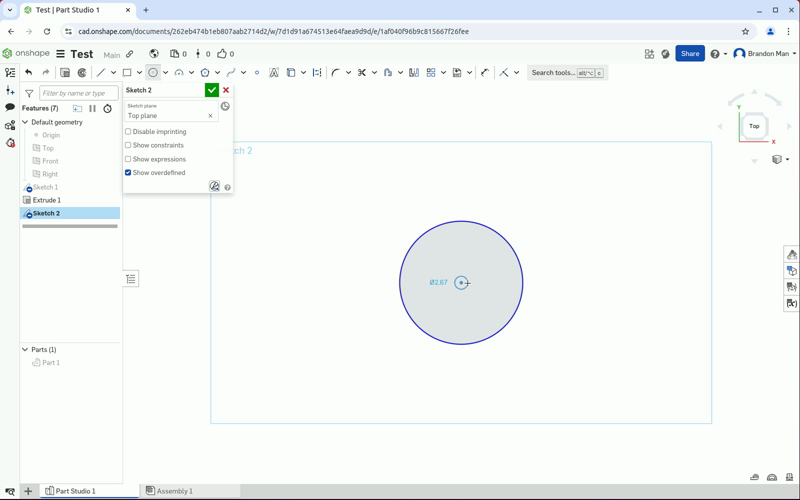
key(esc)
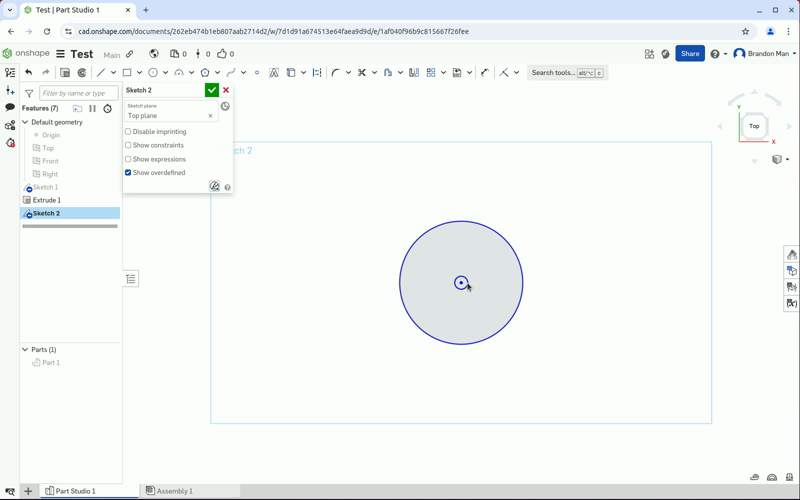
mouse_move(437, 308)
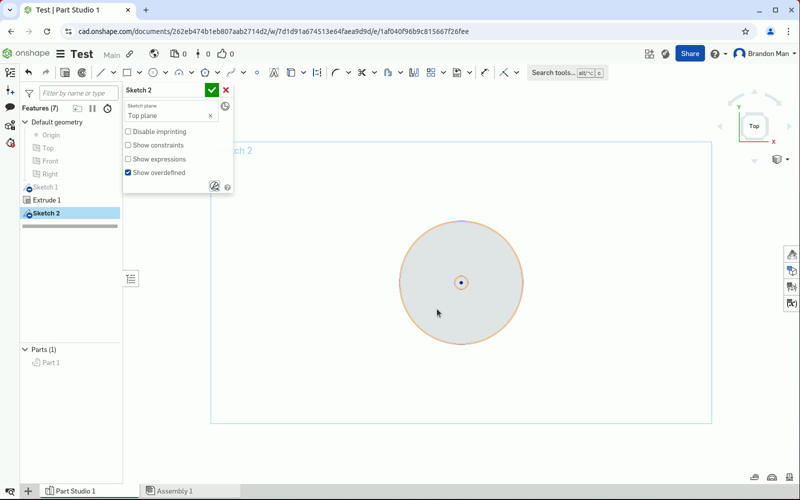
click(437, 308)
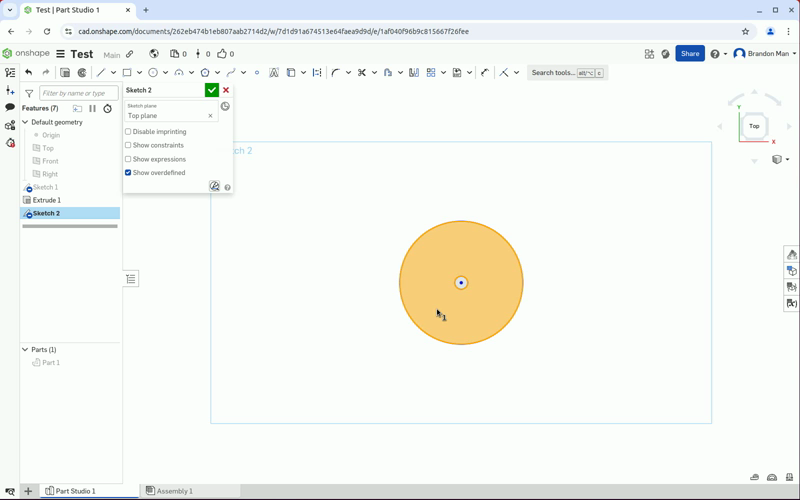
mouse_move(73, 352)
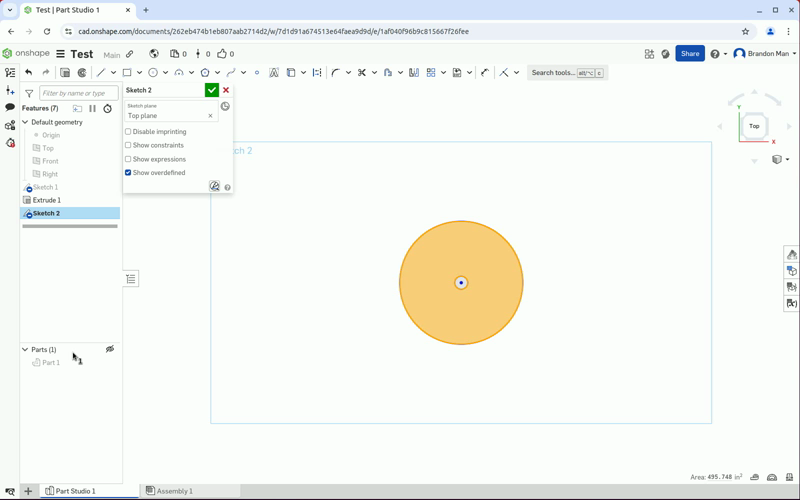
key(shift+y)
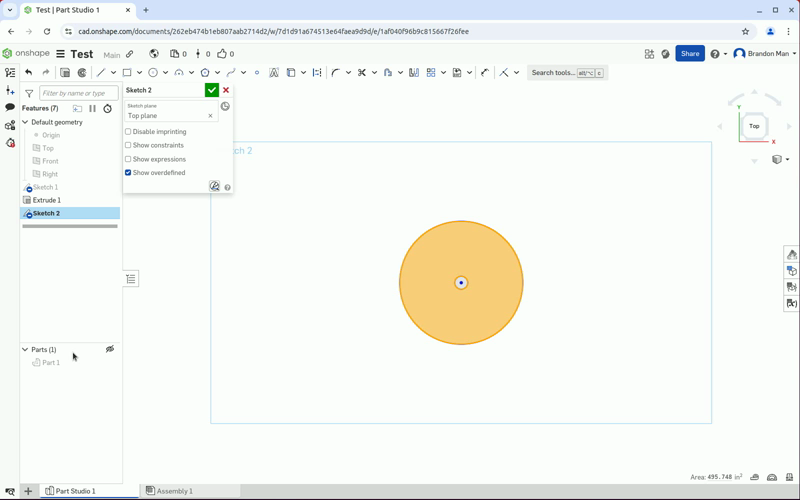
key(shift+e)
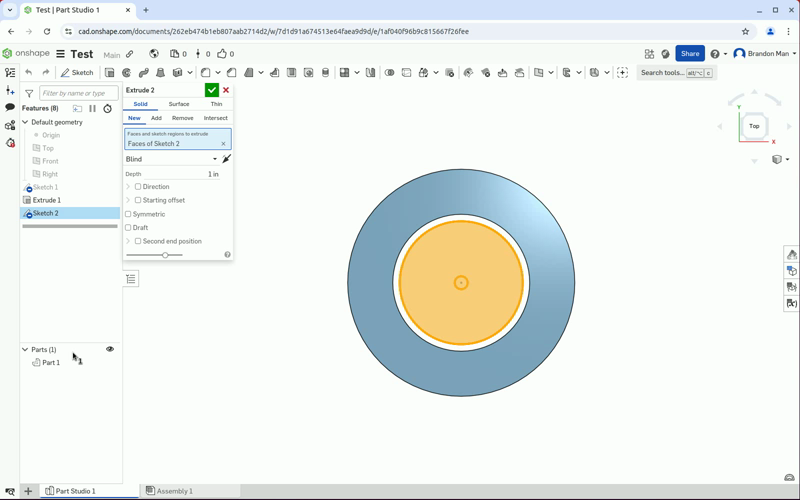
mouse_move(143, 106)
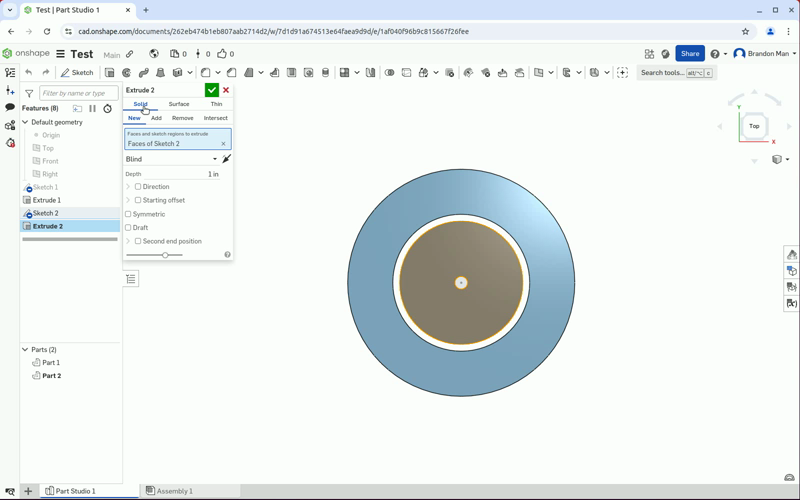
click(143, 106)
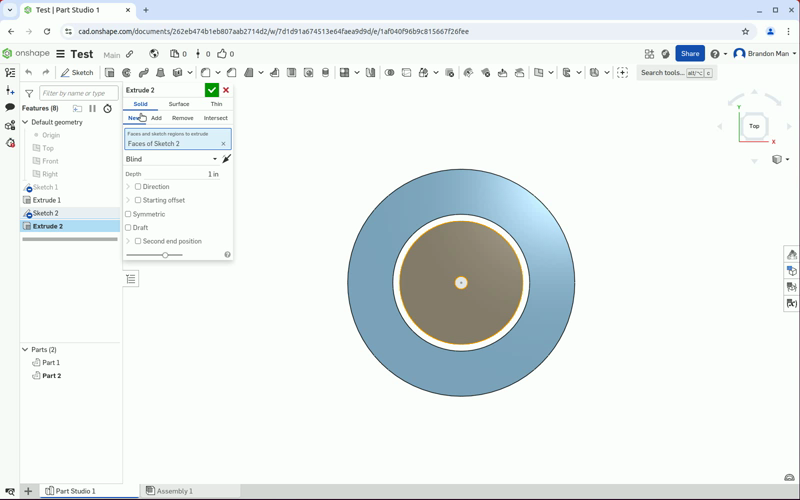
mouse_move(137, 120)
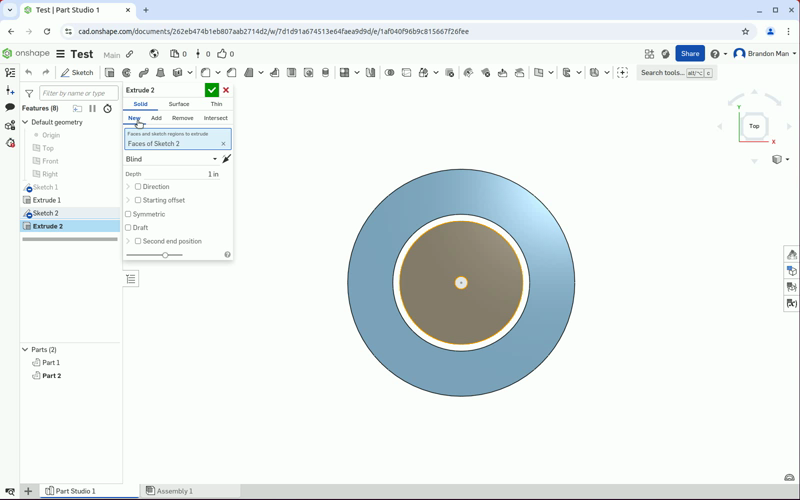
click(137, 120)
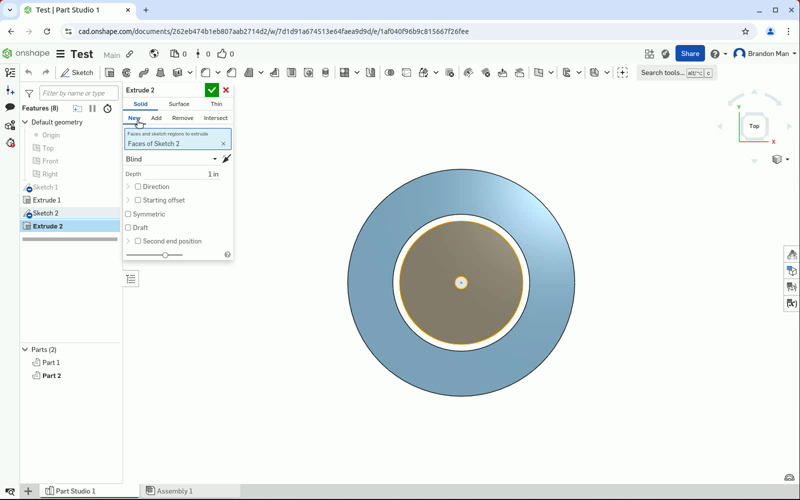
key(tab, 4)
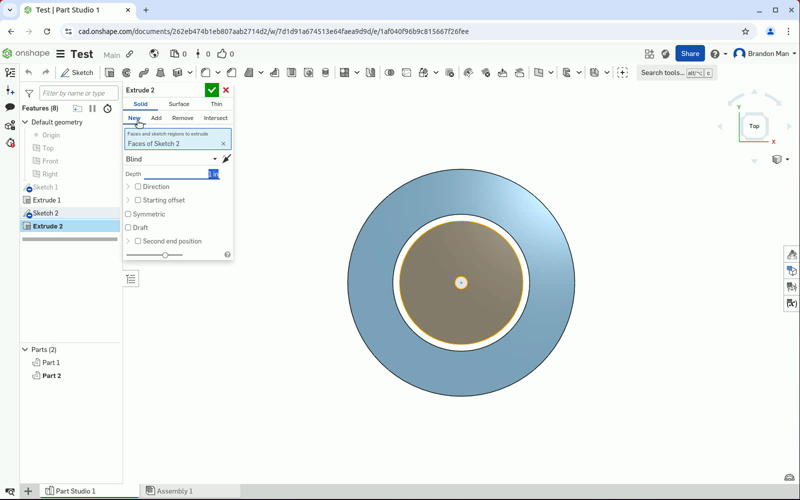
text(1.685)
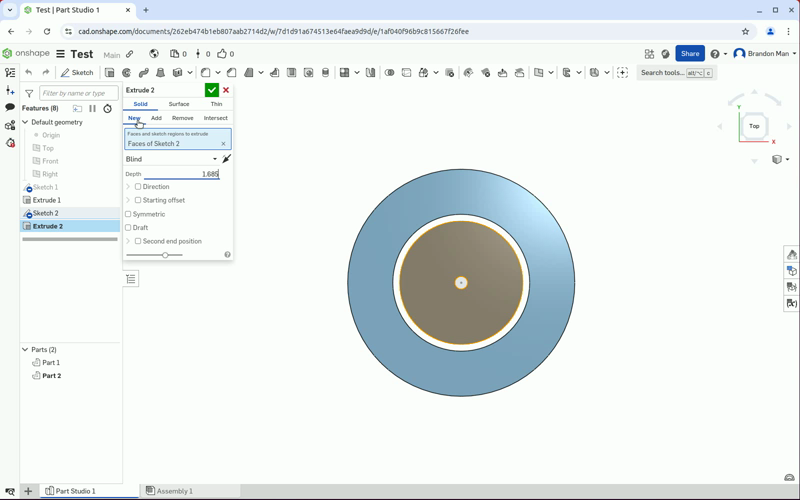
key(enter)
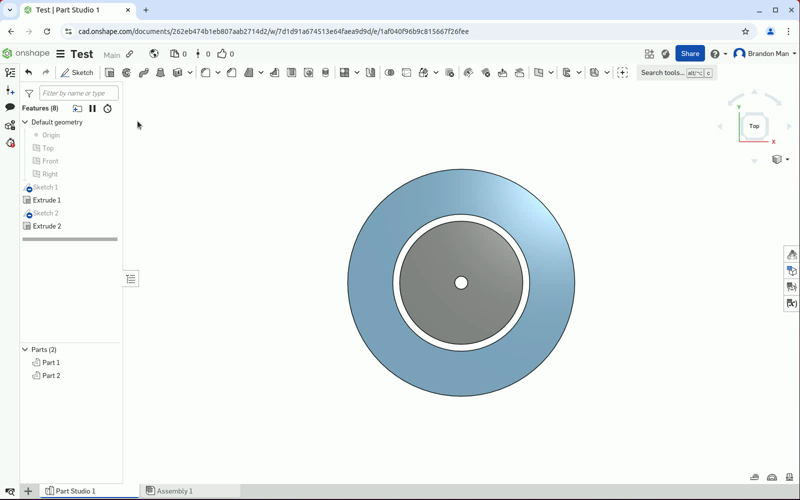
key(shift+h)
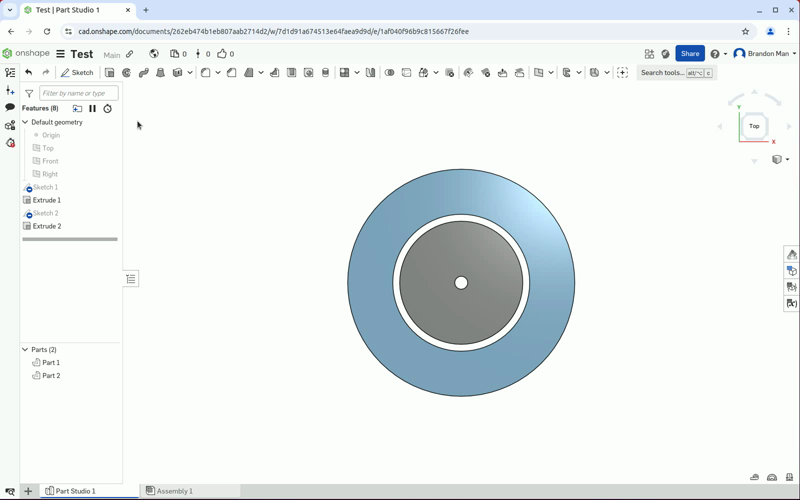
key(shift+h)
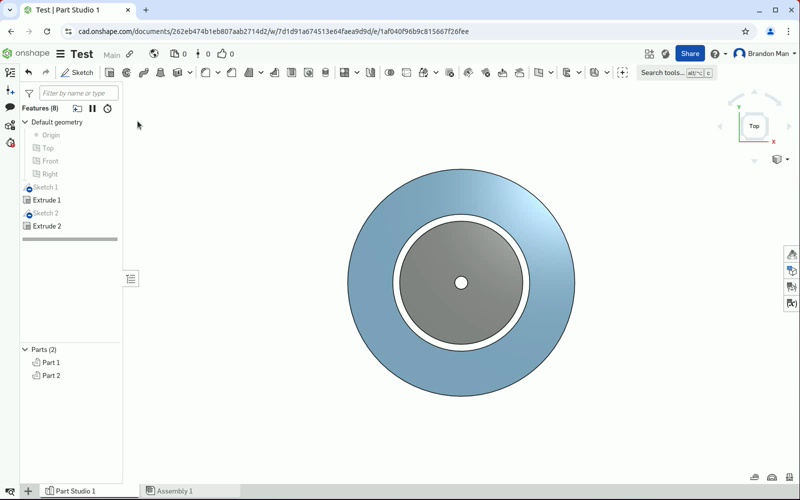
mouse_move(73, 189)
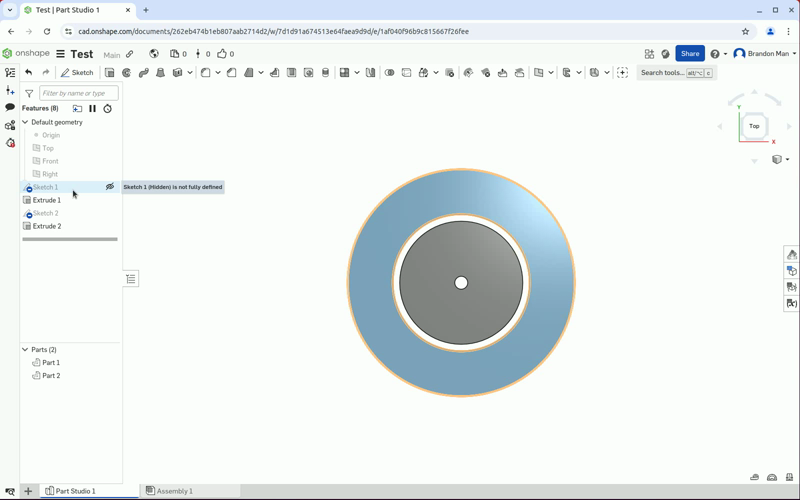
click(73, 189)
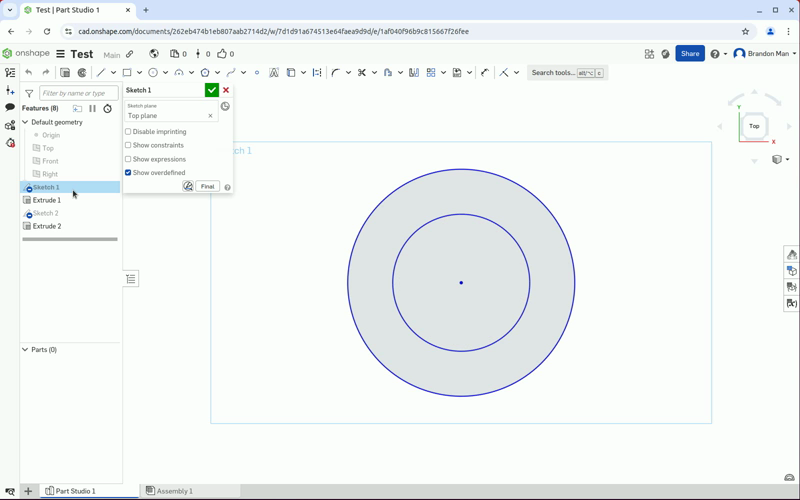
mouse_move(229, 92)
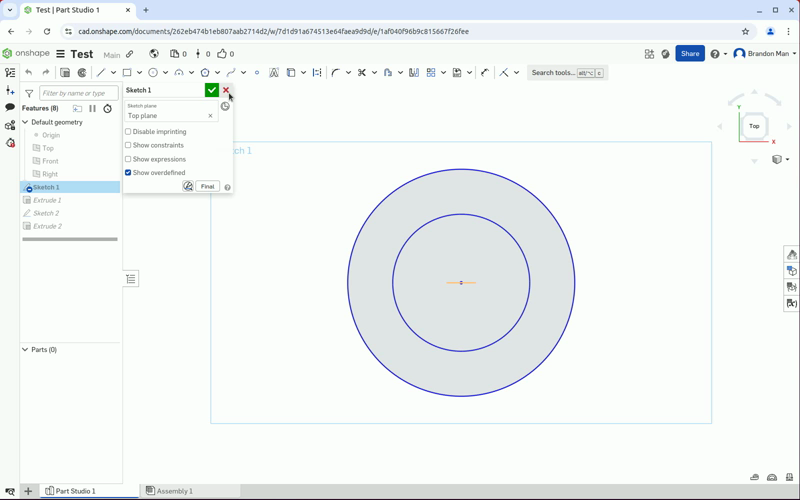
click(229, 92)
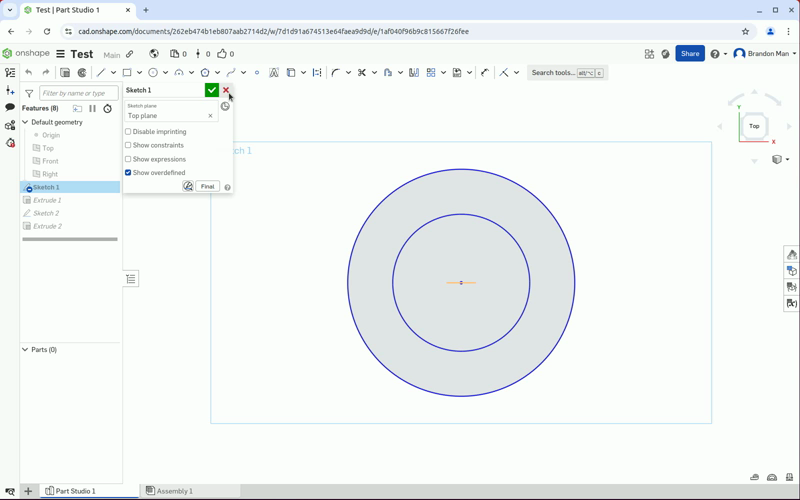
key(shift+s)
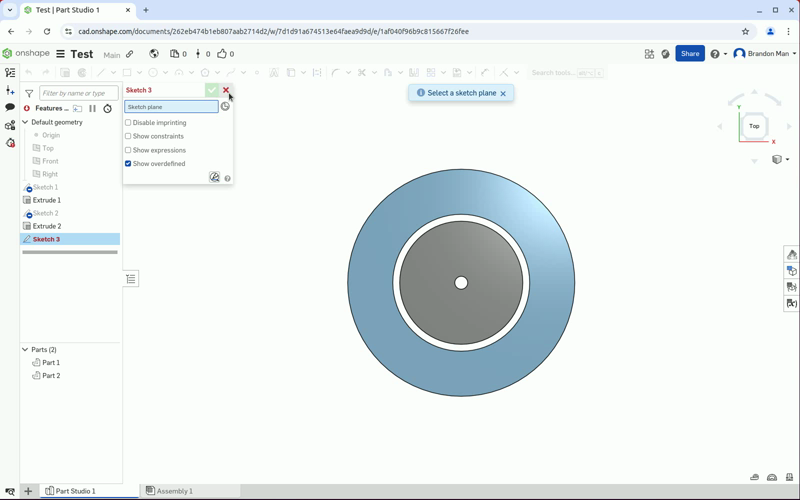
mouse_move(73, 150)
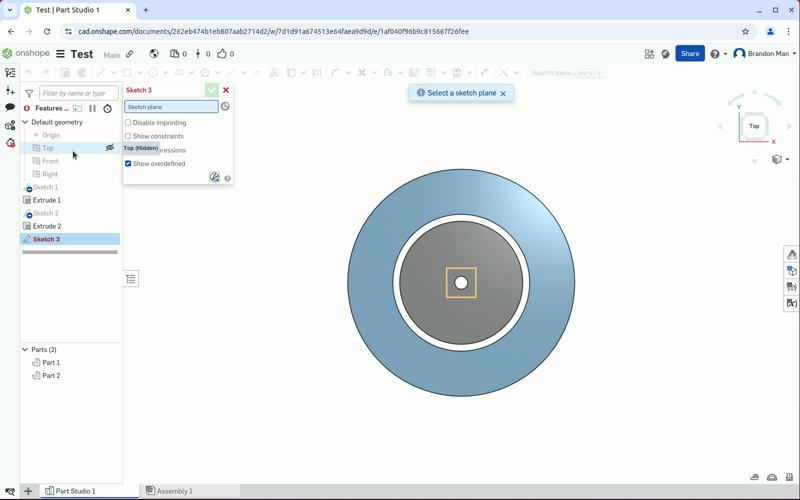
click(73, 150)
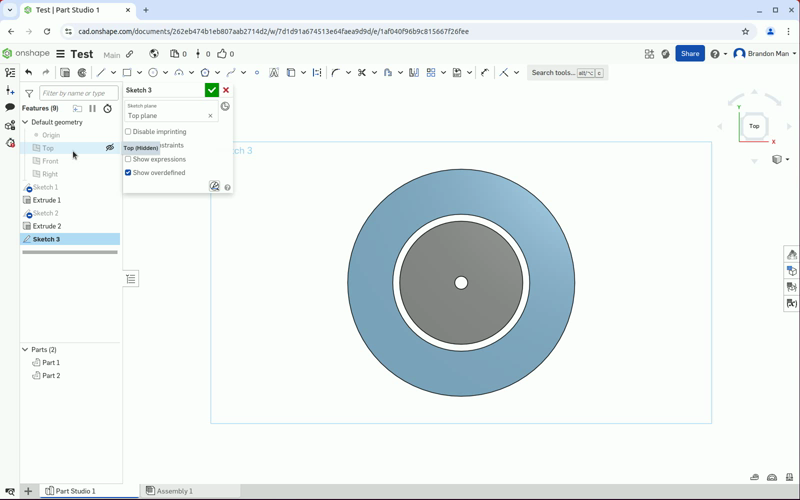
mouse_move(73, 352)
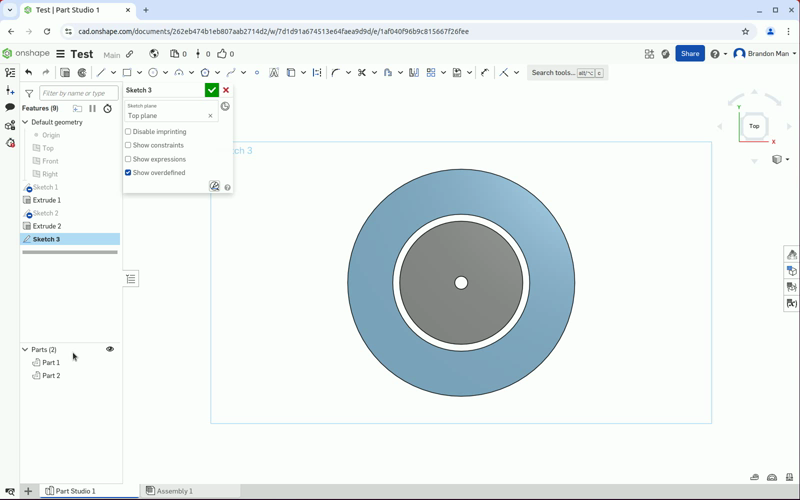
key(y)
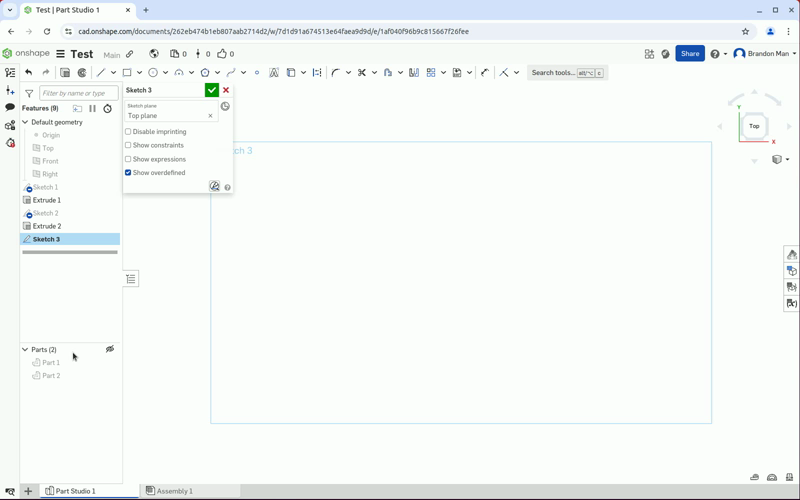
key(c)
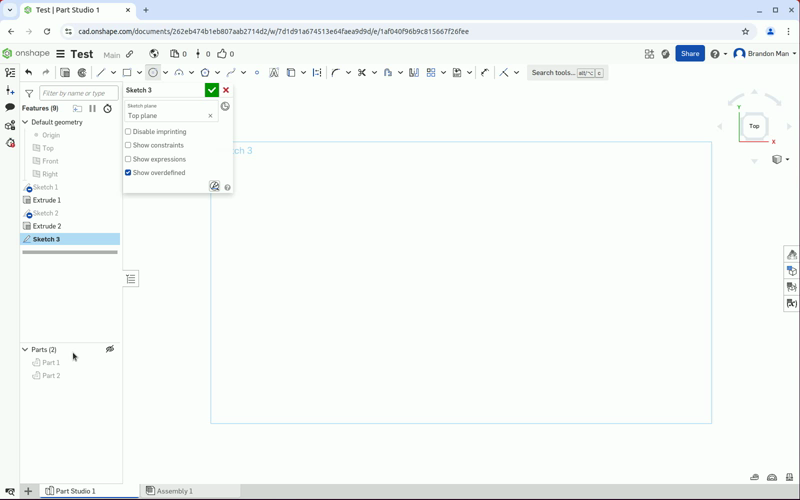
key_down(shift)
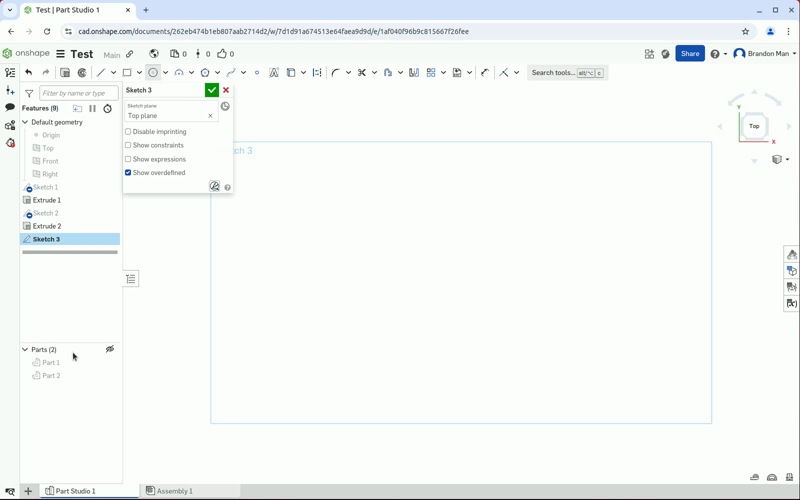
mouse_move(461, 282)
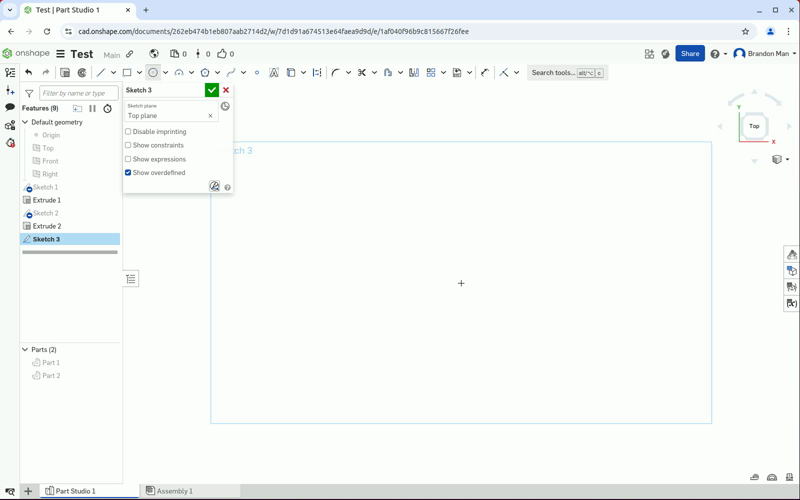
click(461, 282)
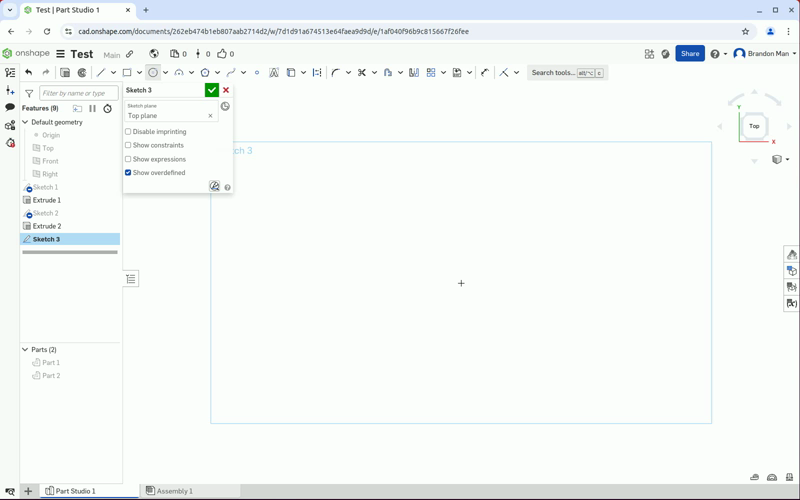
key_up(shift)
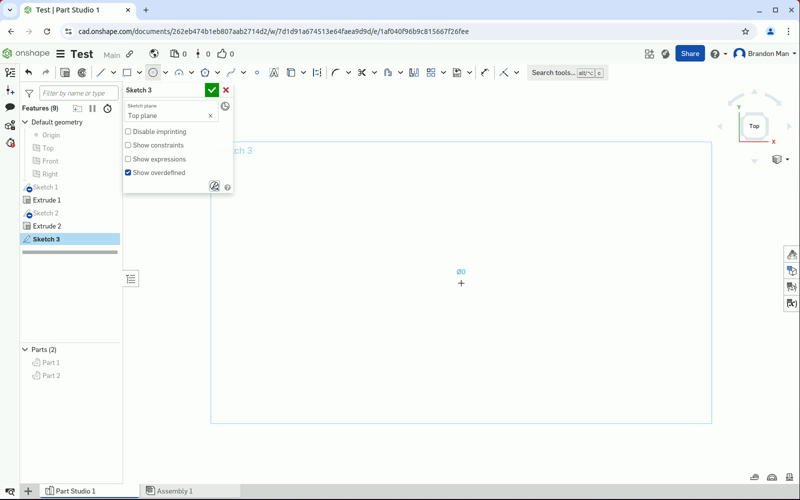
mouse_move(531, 282)
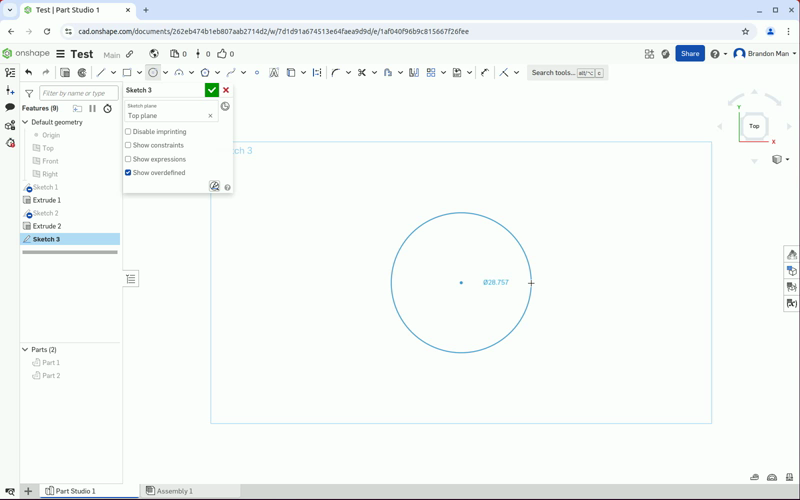
click(531, 282)
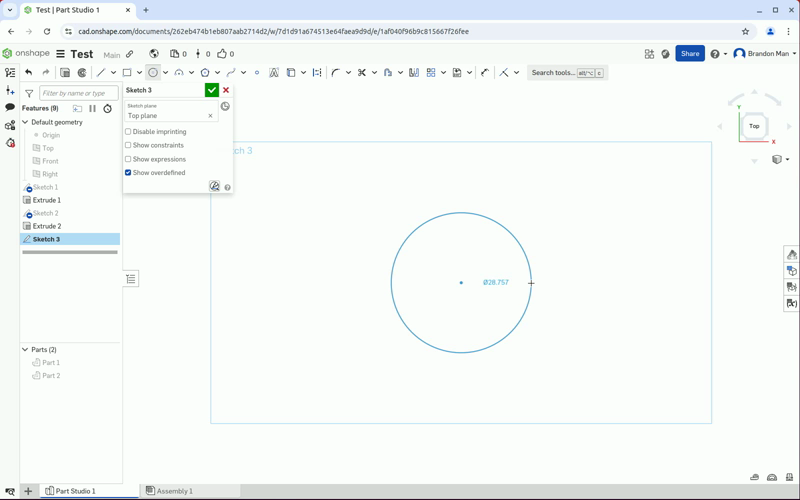
key(esc)
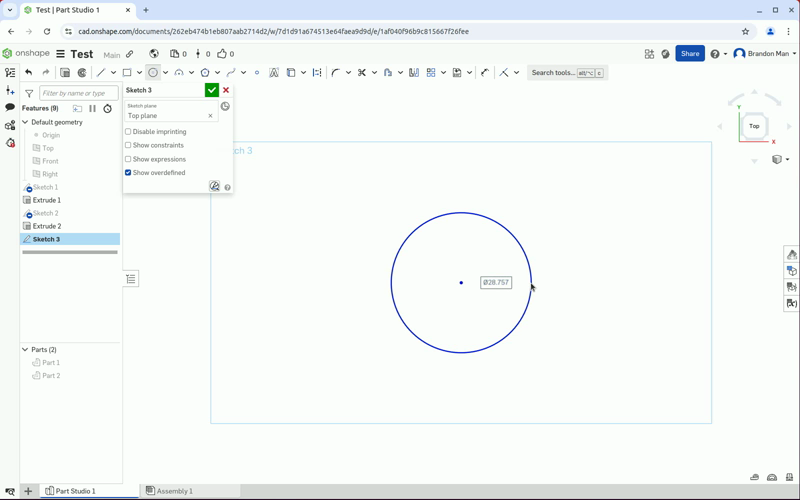
key(c)
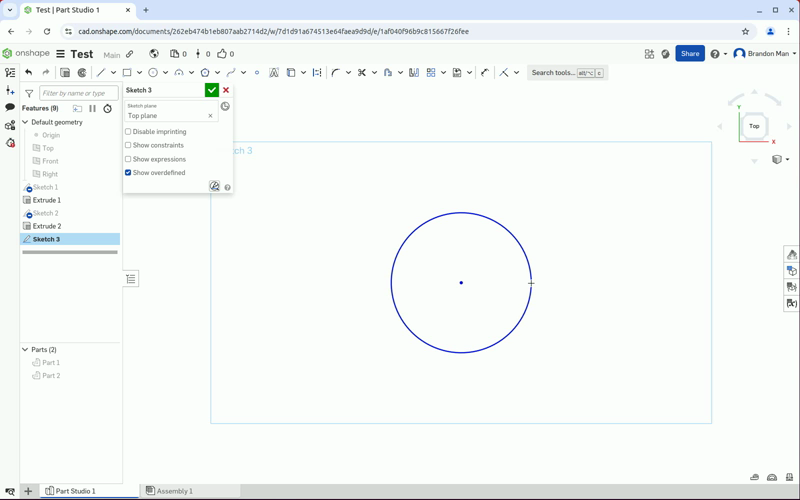
key_down(shift)
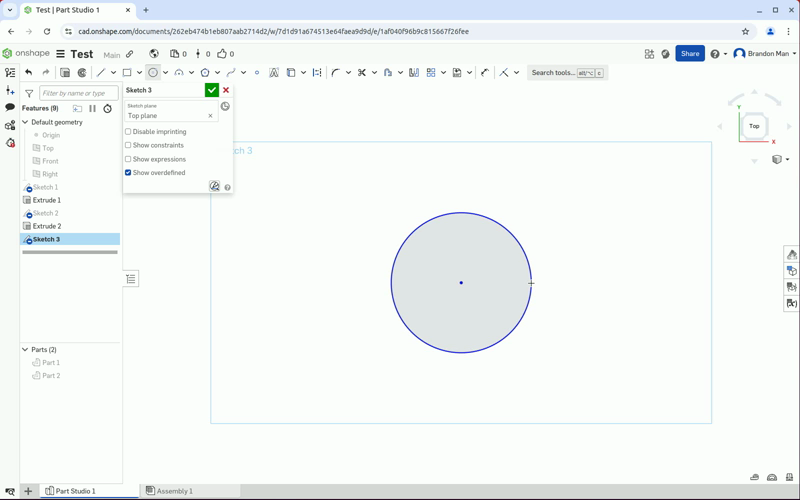
mouse_move(461, 282)
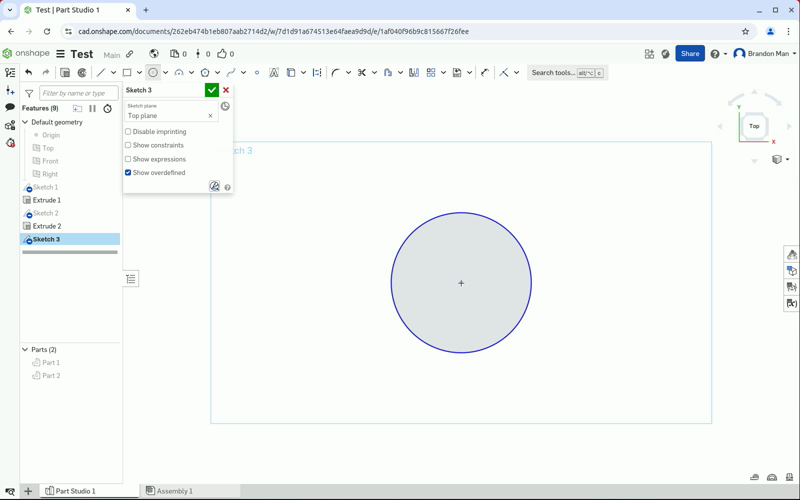
click(461, 282)
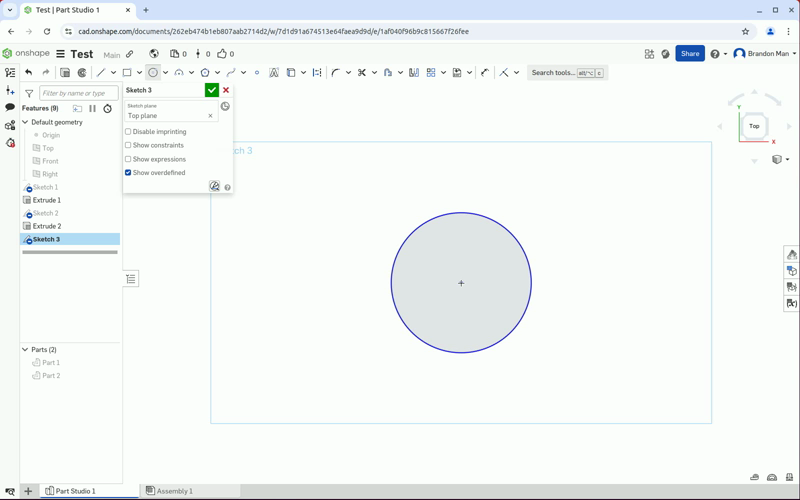
key_up(shift)
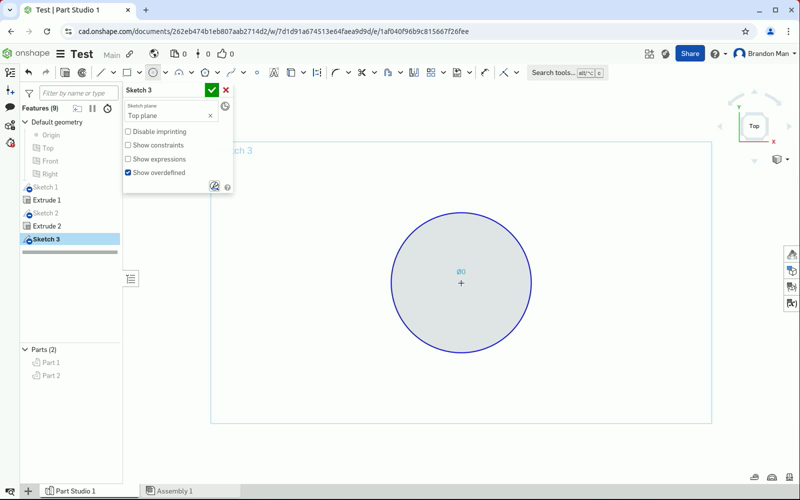
mouse_move(523, 282)
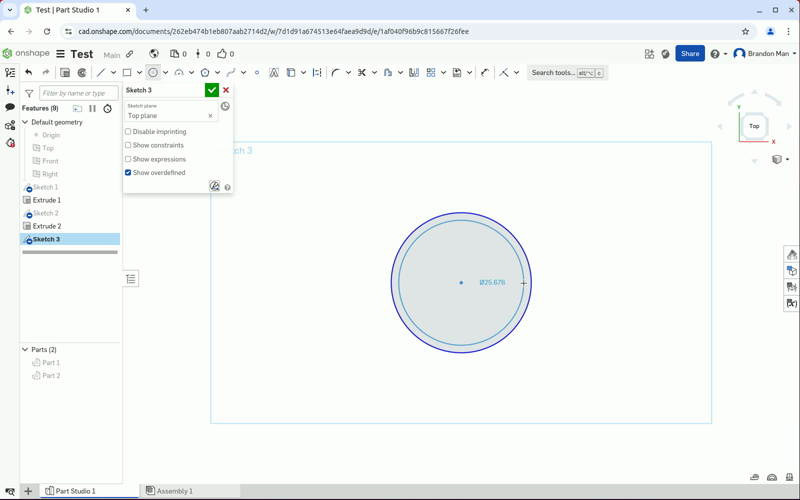
click(523, 282)
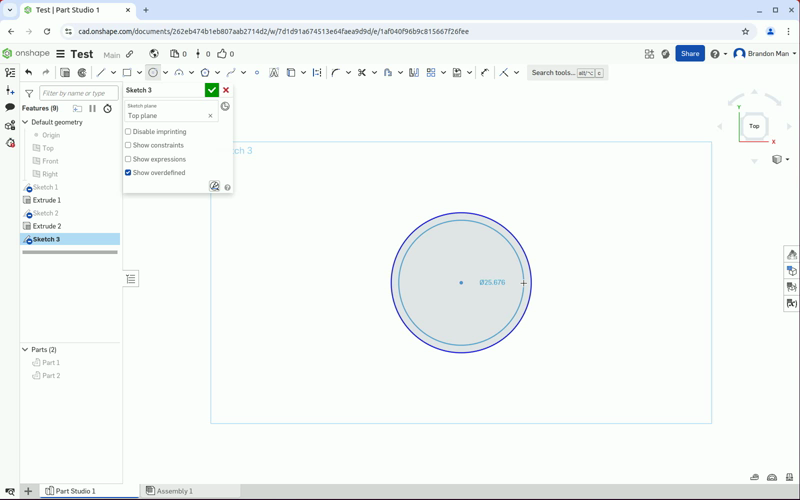
key(esc)
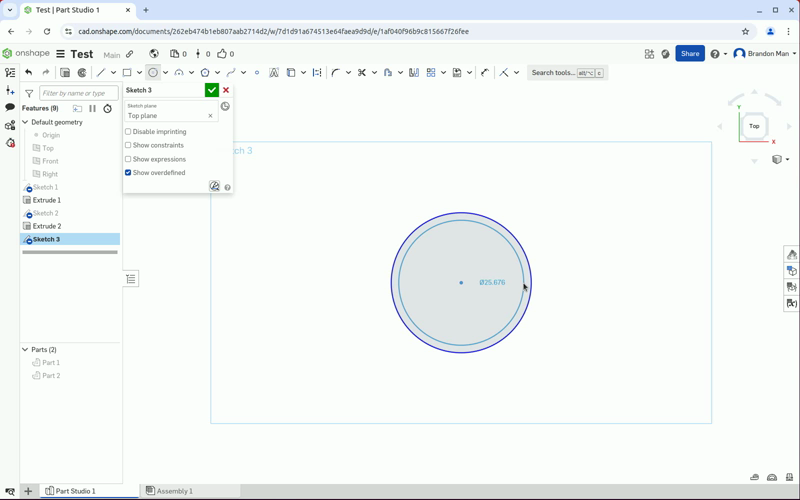
mouse_move(489, 222)
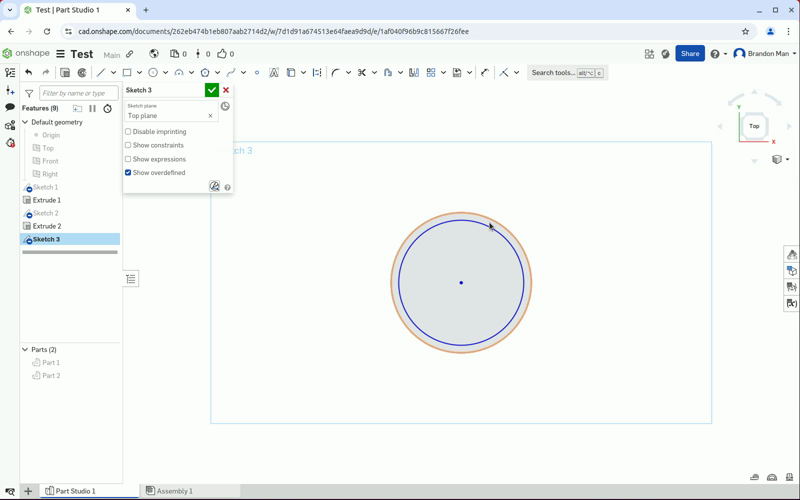
click(489, 222)
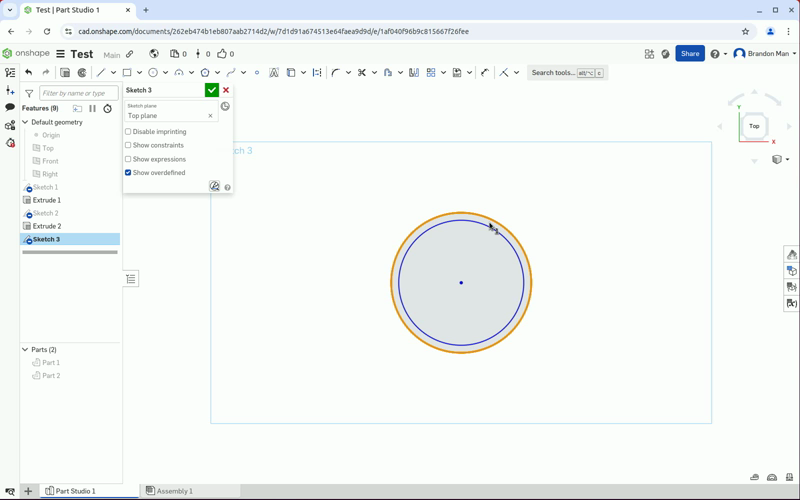
mouse_move(73, 352)
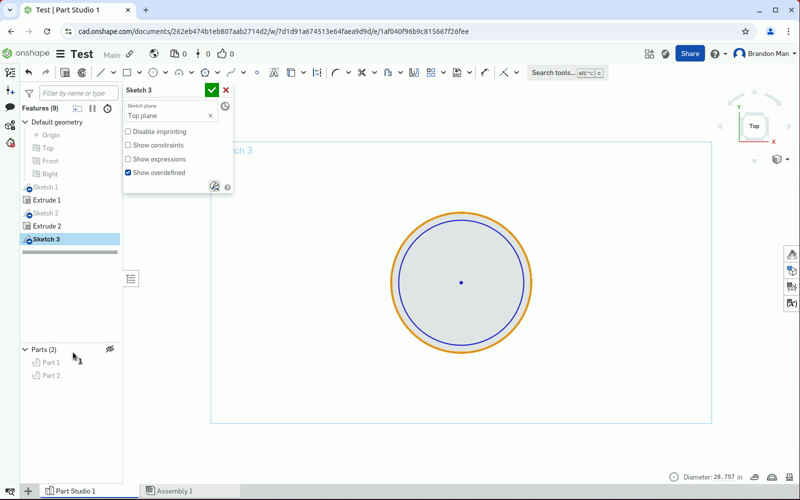
key(shift+y)
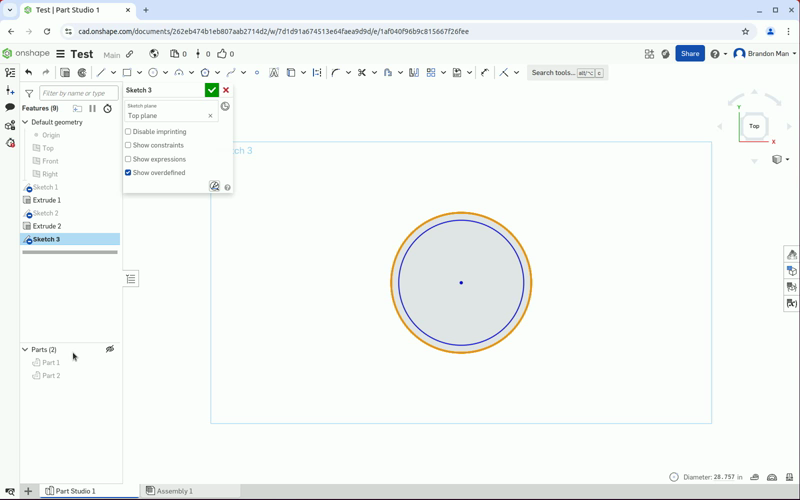
key(shift+e)
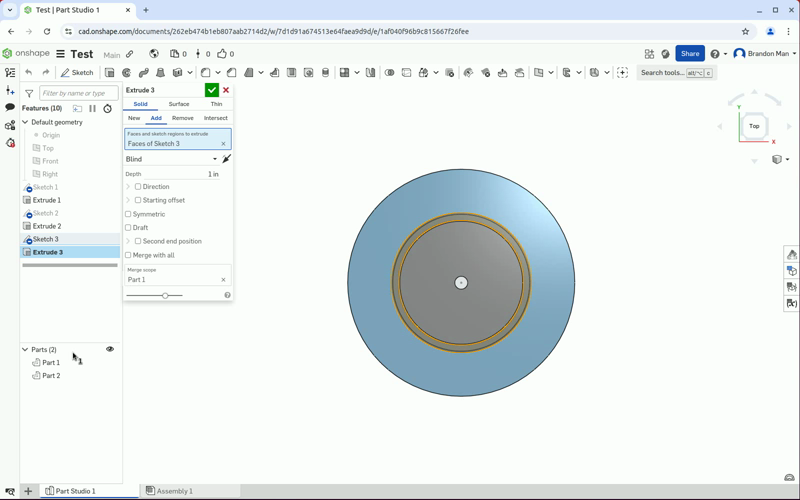
mouse_move(143, 106)
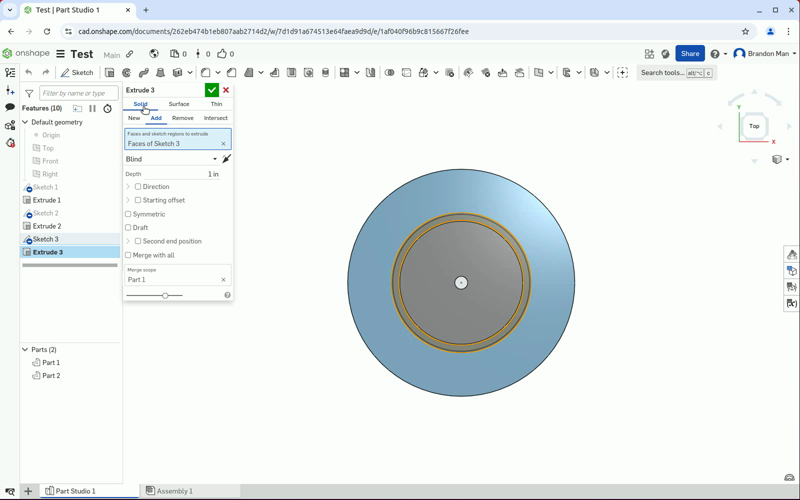
click(143, 106)
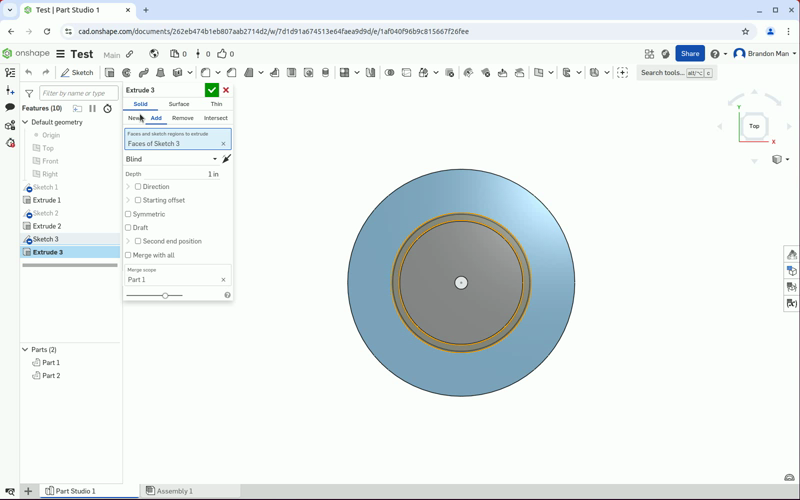
mouse_move(137, 120)
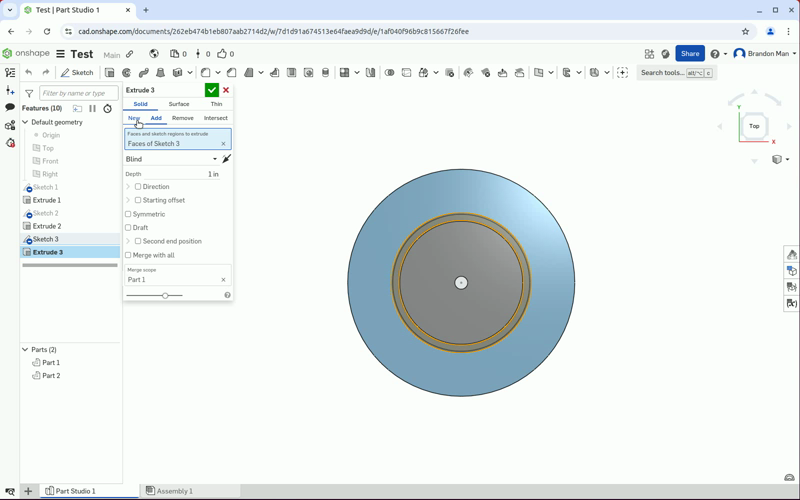
click(137, 120)
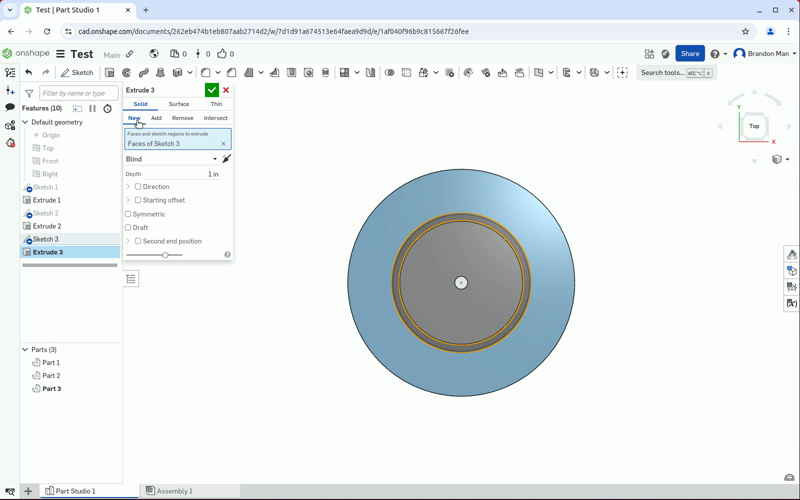
key(tab, 4)
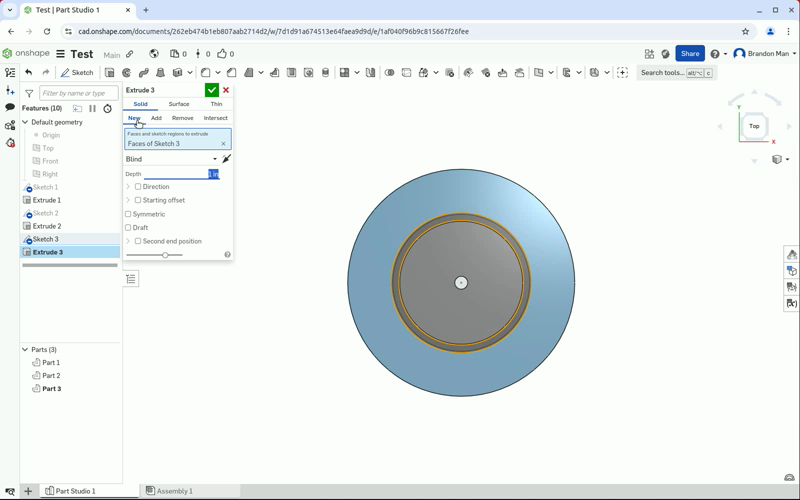
text(1.685)
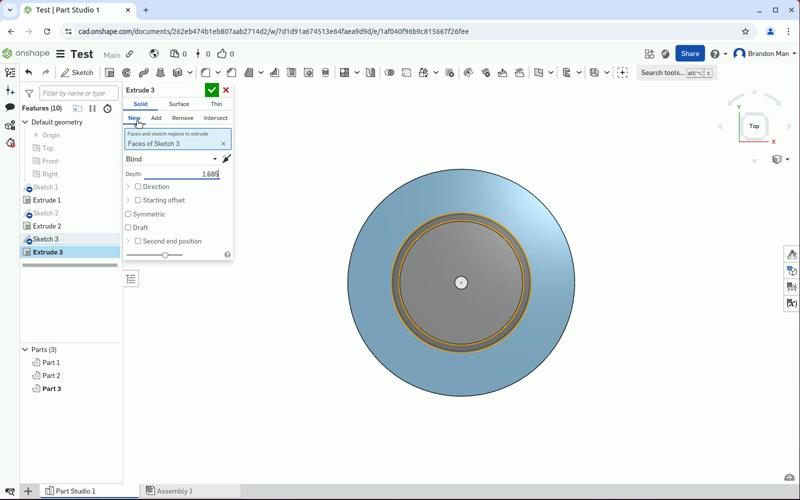
key(enter)
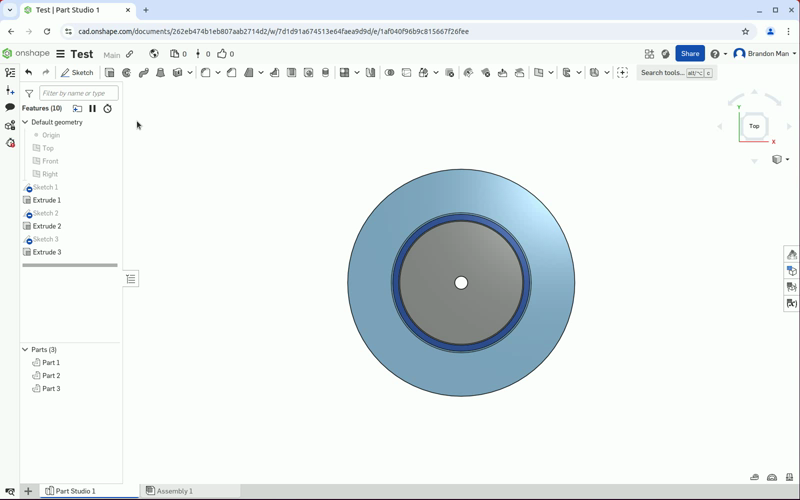
key(shift+h)
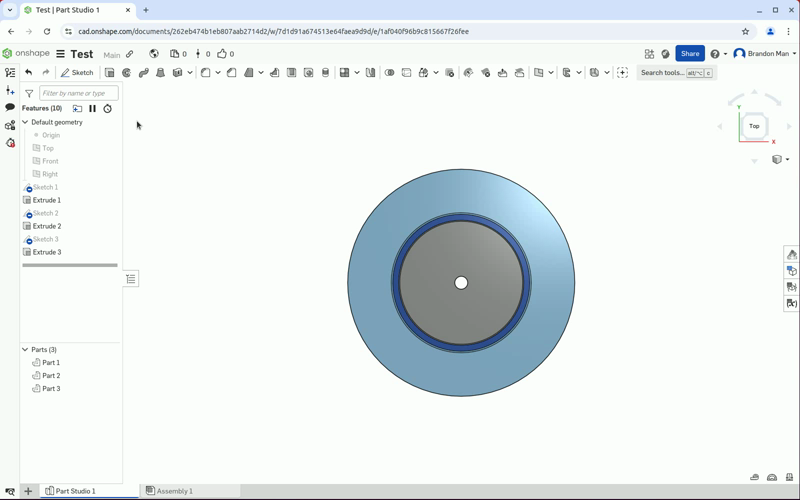
key(shift+h)
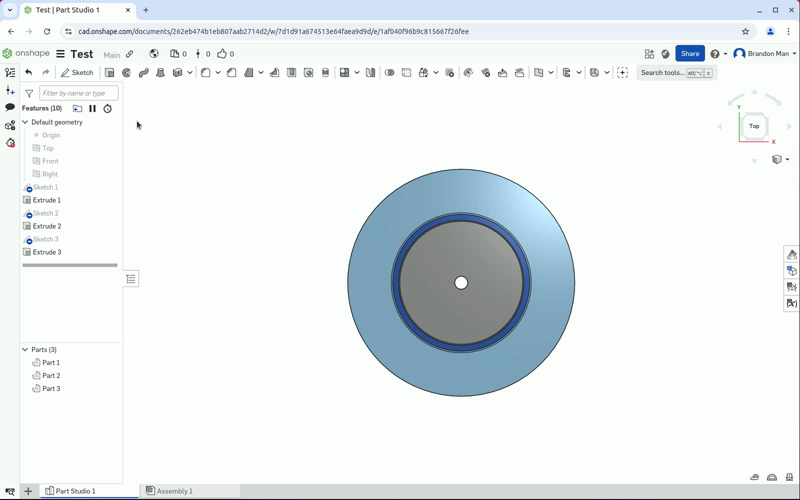
mouse_move(73, 189)
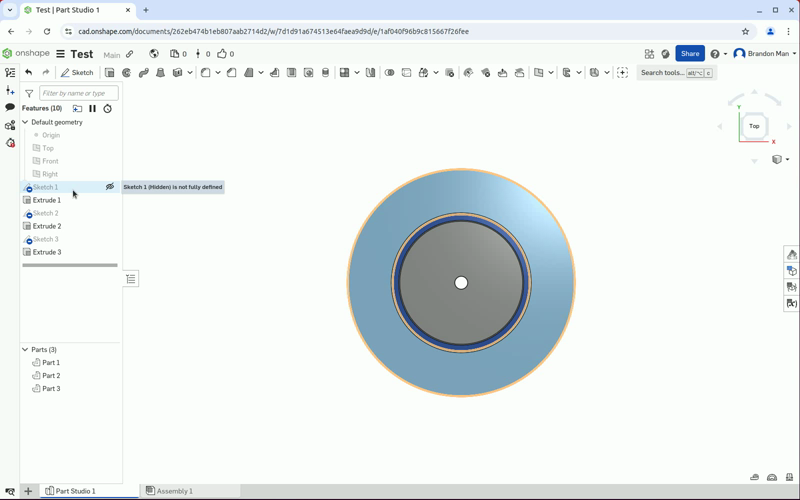
click(73, 189)
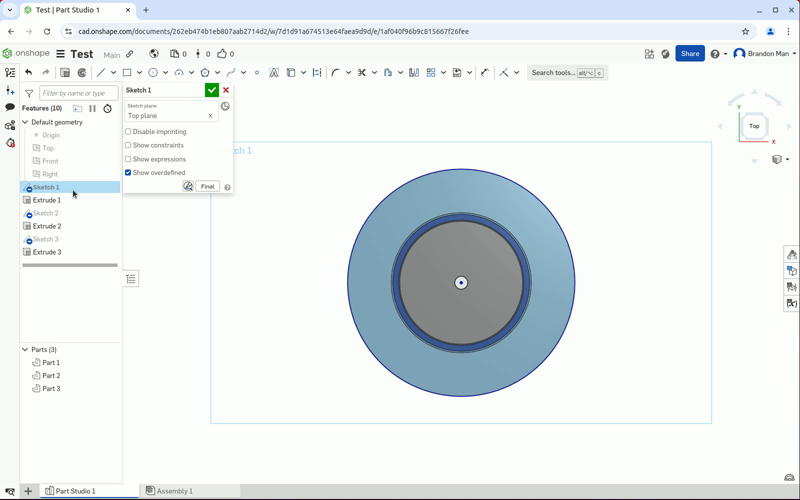
mouse_move(229, 92)
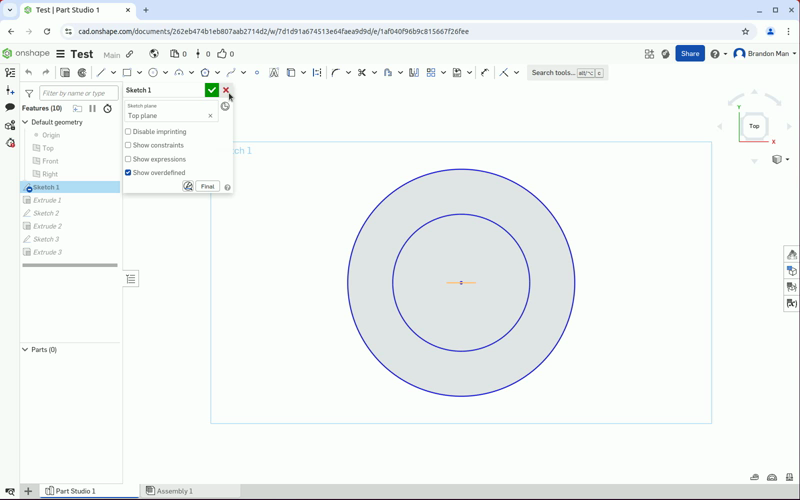
click(229, 92)
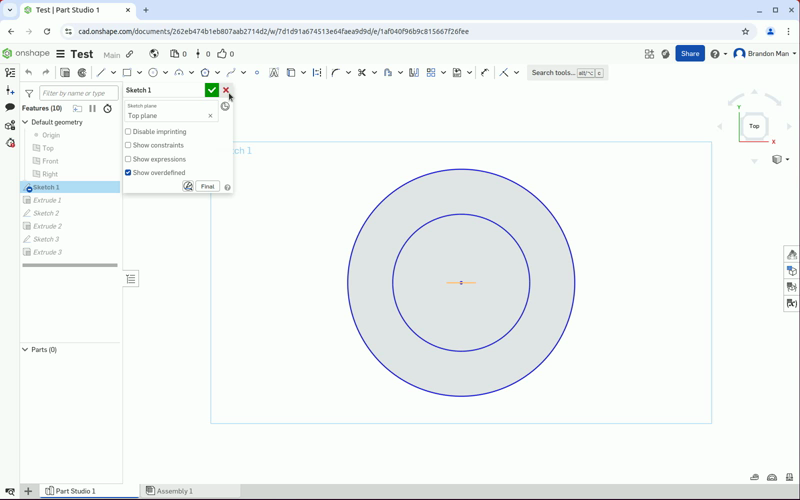
key(shift+s)
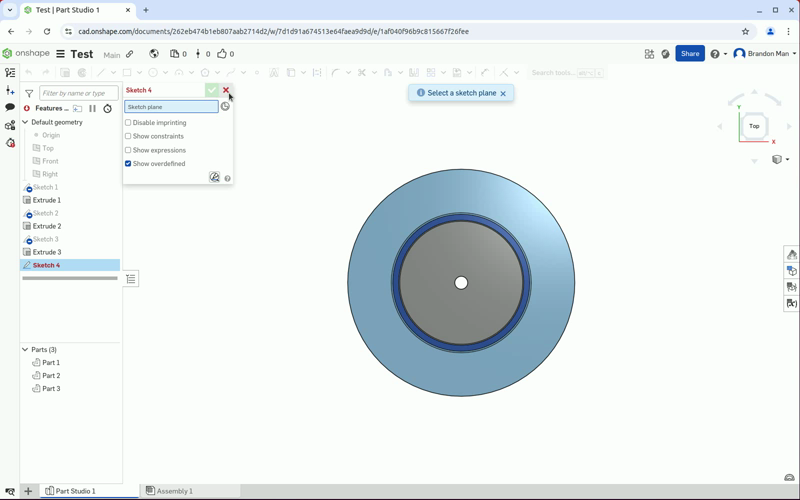
mouse_move(73, 150)
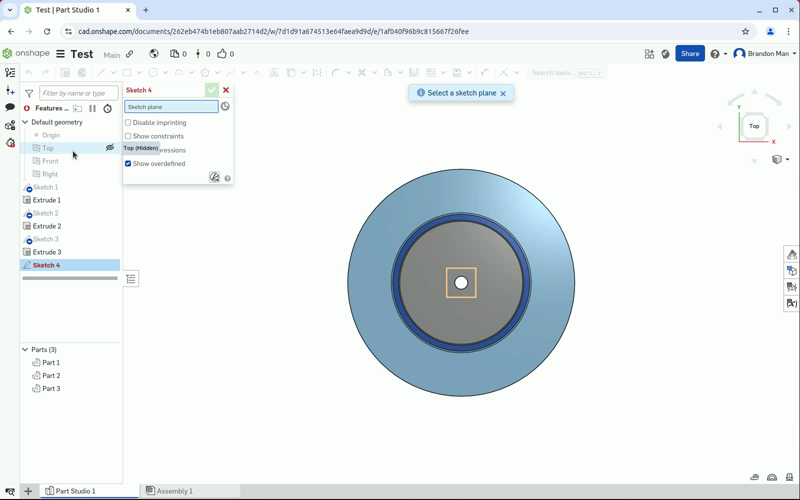
click(73, 150)
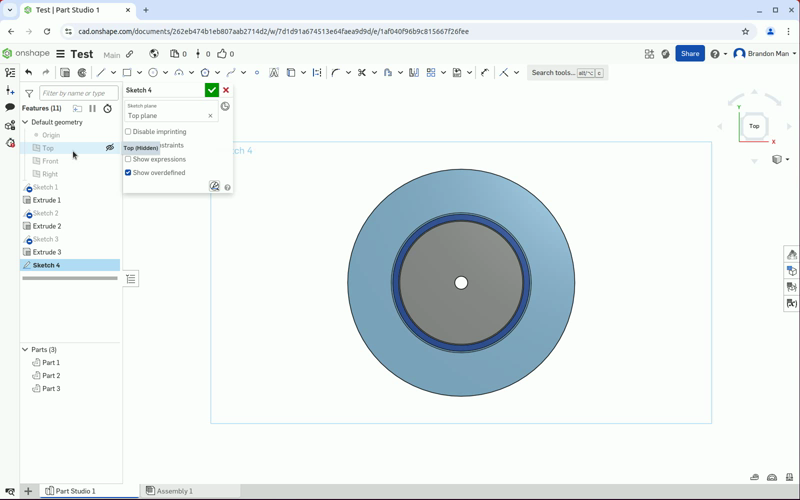
mouse_move(73, 352)
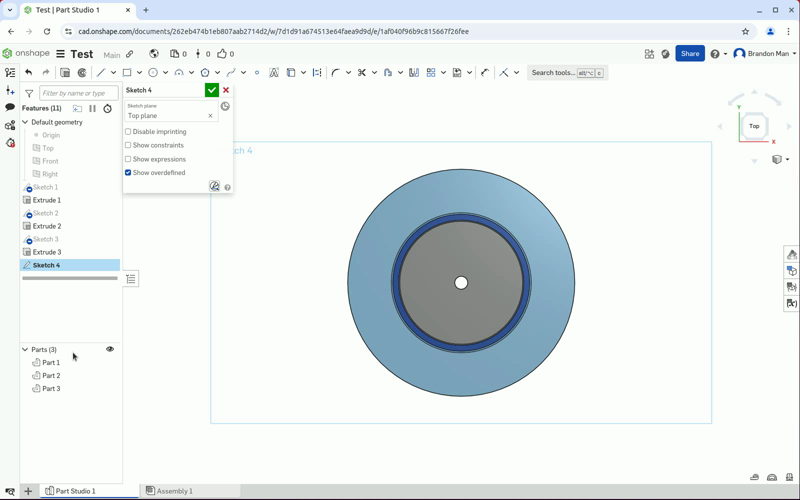
key(y)
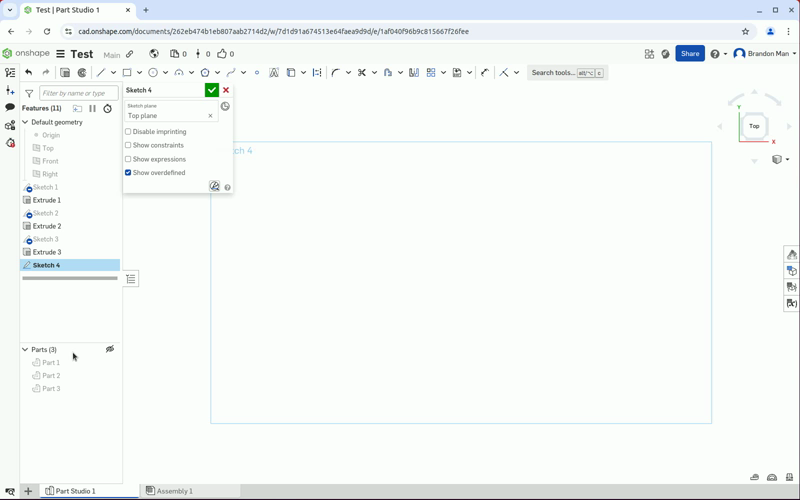
key(c)
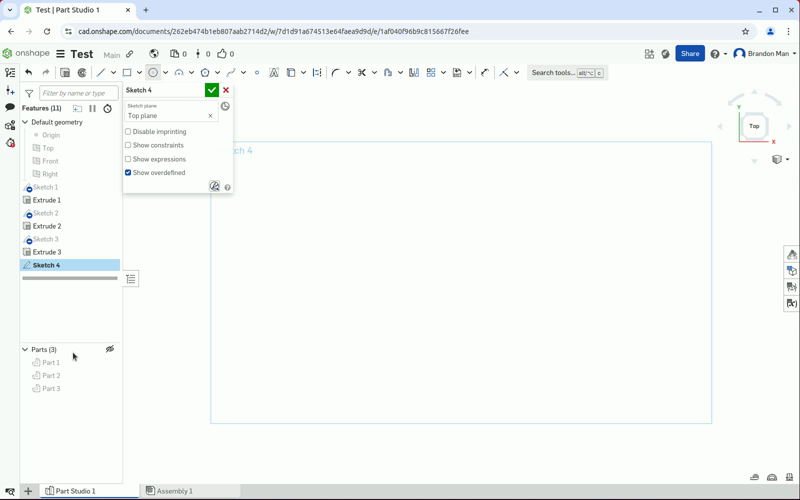
key_down(shift)
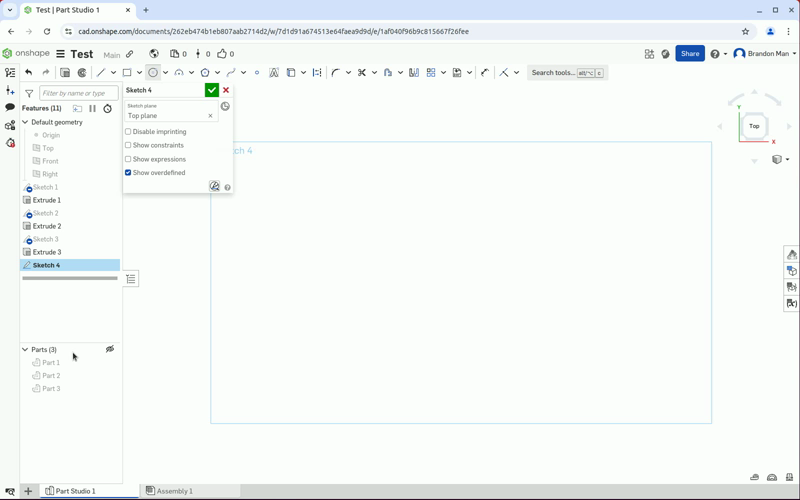
mouse_move(461, 282)
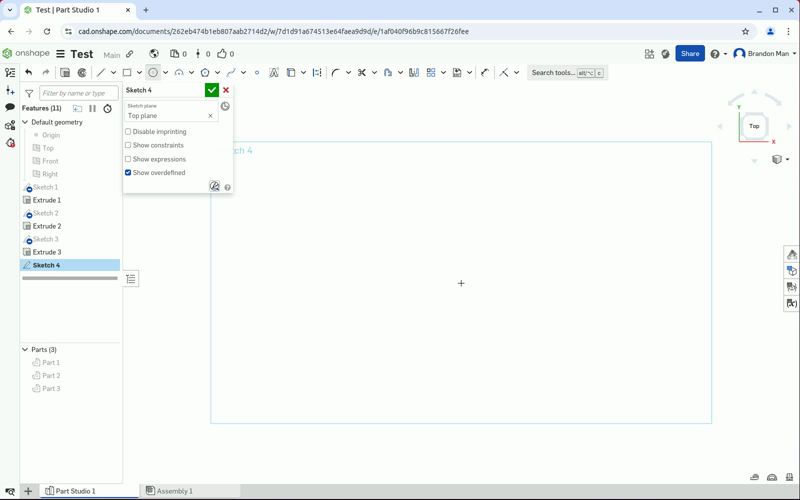
click(461, 282)
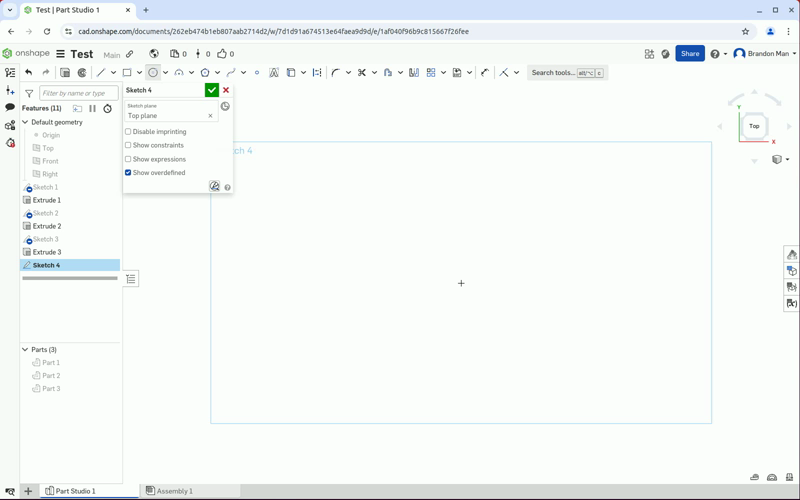
key_up(shift)
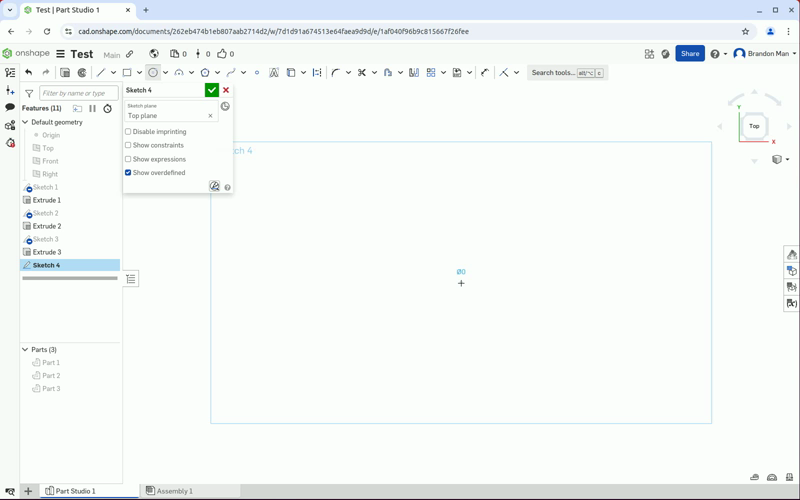
mouse_move(531, 282)
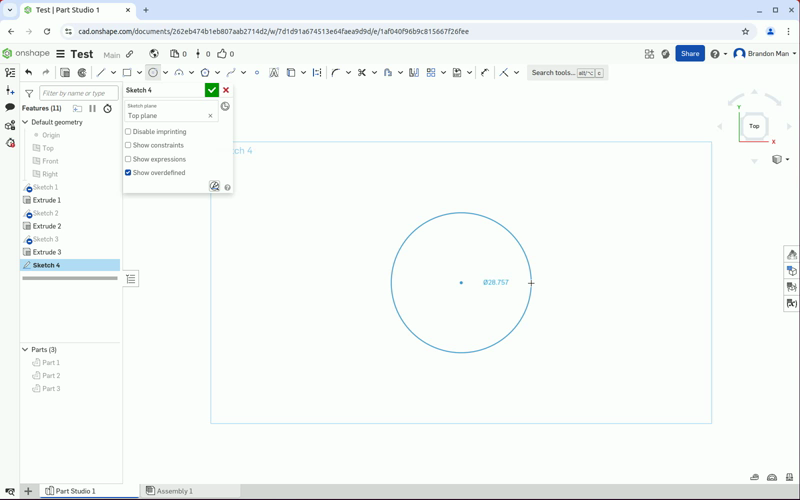
click(531, 282)
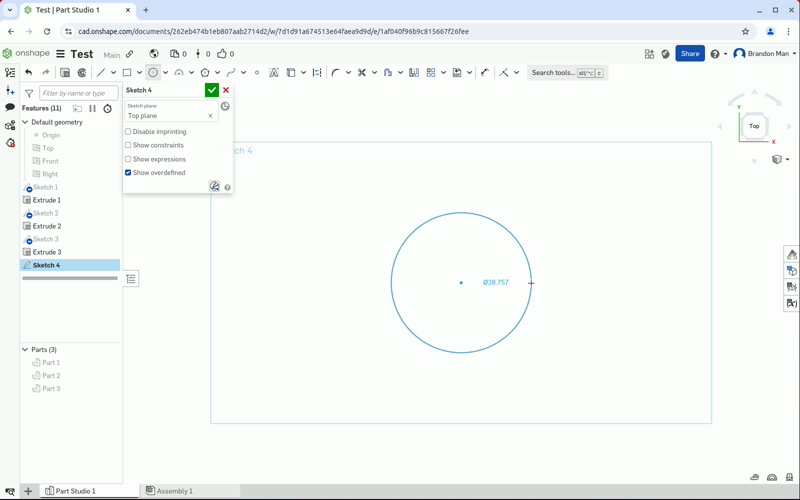
key(esc)
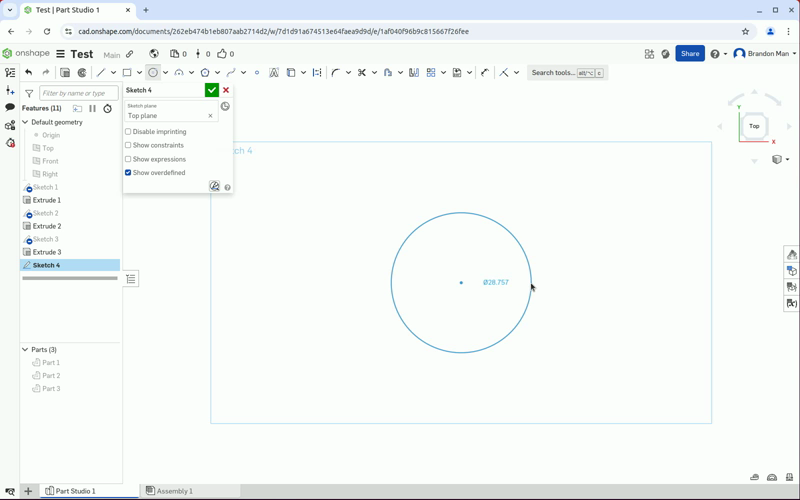
key(c)
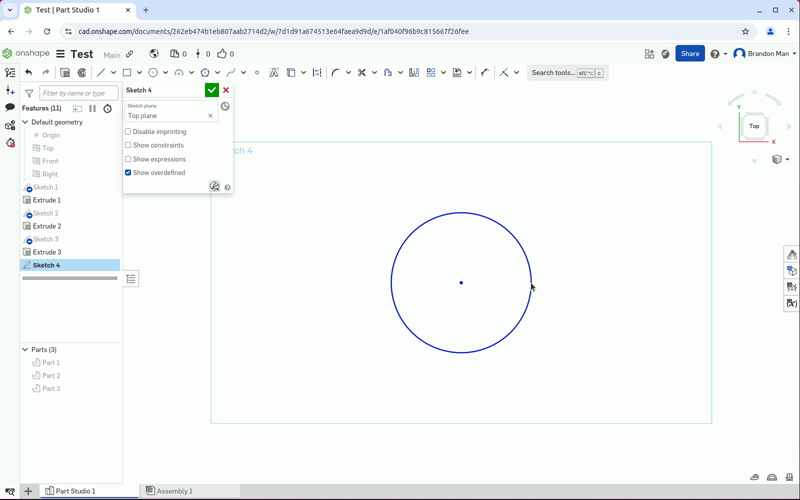
key_down(shift)
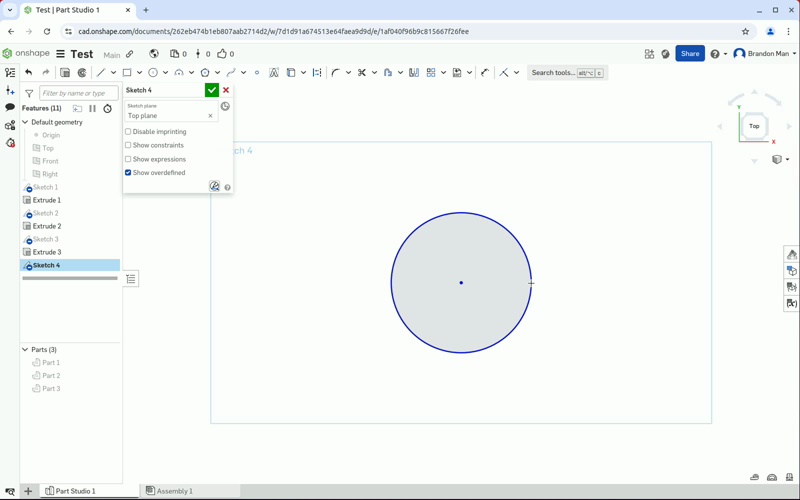
mouse_move(461, 282)
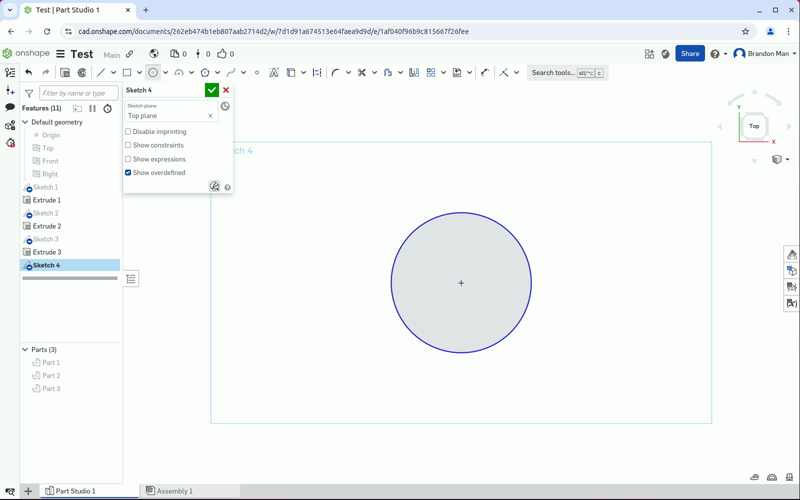
click(461, 282)
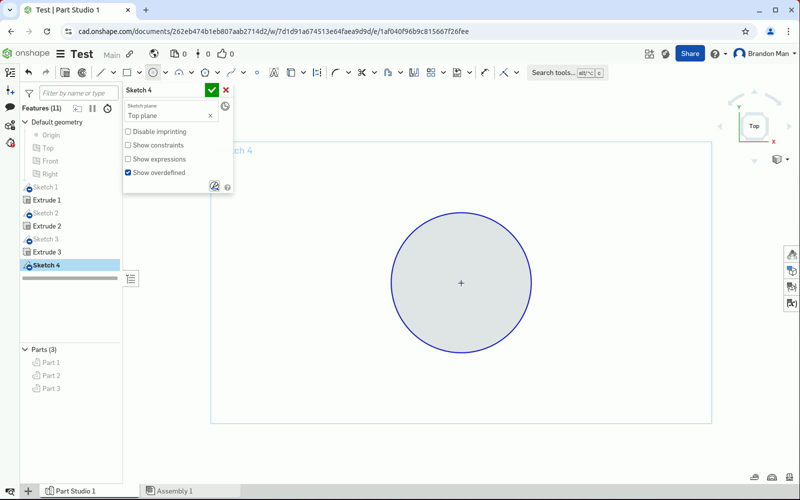
key_up(shift)
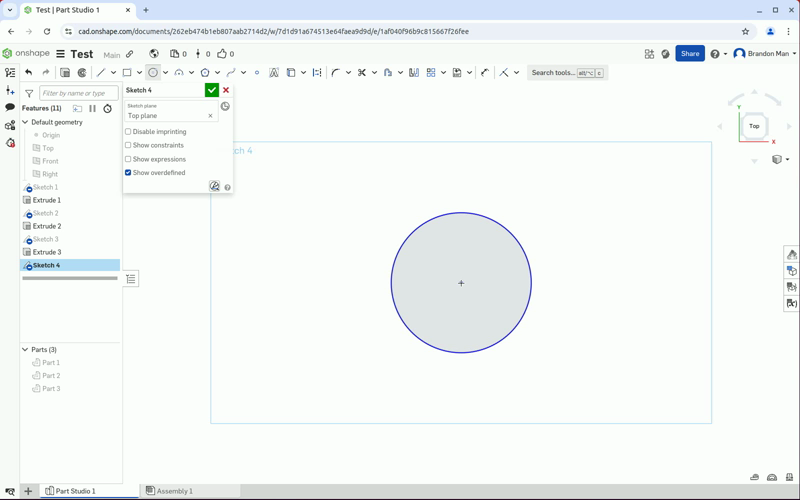
mouse_move(523, 282)
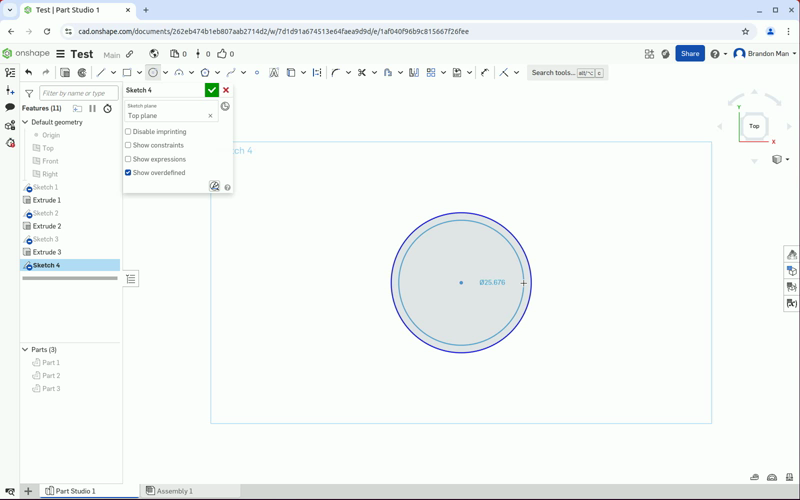
click(523, 282)
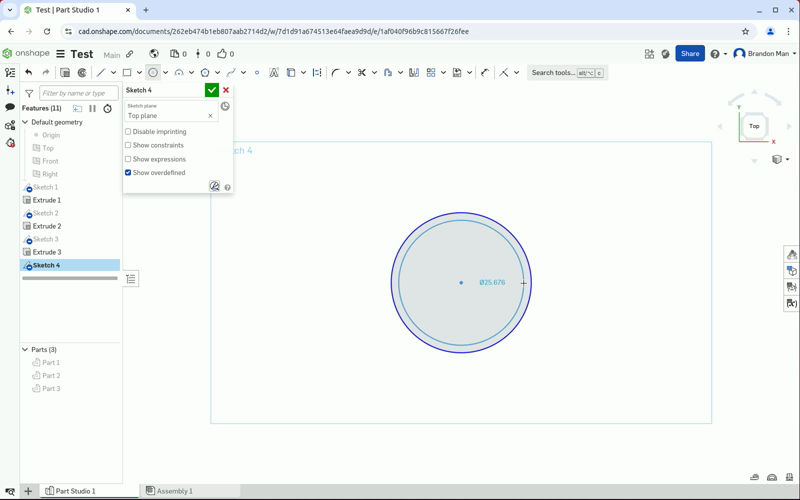
key(esc)
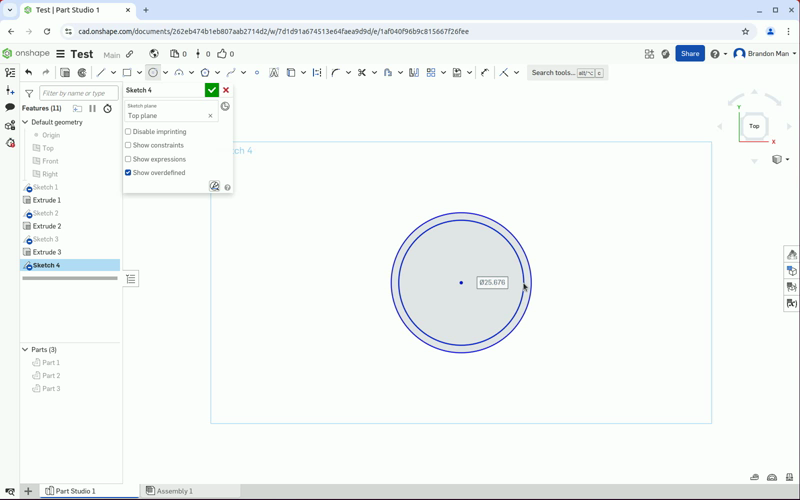
mouse_move(486, 344)
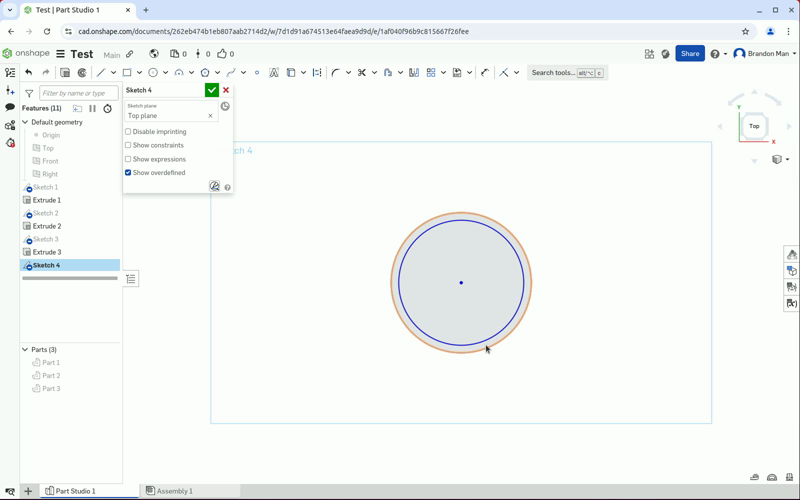
click(486, 344)
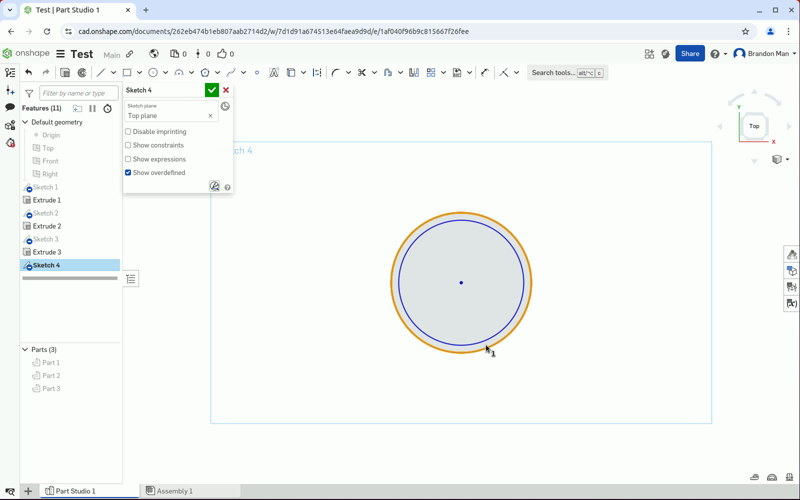
mouse_move(73, 352)
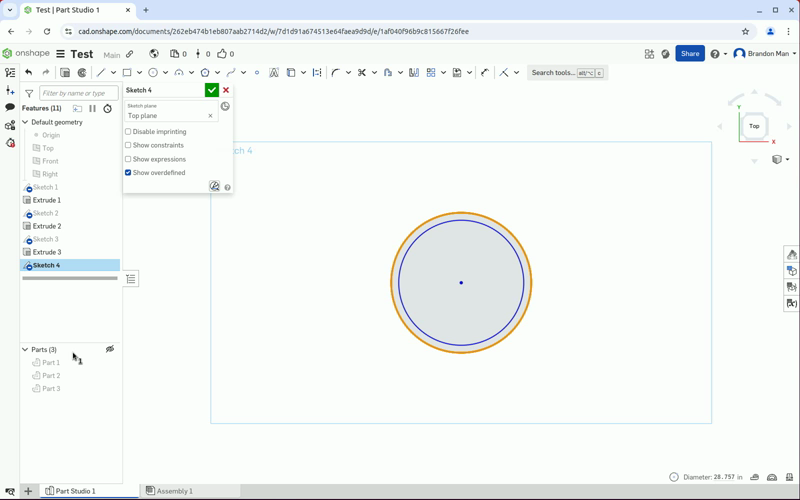
key(shift+y)
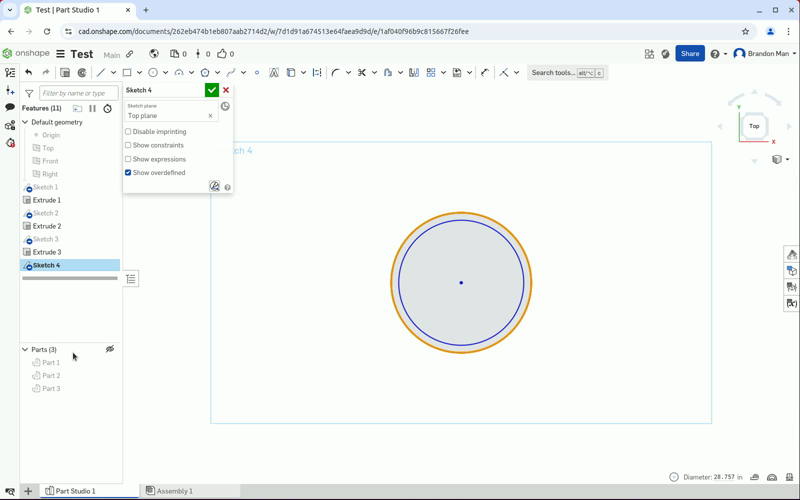
key(shift+e)
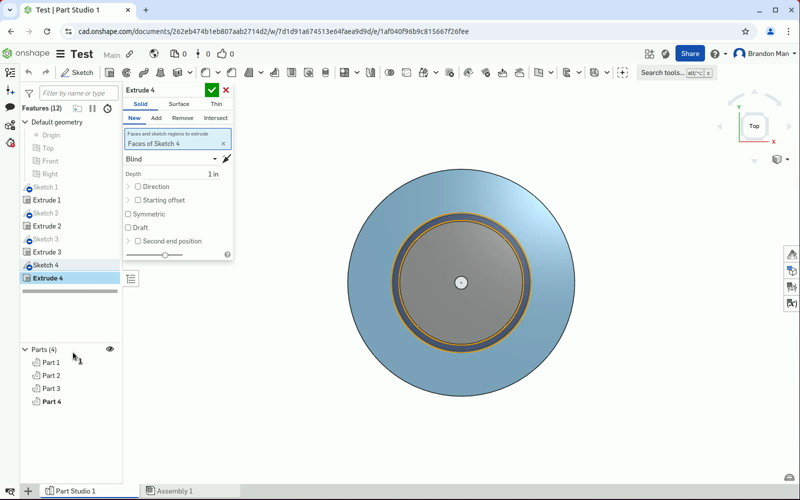
mouse_move(143, 106)
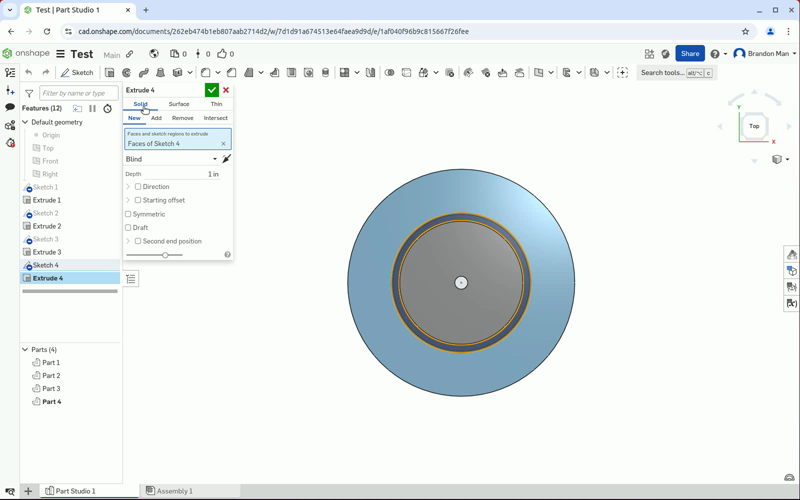
click(143, 106)
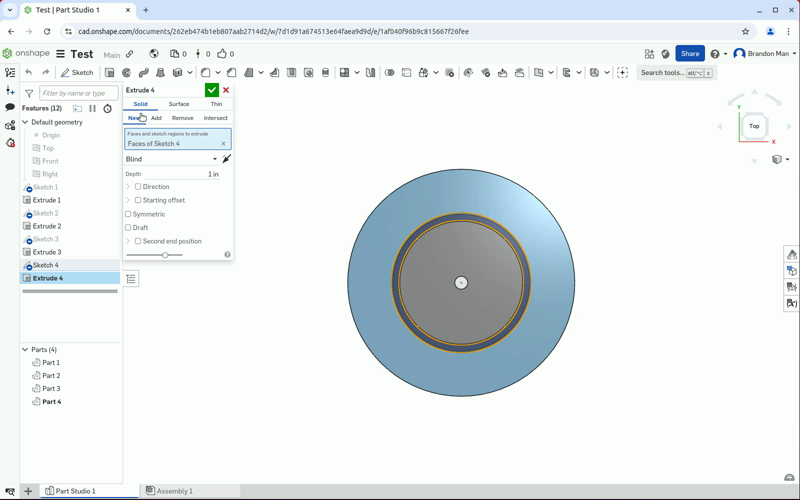
mouse_move(137, 120)
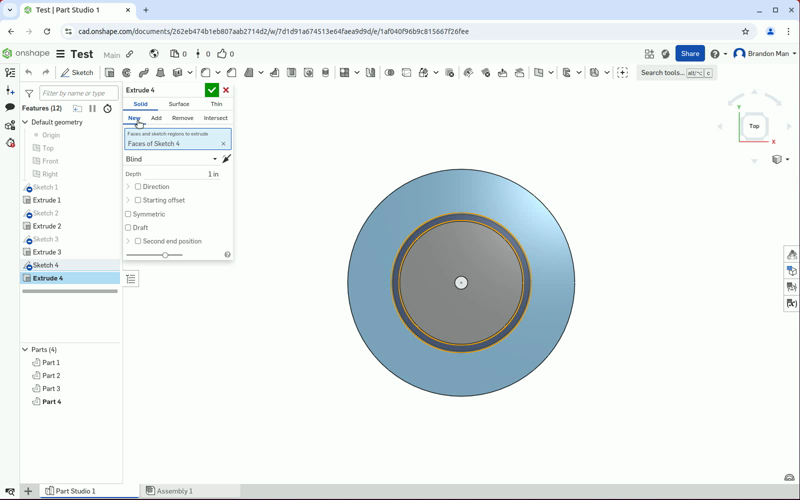
click(137, 120)
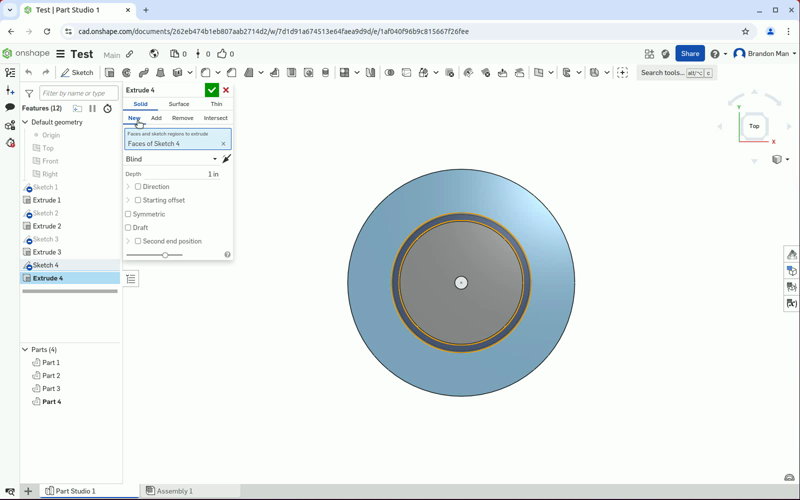
key(tab, 4)
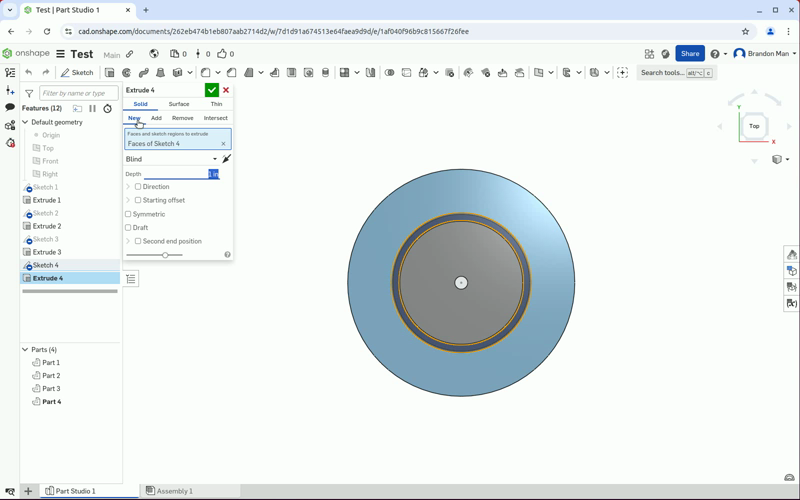
text(17.331)
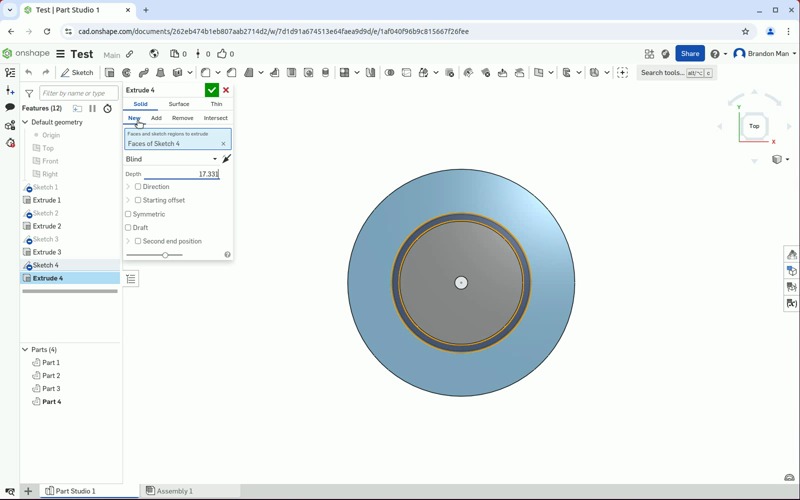
key(enter)
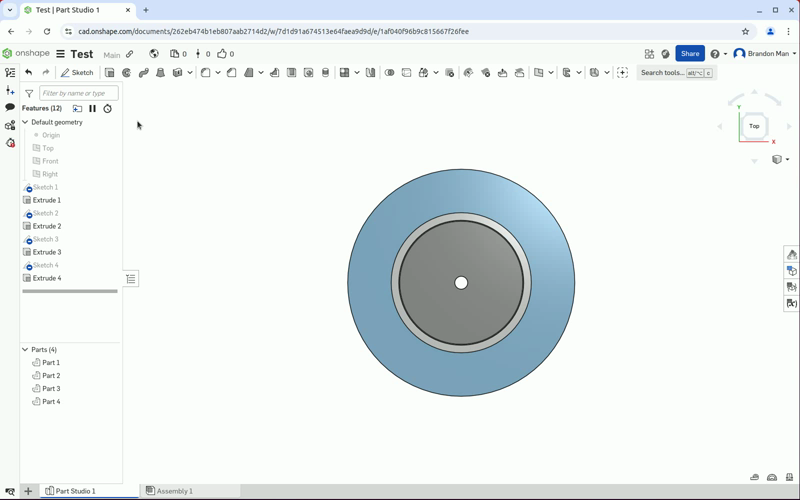
key(shift+h)
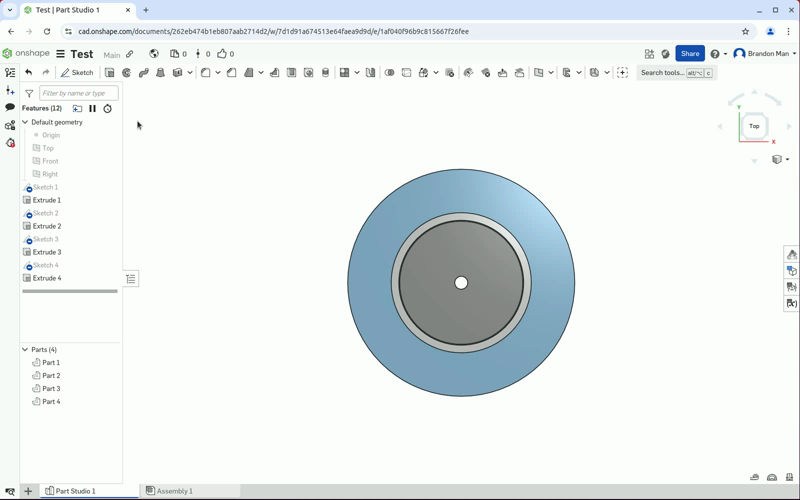
key(shift+h)
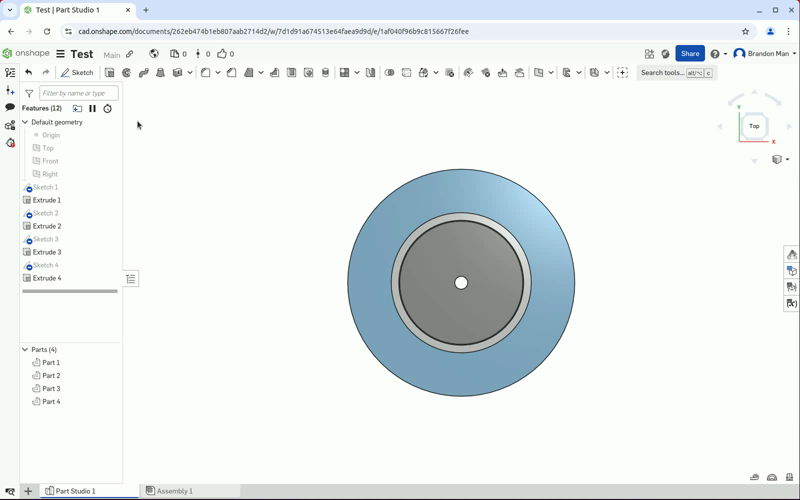
mouse_move(73, 189)
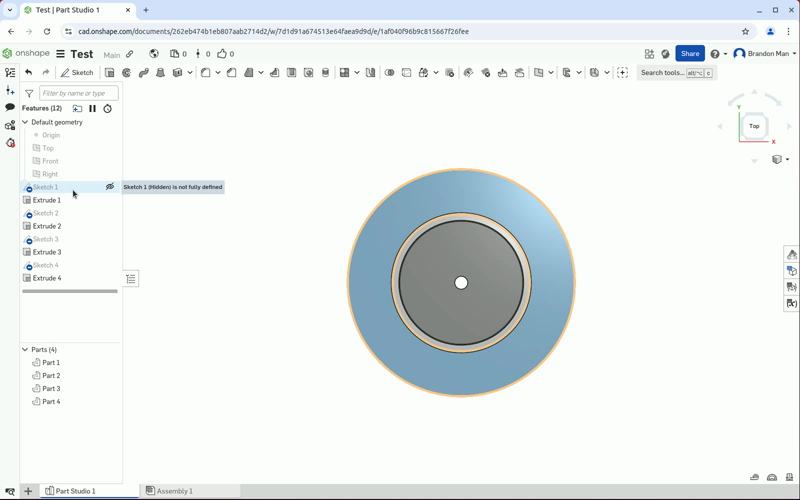
click(73, 189)
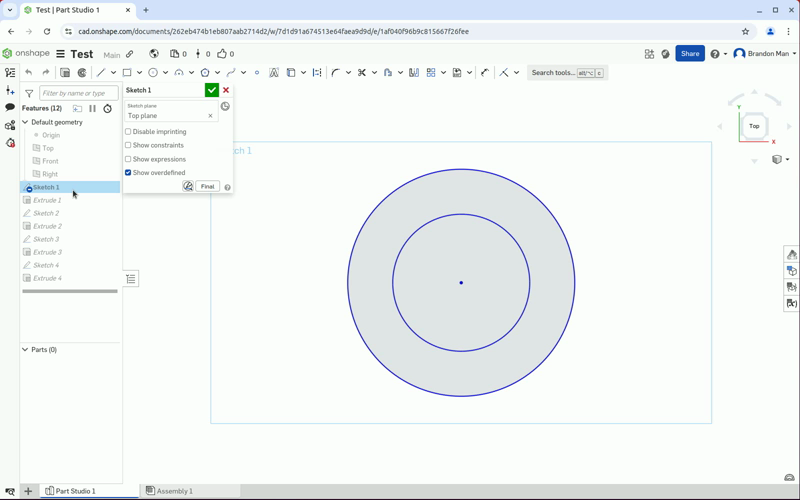
mouse_move(229, 92)
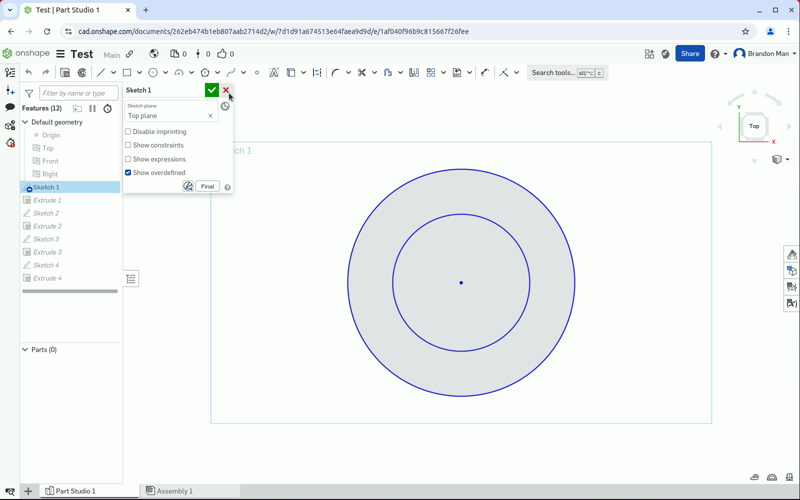
click(229, 92)
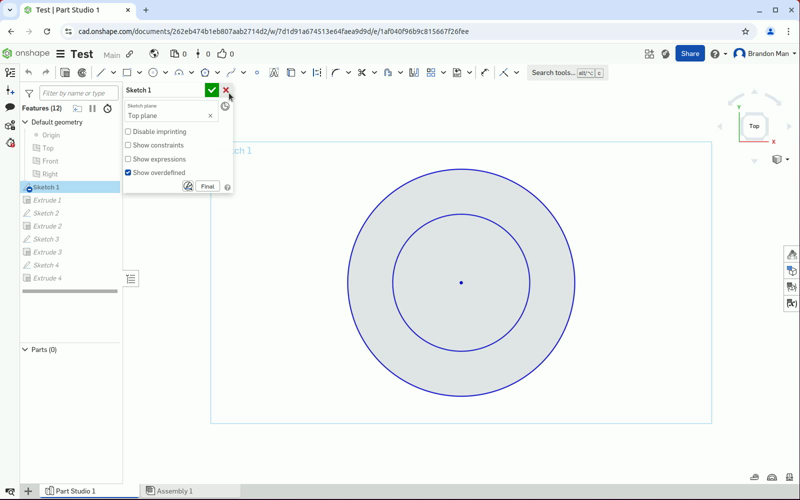
key(shift+s)
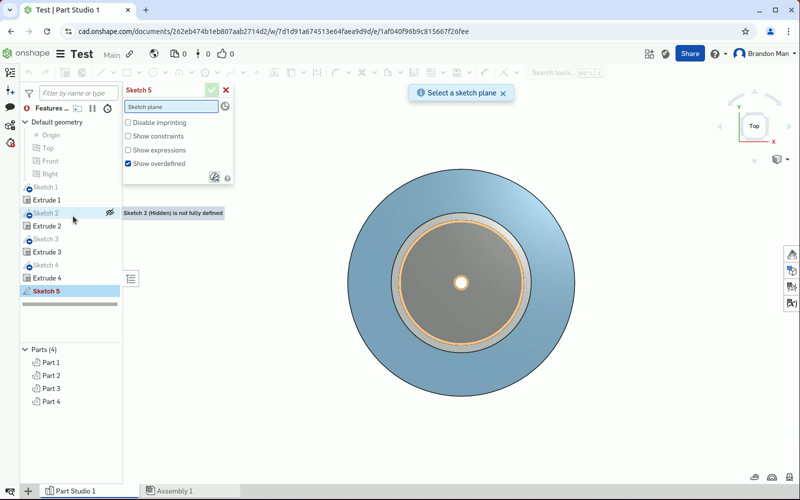
scroll(3)
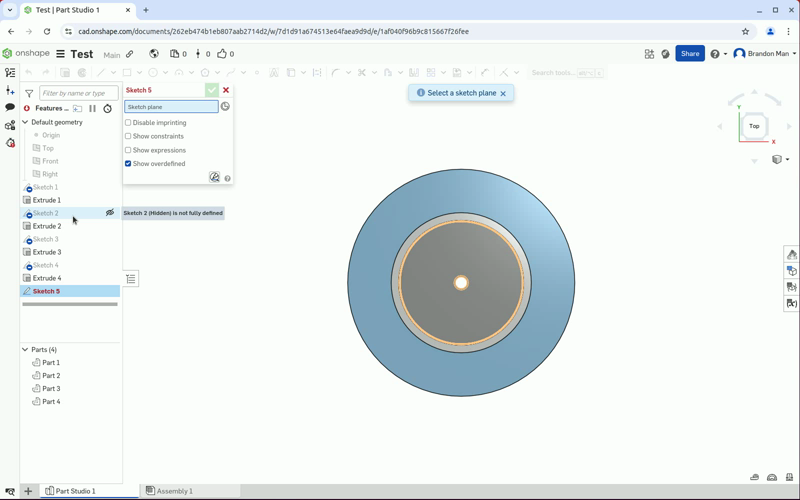
mouse_move(73, 150)
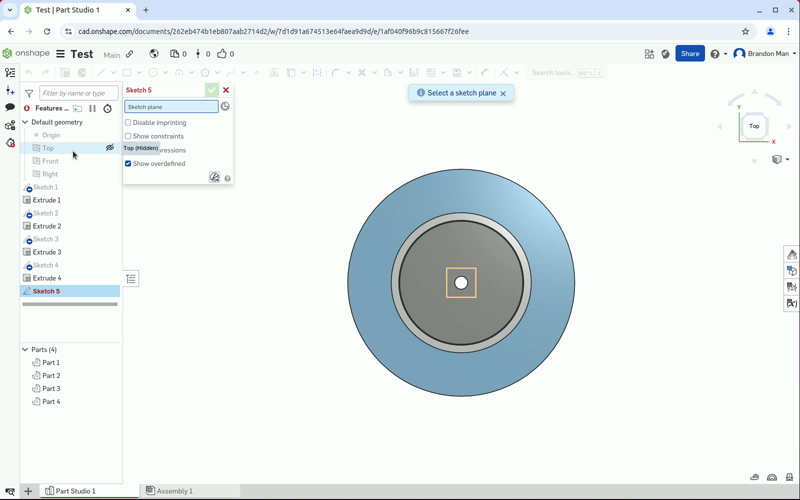
click(73, 150)
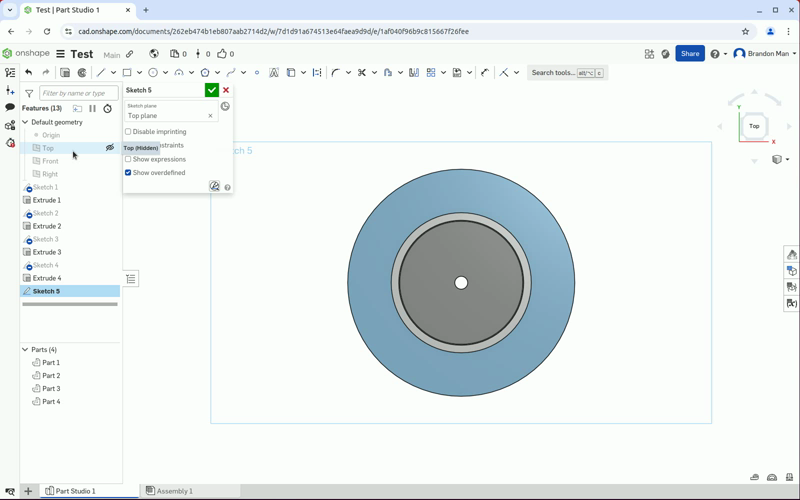
mouse_move(73, 352)
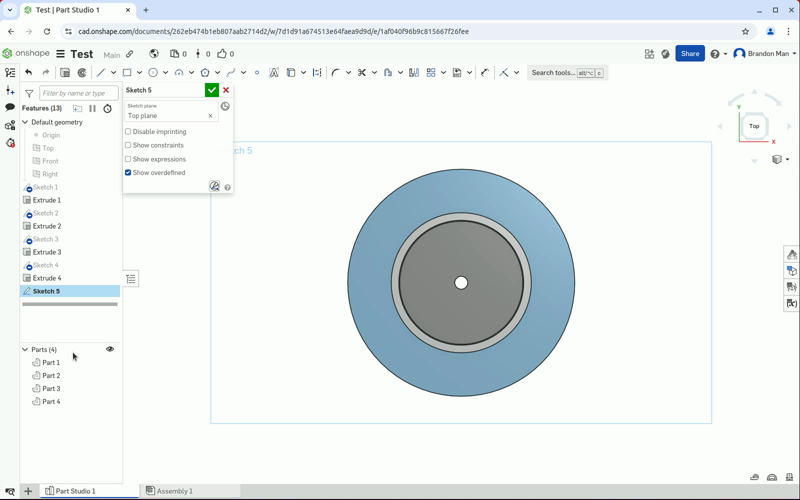
key(y)
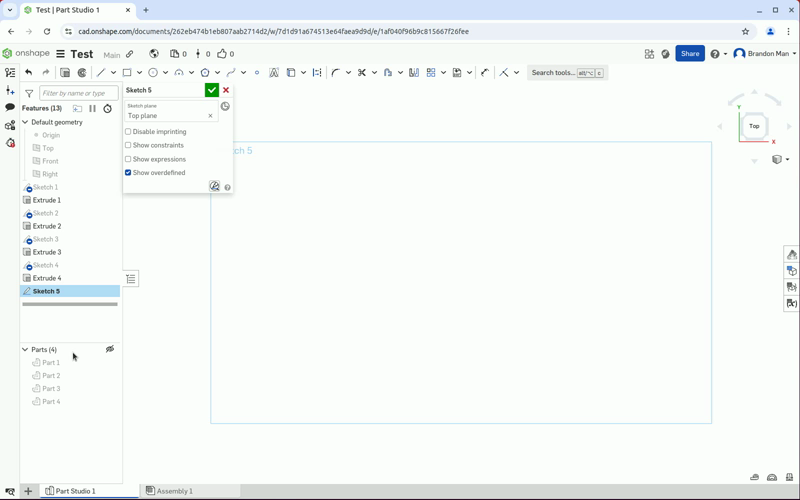
key(c)
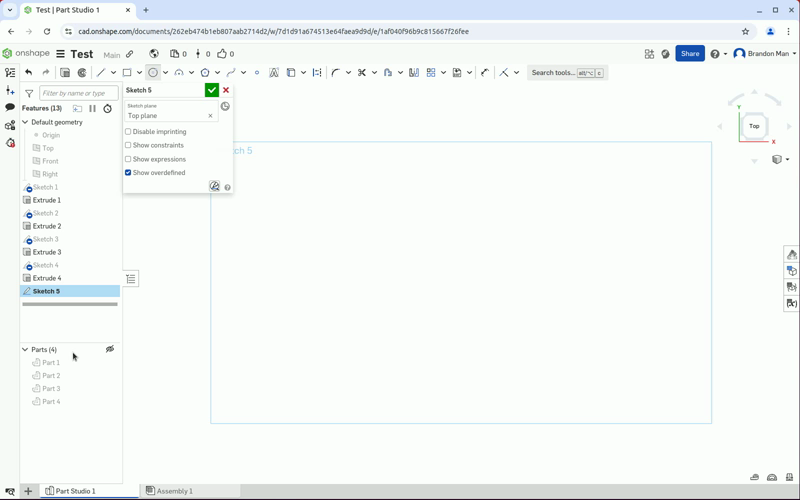
key_down(shift)
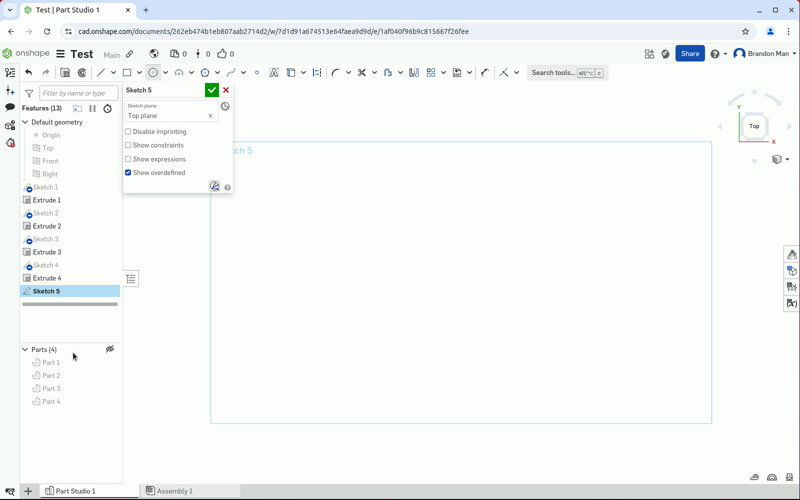
mouse_move(461, 282)
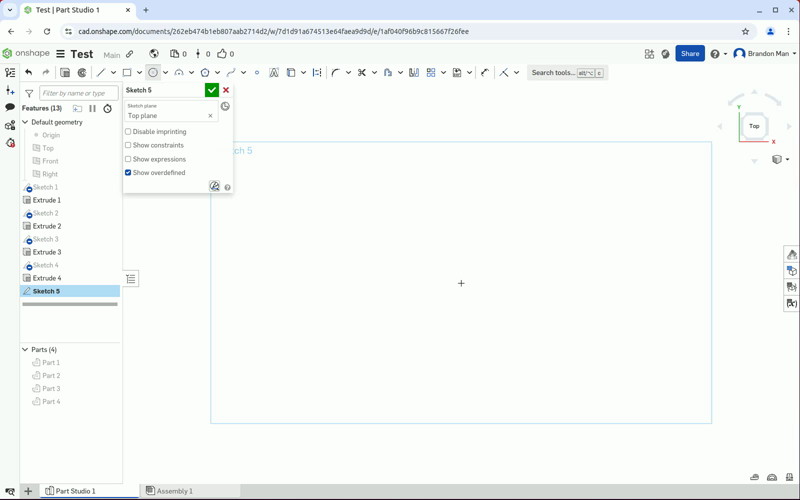
click(461, 282)
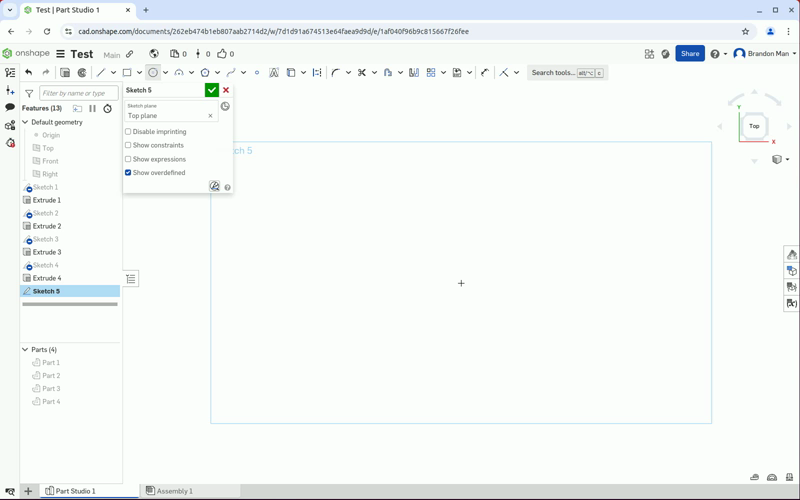
key_up(shift)
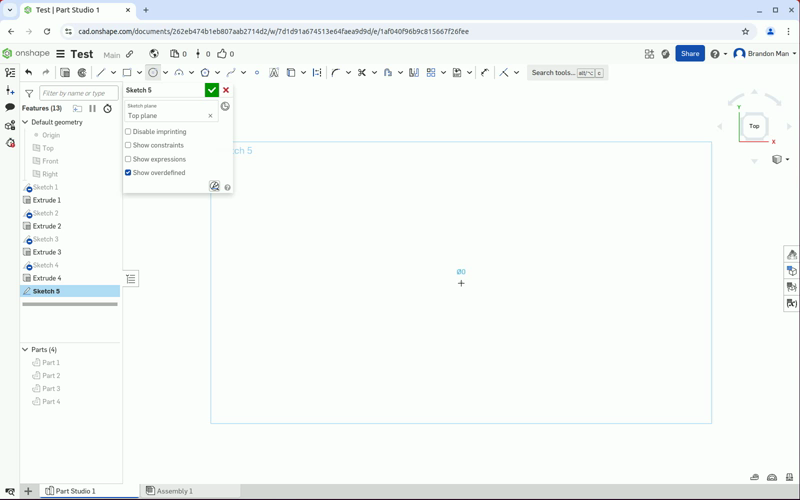
mouse_move(574, 282)
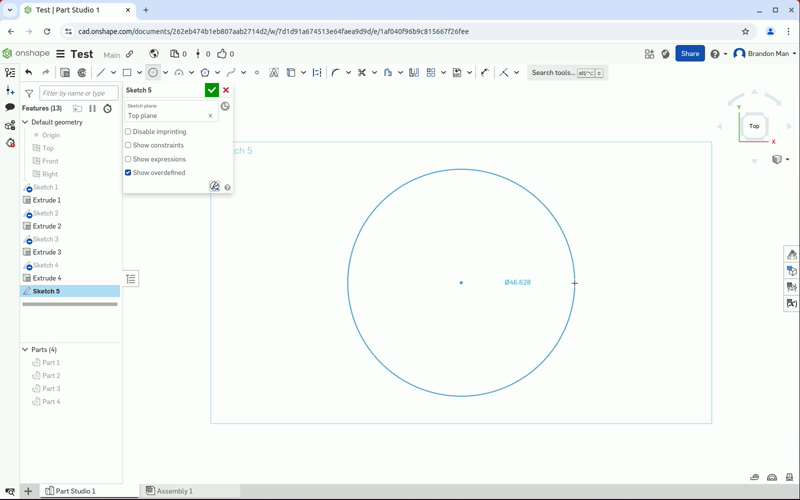
click(574, 282)
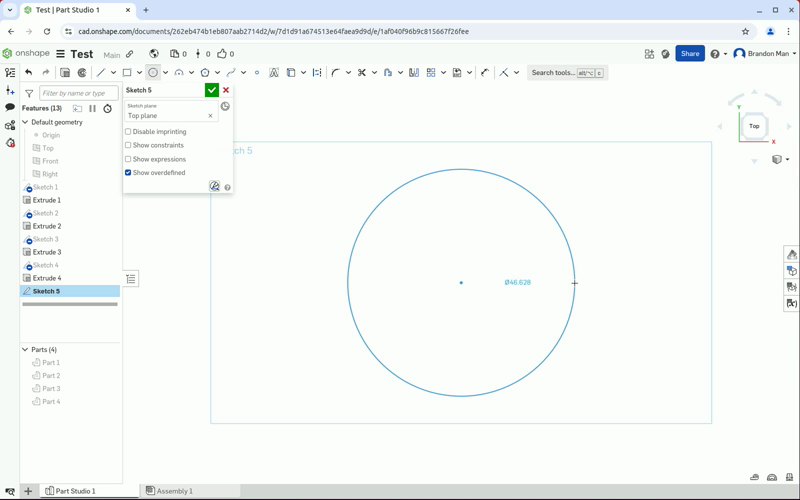
key(esc)
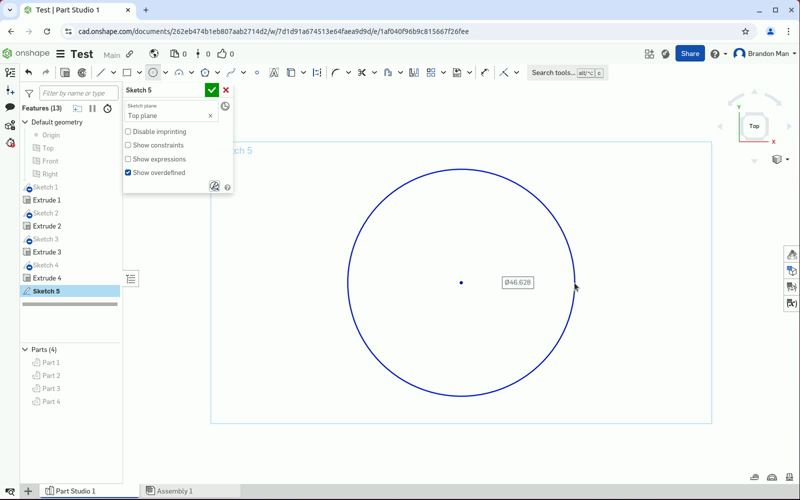
key(c)
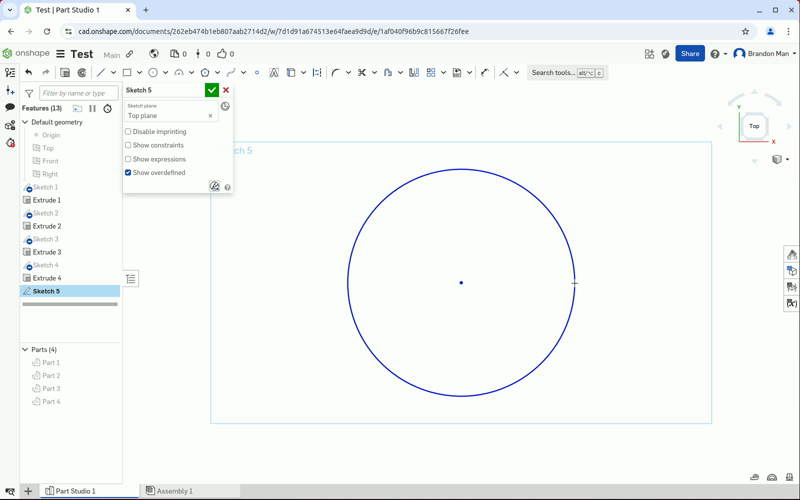
key_down(shift)
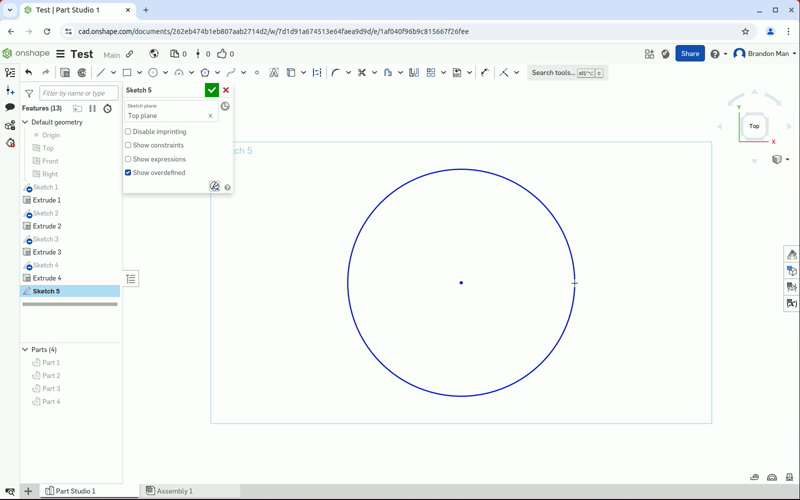
mouse_move(461, 282)
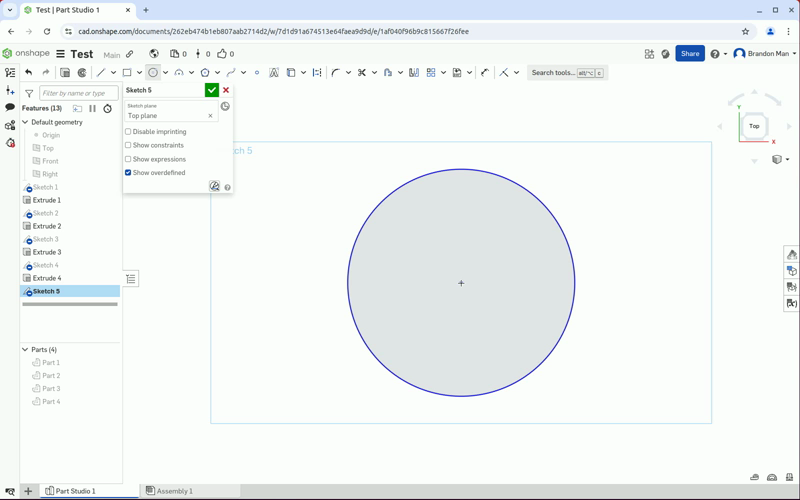
click(461, 282)
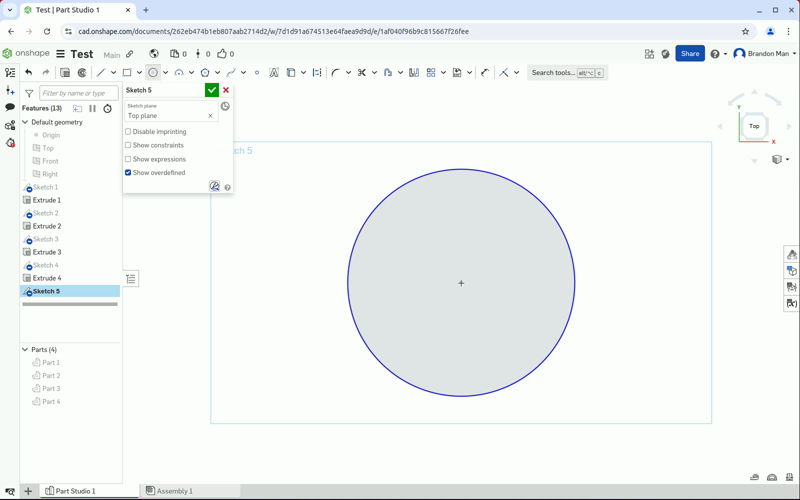
key_up(shift)
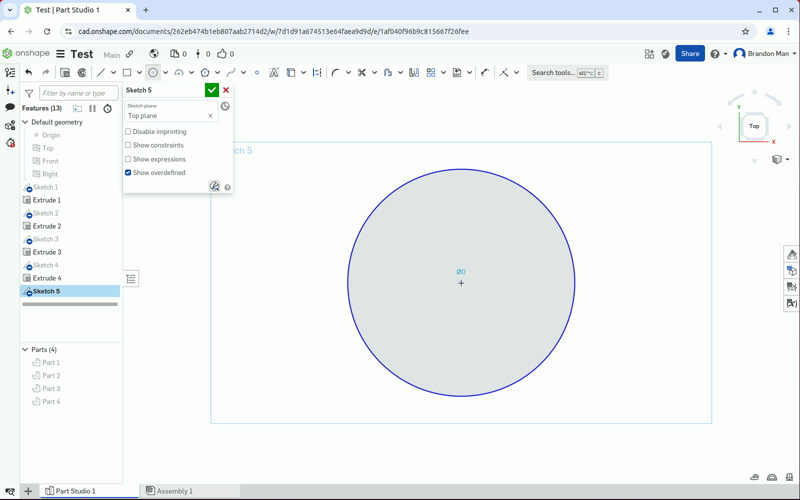
mouse_move(529, 282)
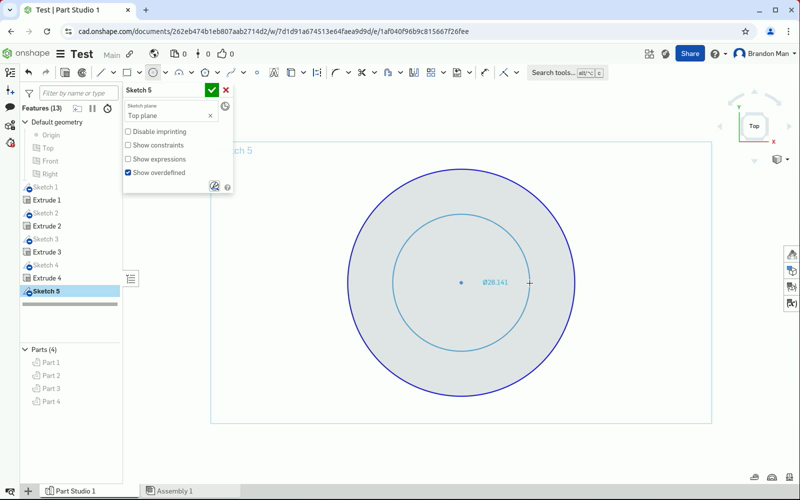
click(529, 282)
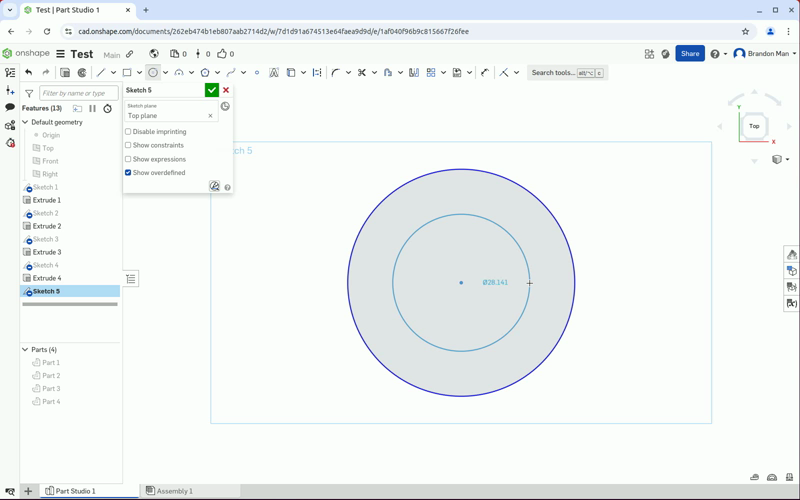
key(esc)
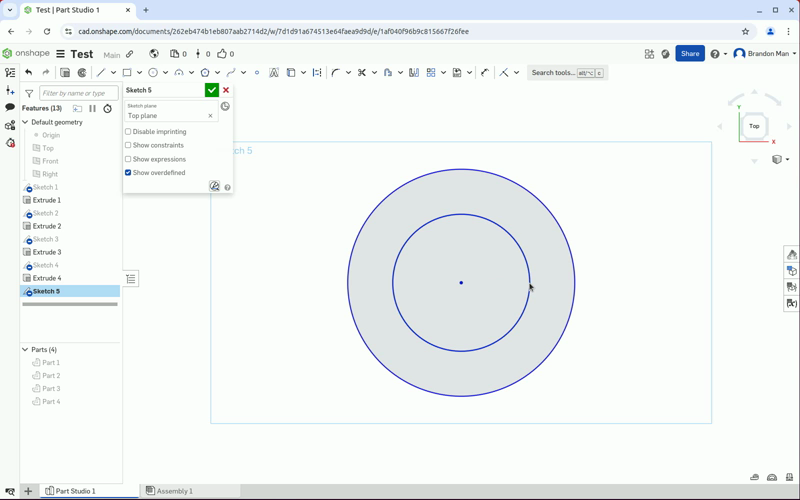
mouse_move(522, 222)
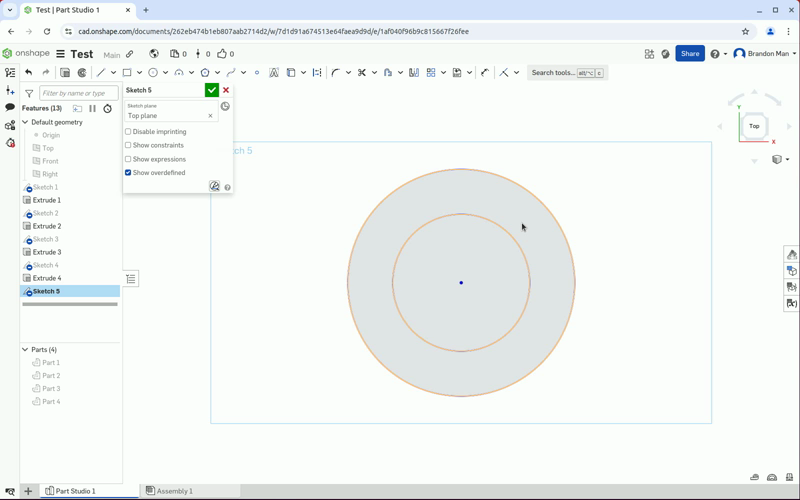
click(522, 222)
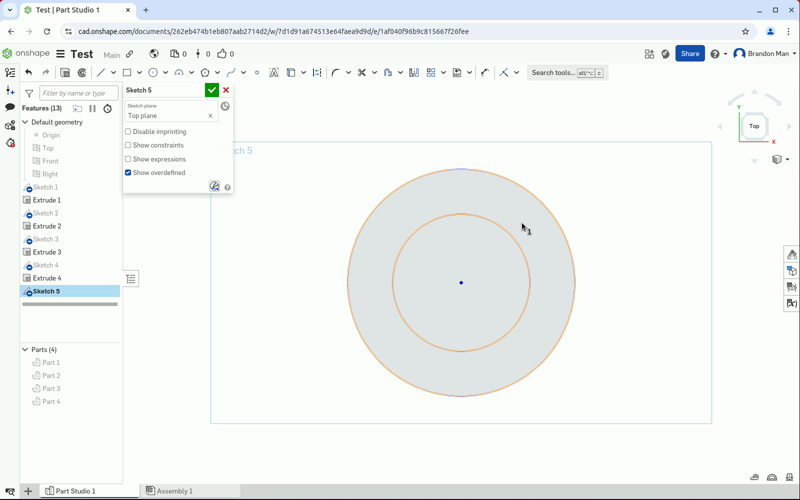
mouse_move(73, 352)
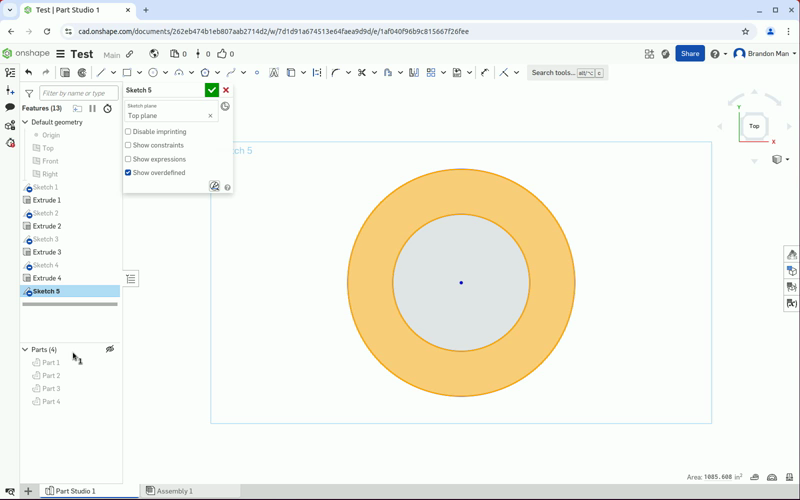
key(shift+y)
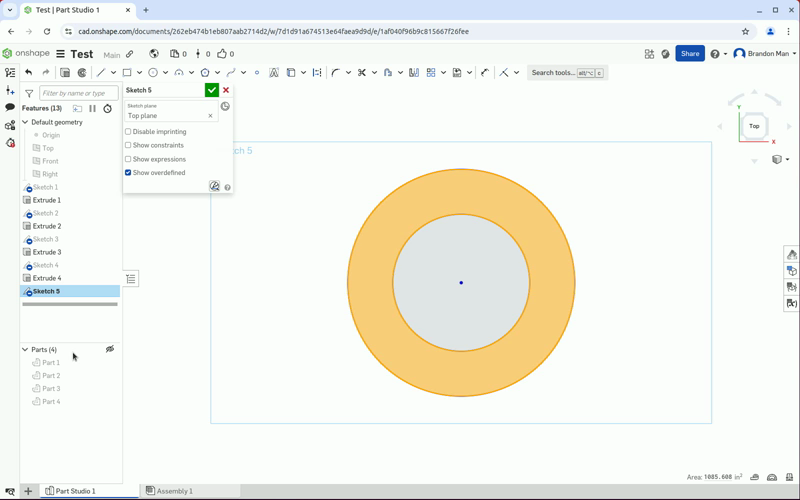
key(shift+e)
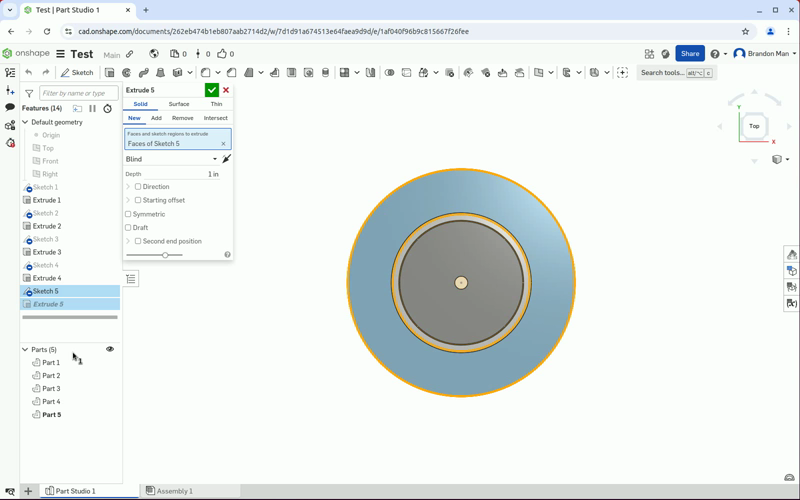
mouse_move(143, 106)
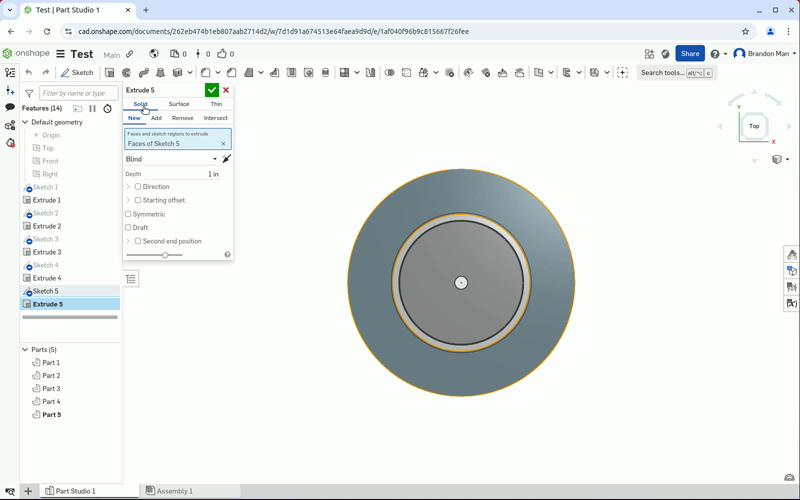
click(143, 106)
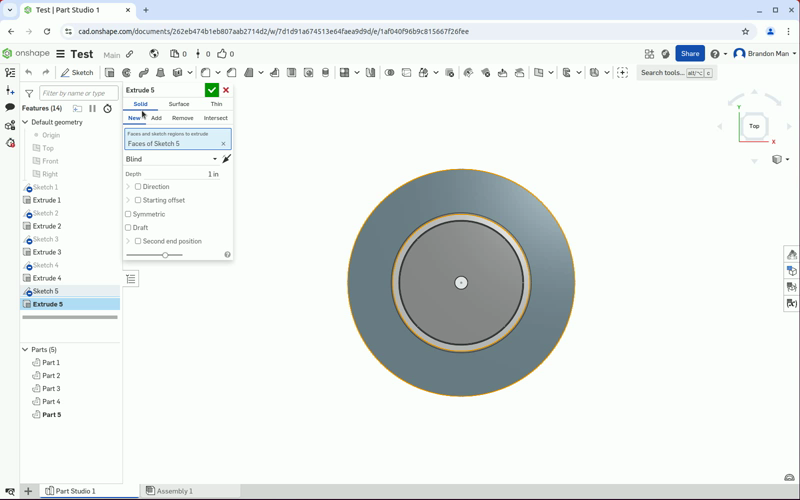
mouse_move(137, 120)
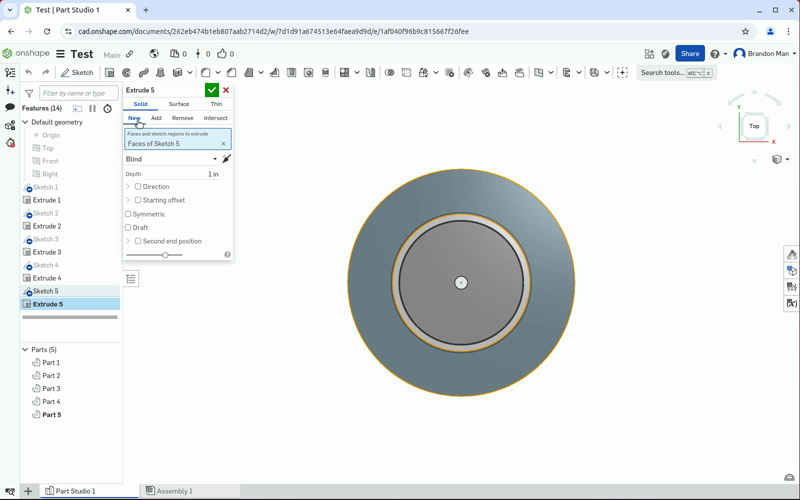
click(137, 120)
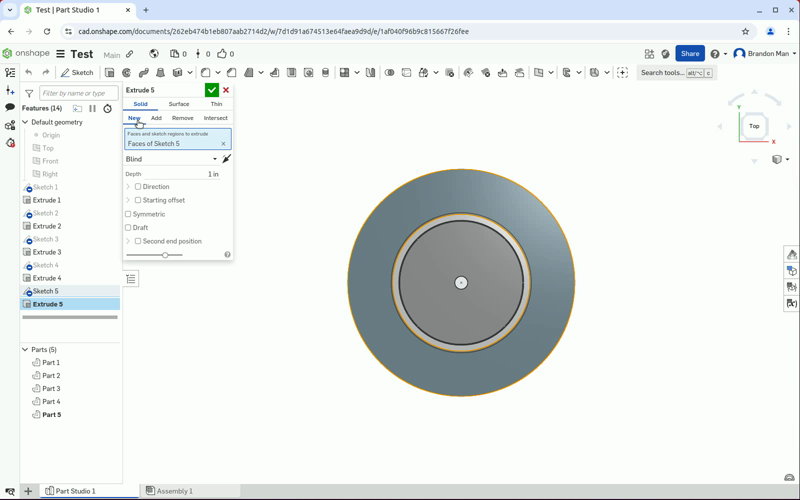
key(tab, 4)
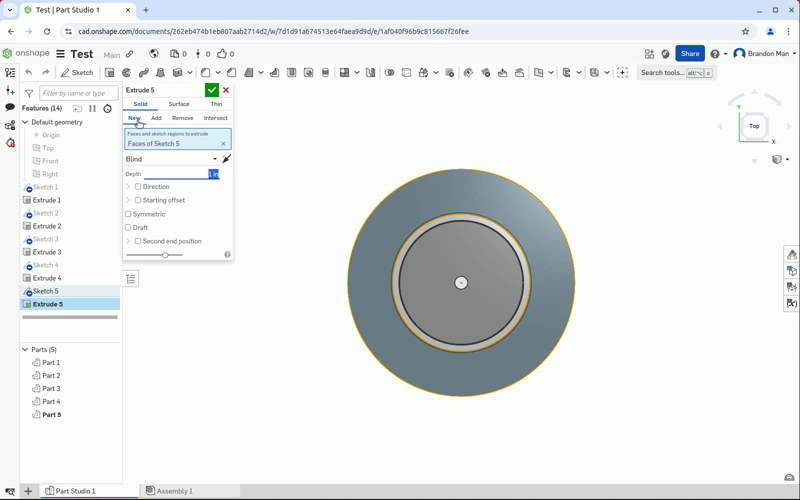
text(1.685)
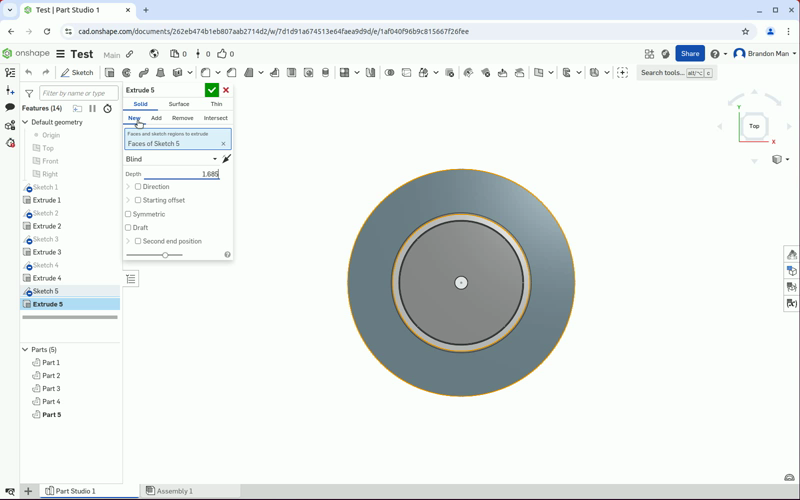
key(enter)
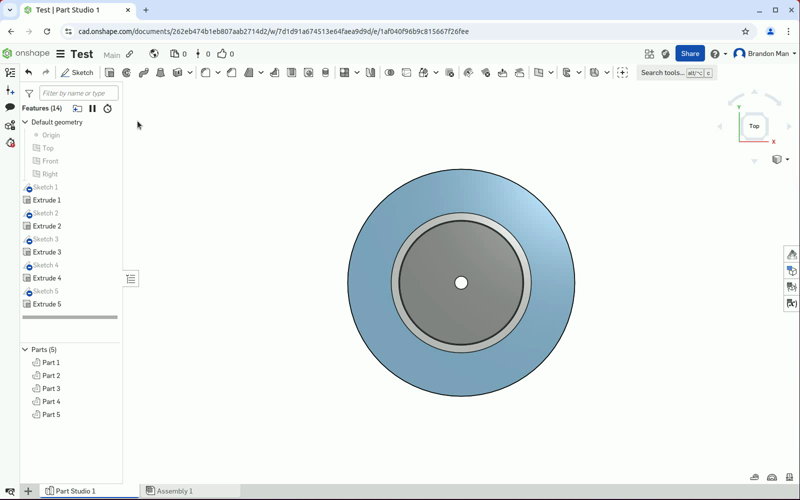
key(shift+h)
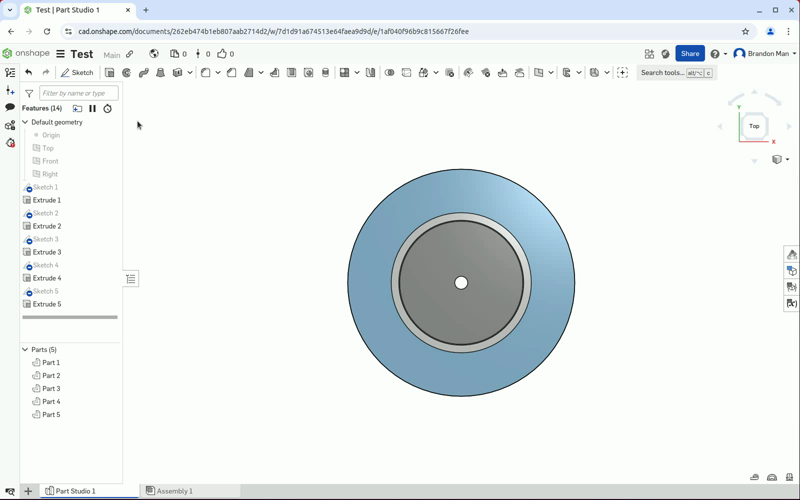
key(shift+h)
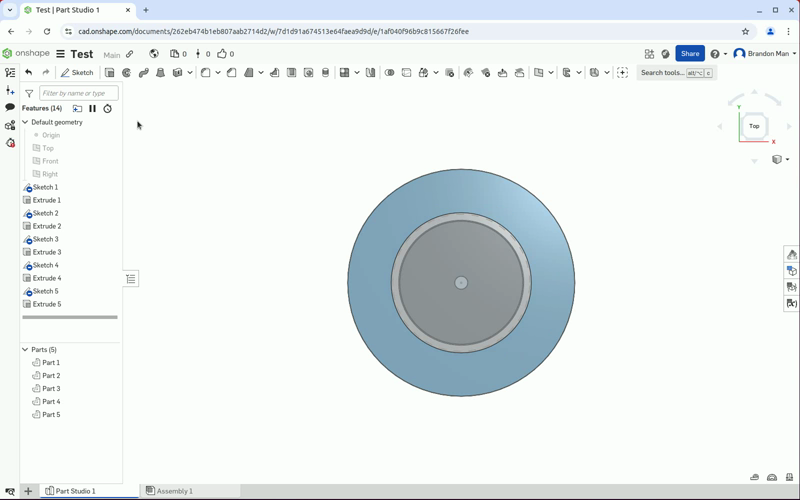
key(shift+7)
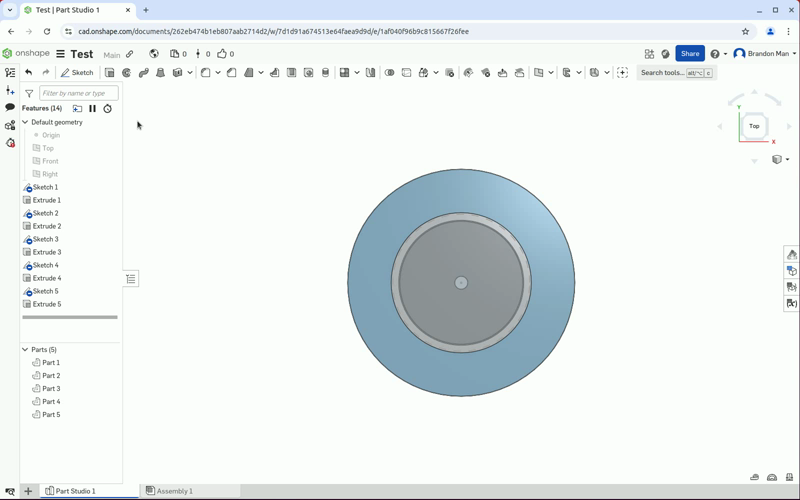
key(up, 3)
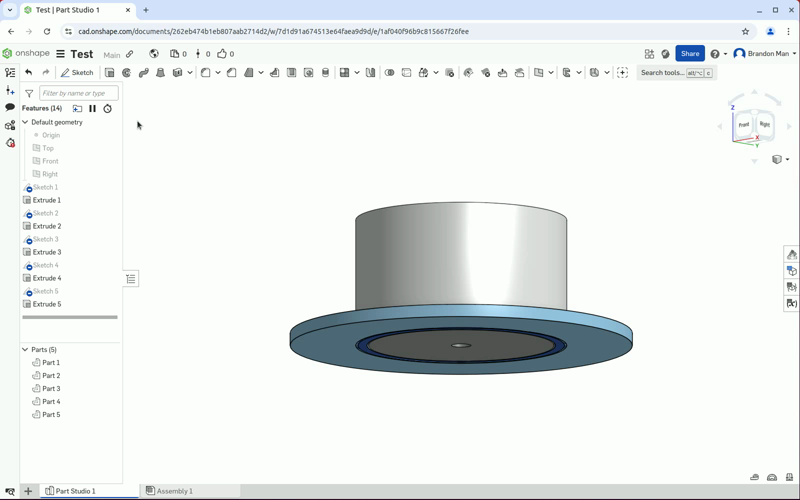
key(left, 3)
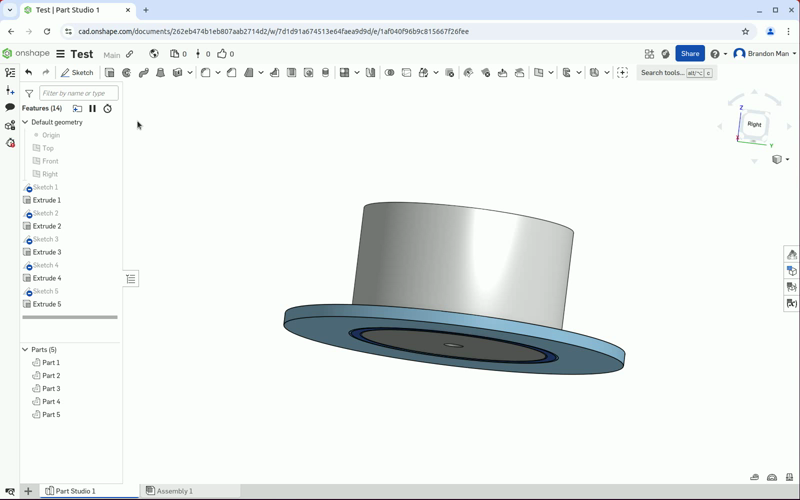
key(right, 3)
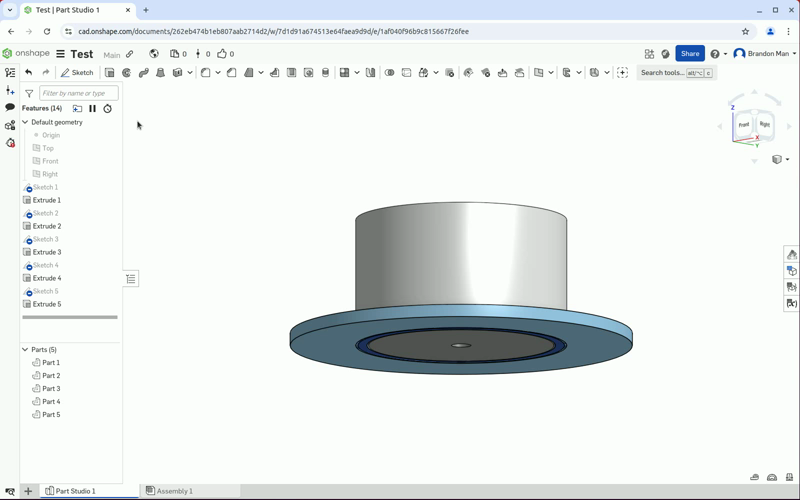
key(down, 3)
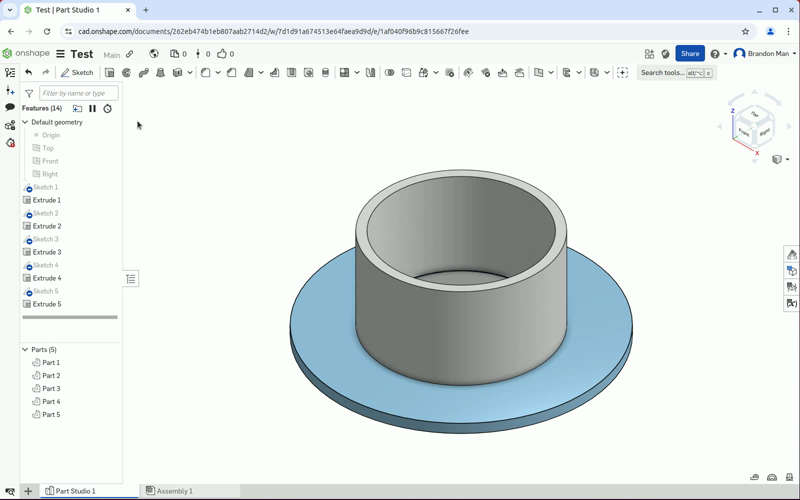
mouse_move(73, 189)
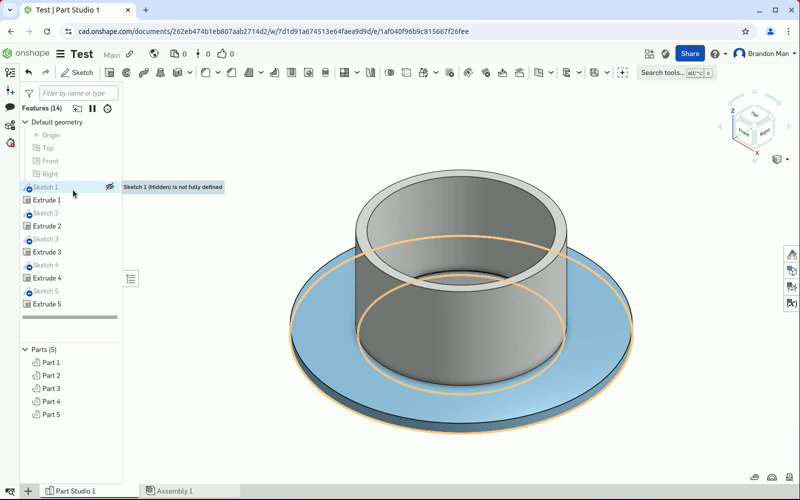
click(73, 189)